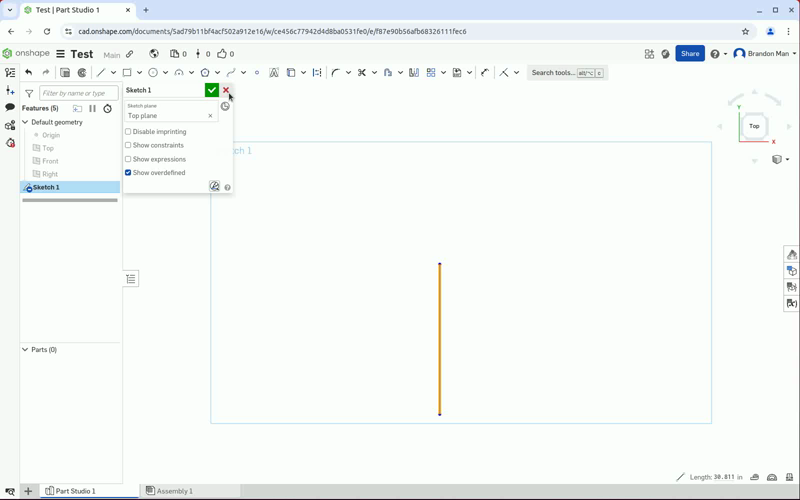
key(shift+h)
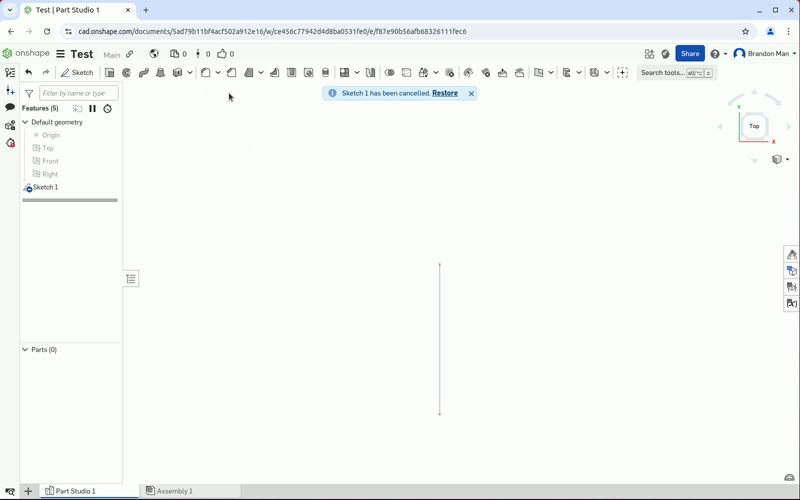
key(shift+s)
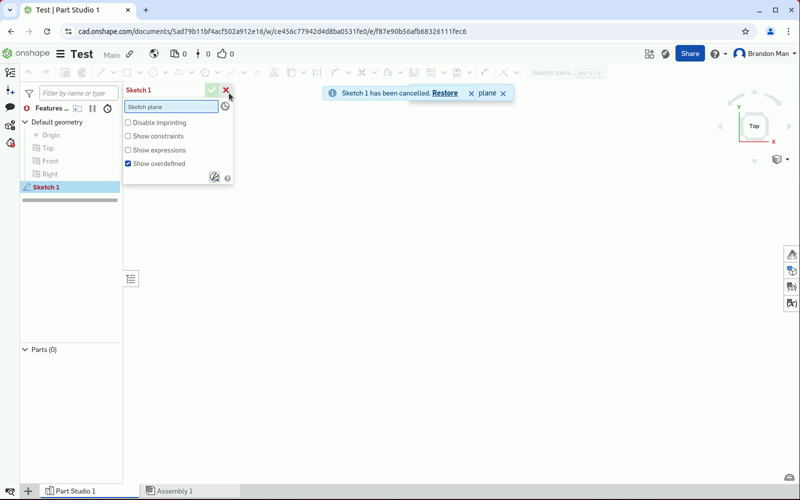
mouse_move(73, 150)
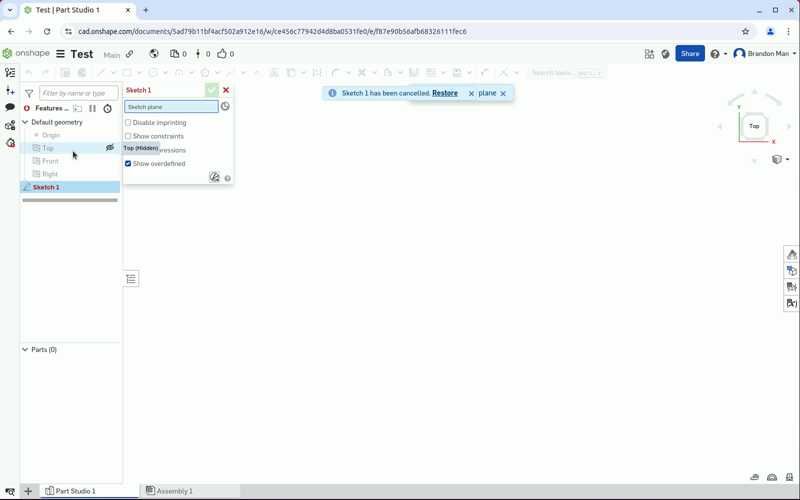
click(73, 150)
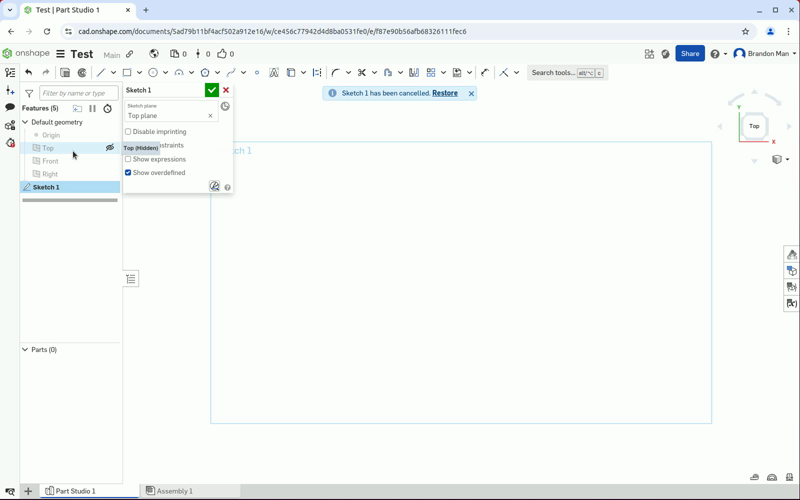
mouse_move(73, 352)
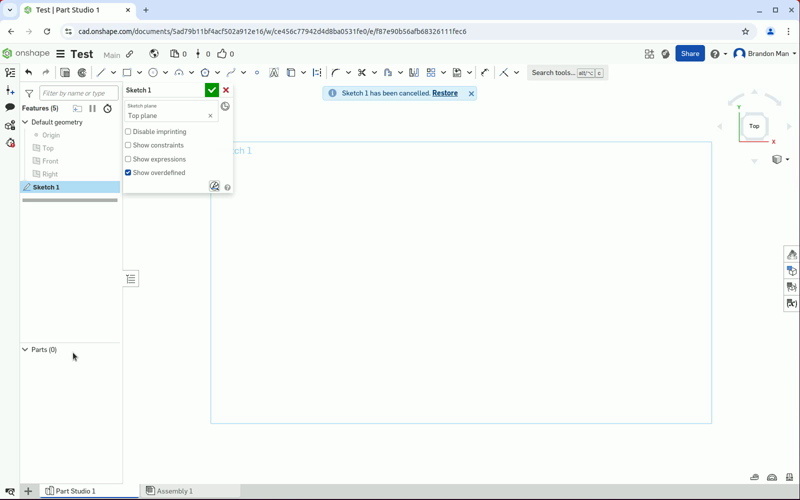
key(y)
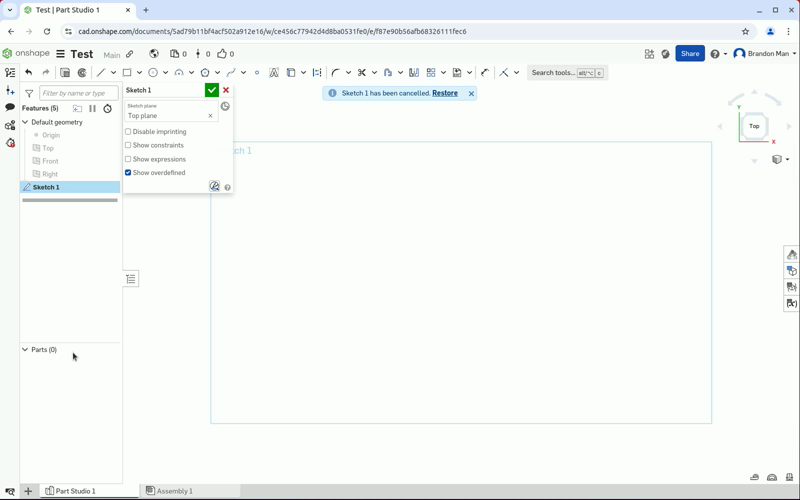
key(c)
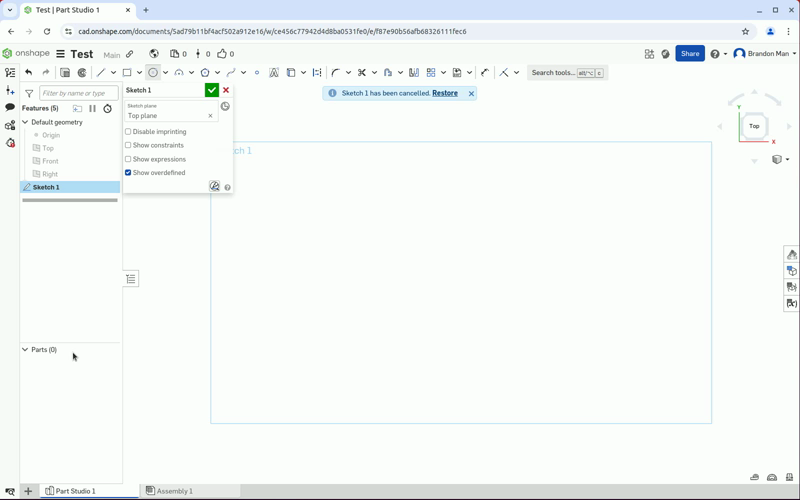
key_down(shift)
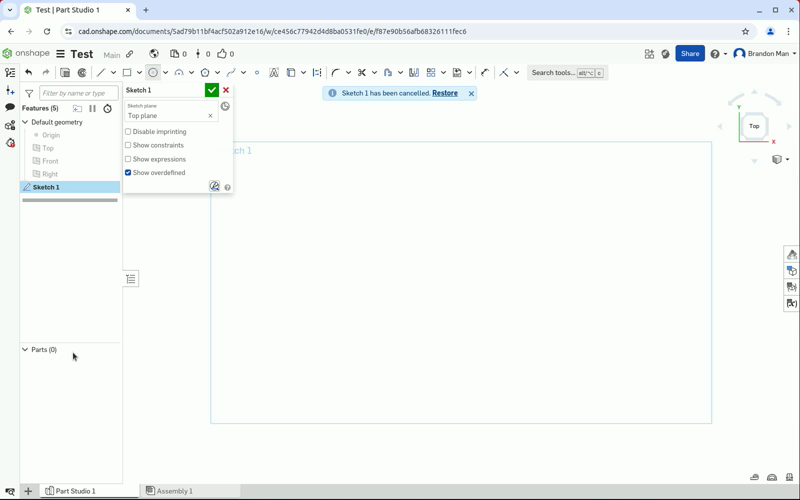
mouse_move(461, 282)
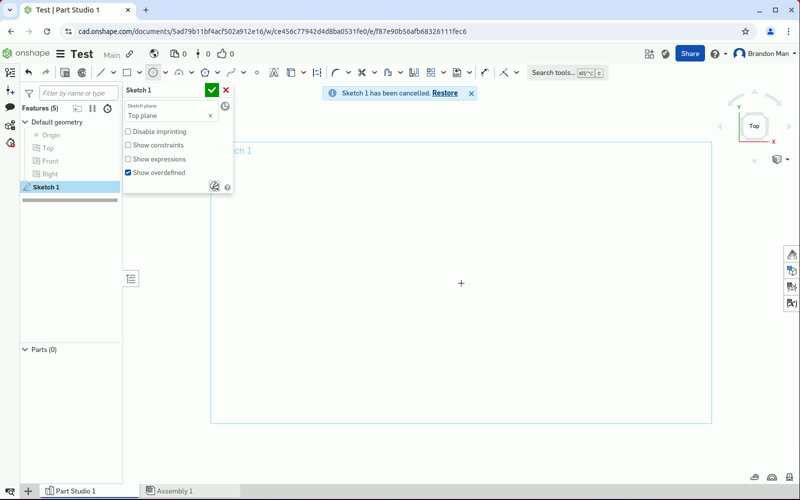
click(461, 282)
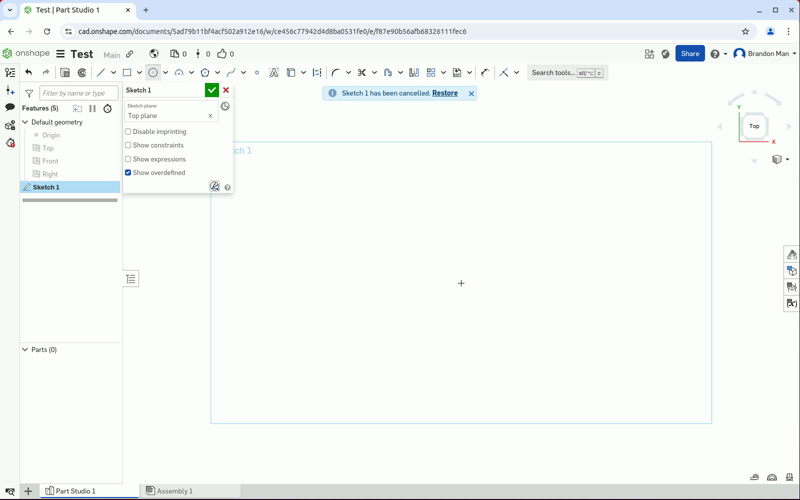
key_up(shift)
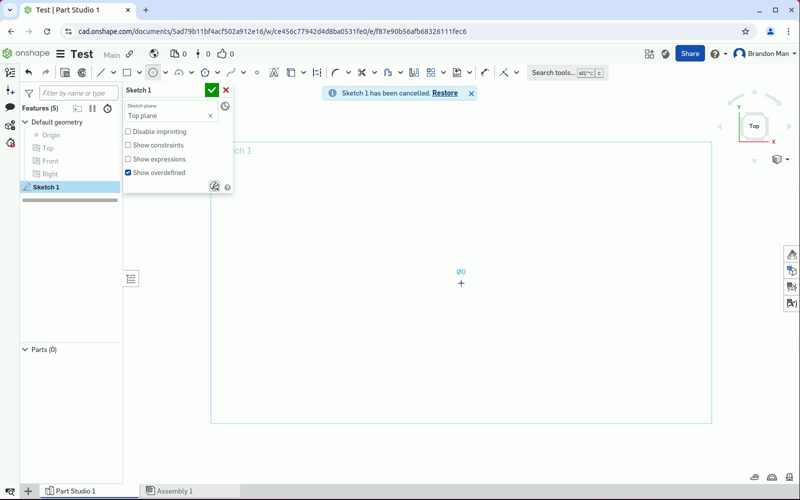
mouse_move(574, 282)
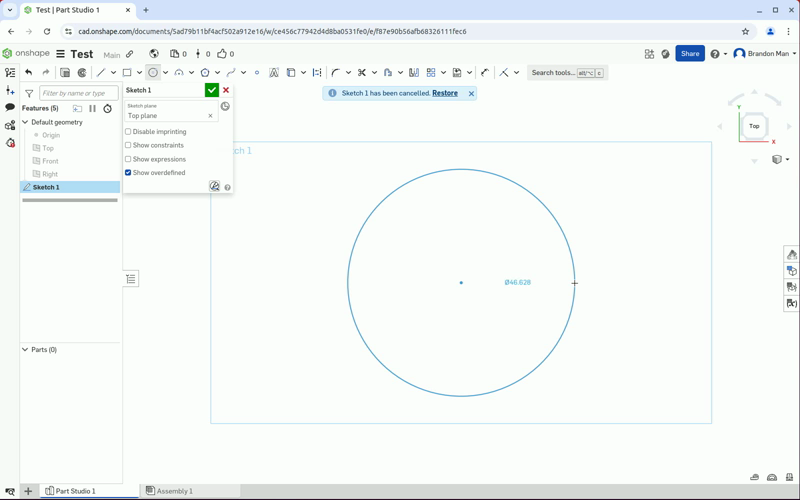
click(574, 282)
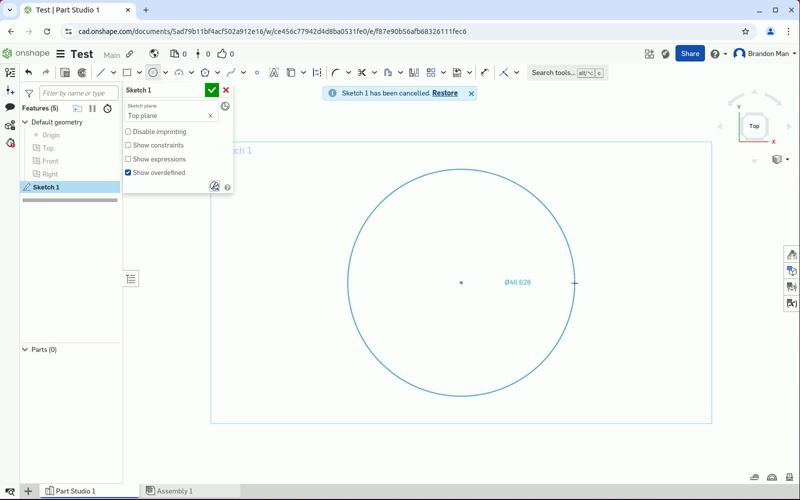
key(esc)
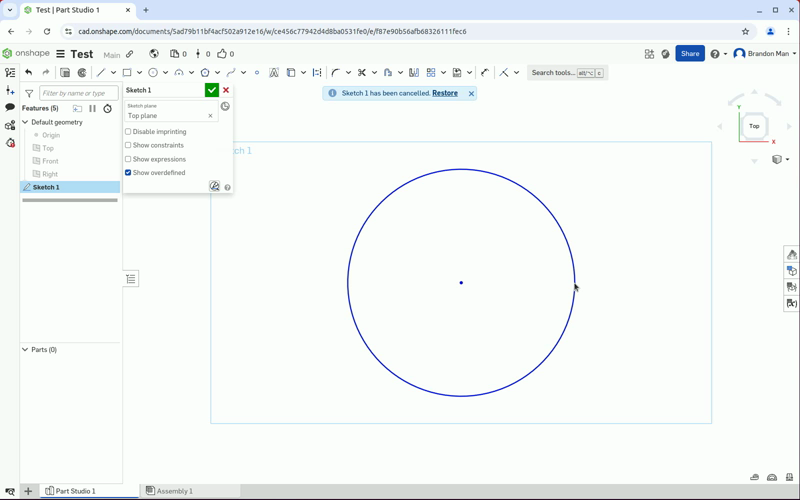
key(c)
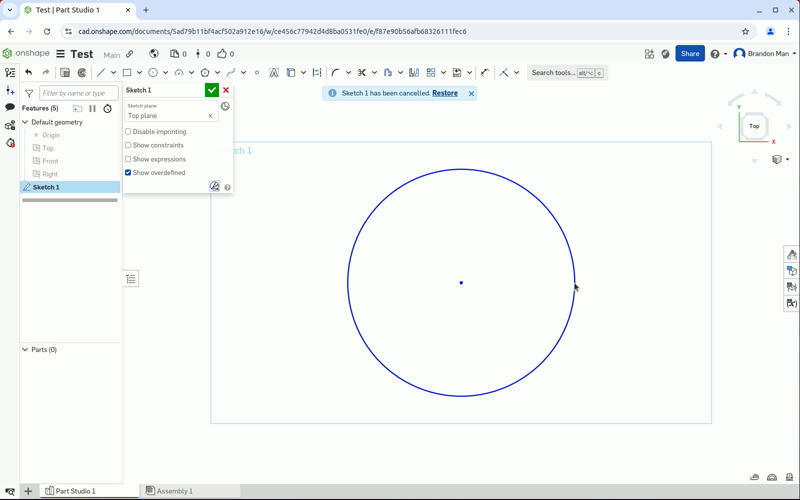
key_down(shift)
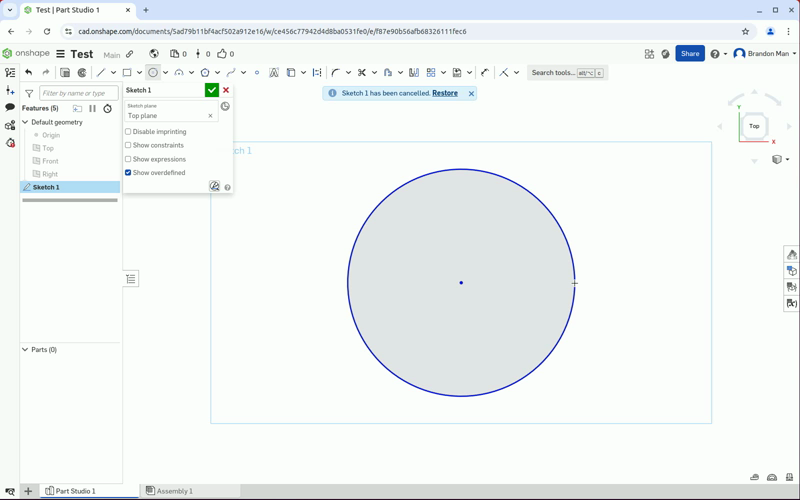
mouse_move(461, 282)
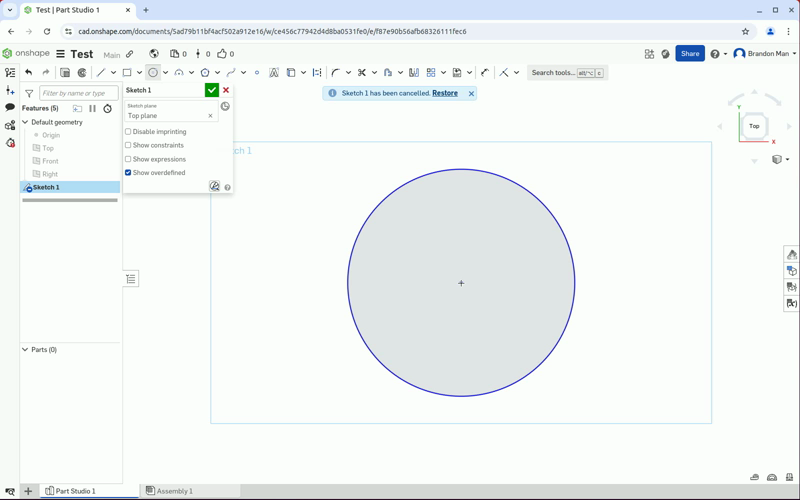
click(461, 282)
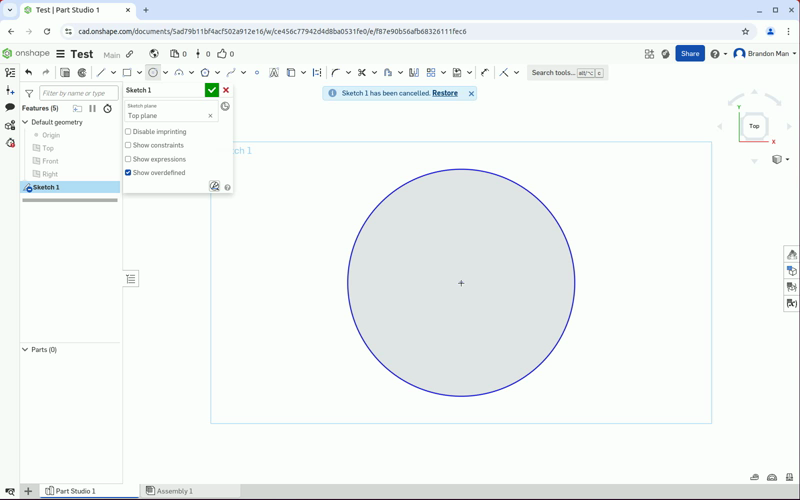
key_up(shift)
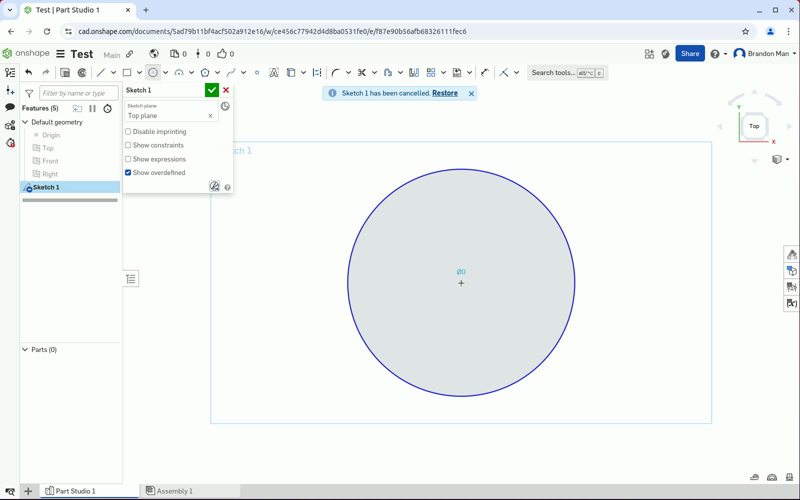
mouse_move(555, 282)
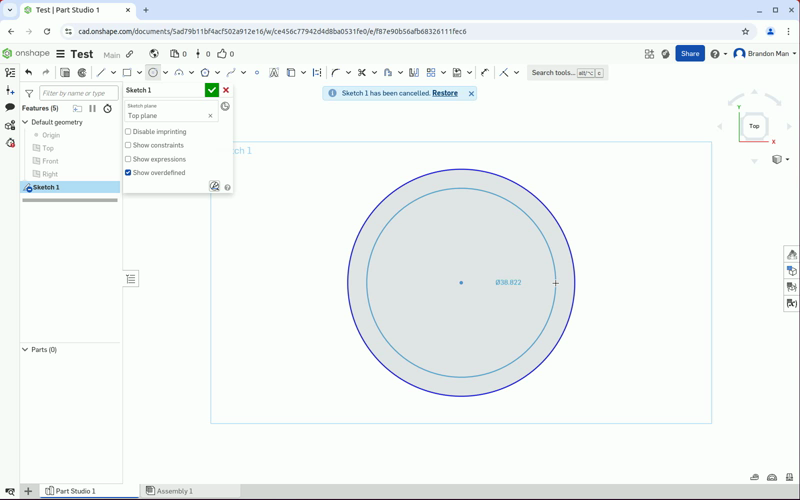
click(555, 282)
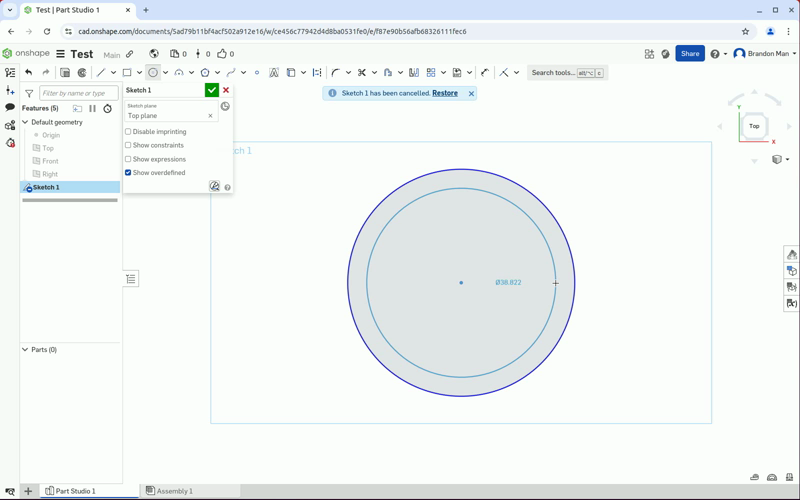
key(esc)
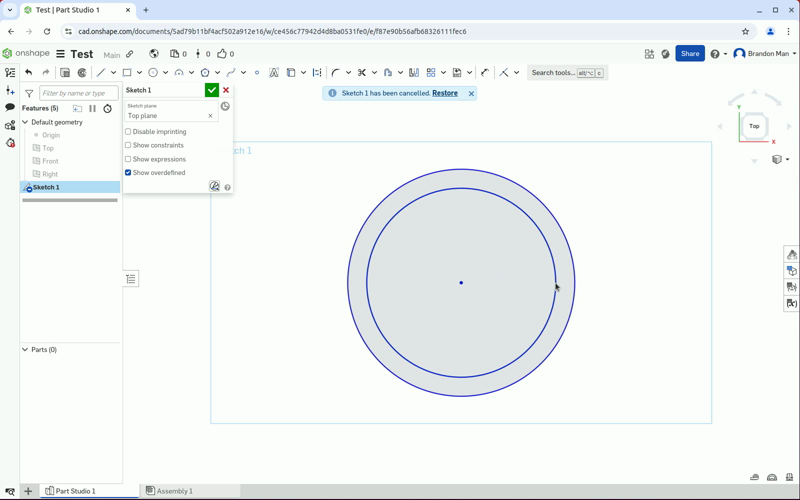
mouse_move(564, 285)
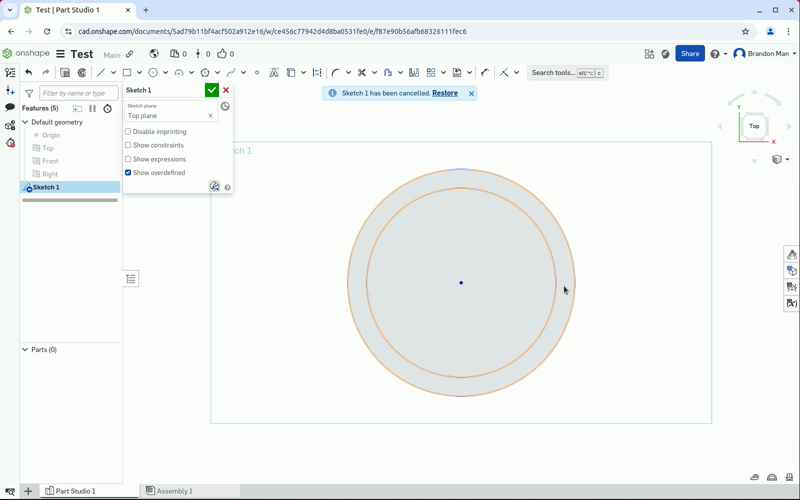
click(564, 285)
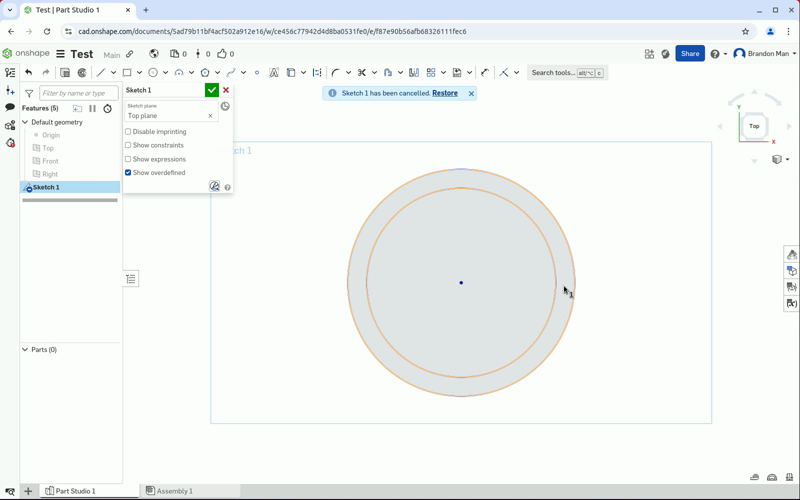
mouse_move(73, 352)
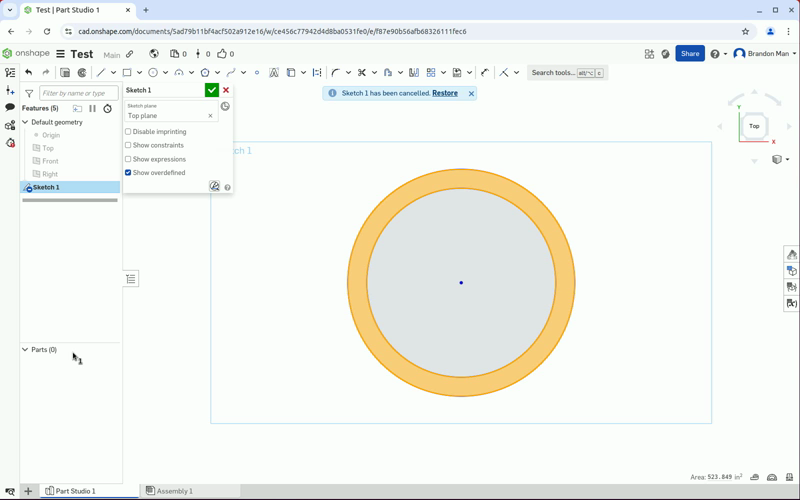
key(shift+y)
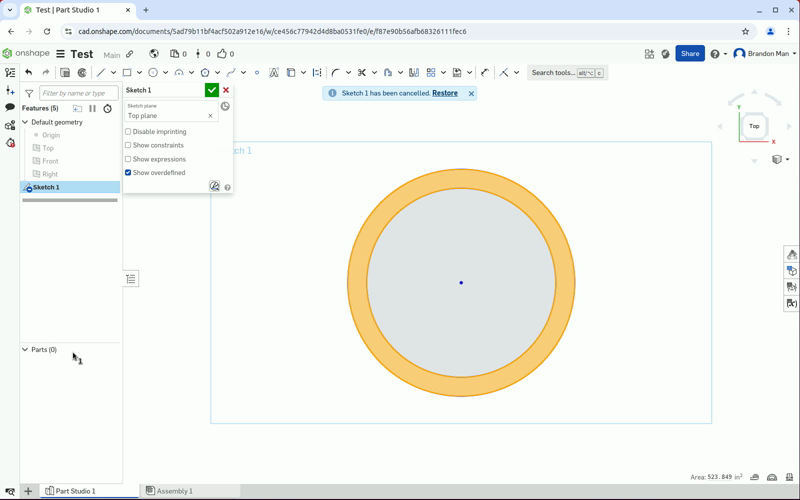
key(shift+e)
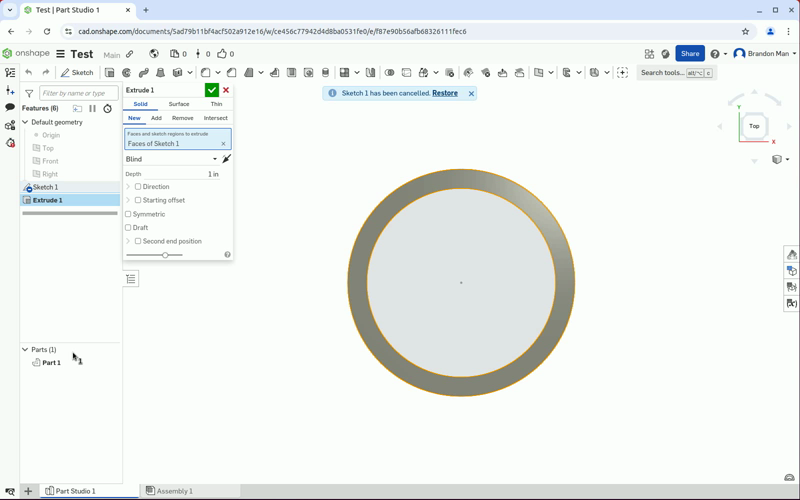
mouse_move(143, 106)
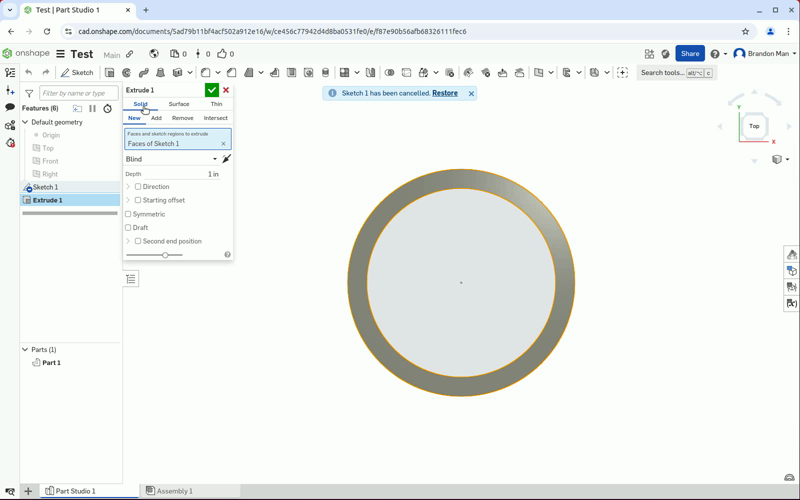
click(143, 106)
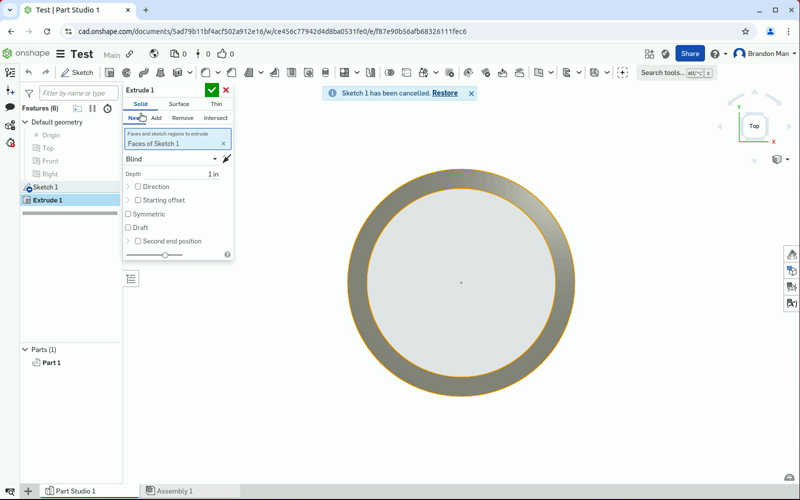
mouse_move(137, 120)
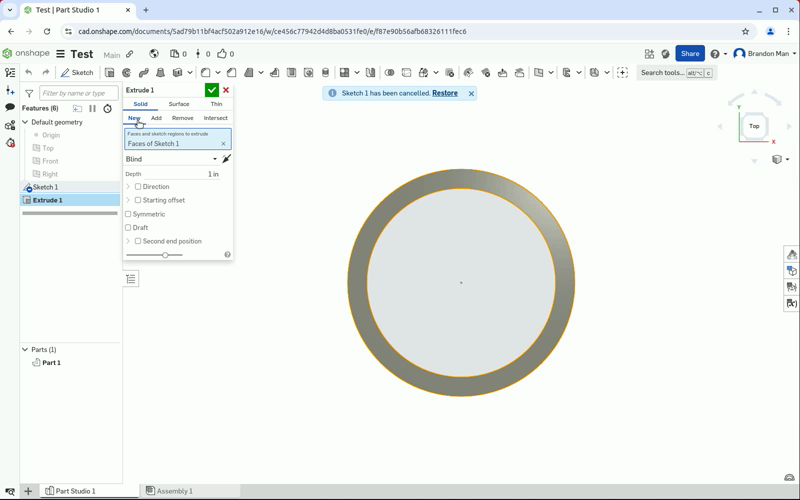
click(137, 120)
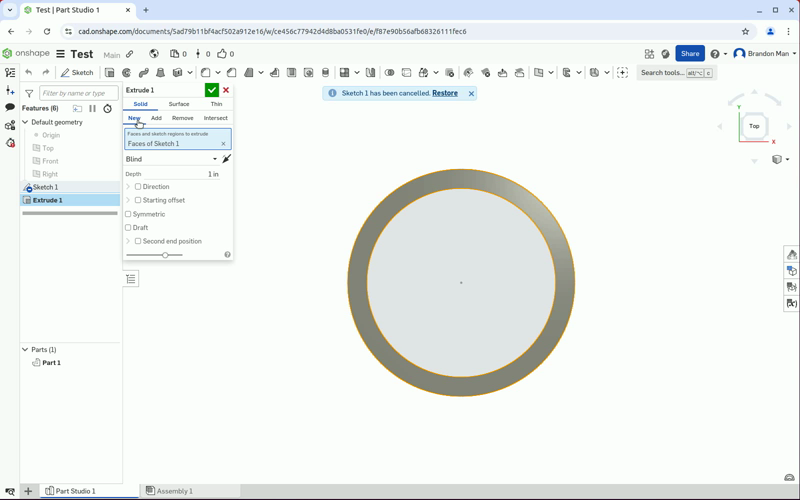
key(tab, 4)
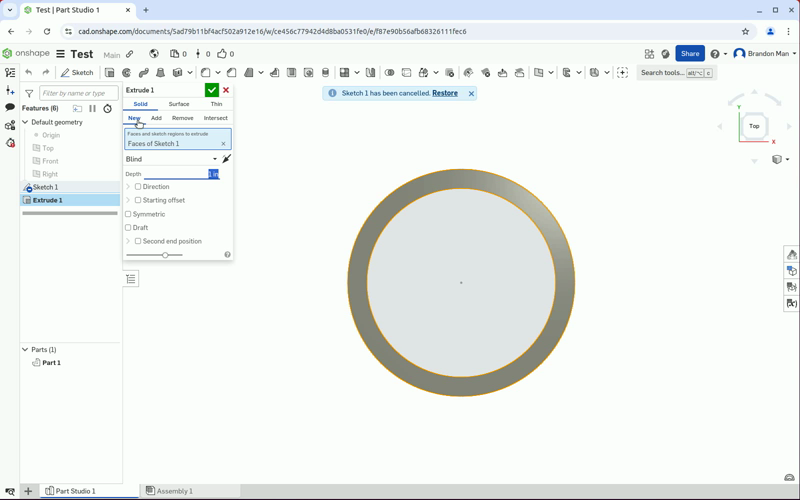
text(2.648)
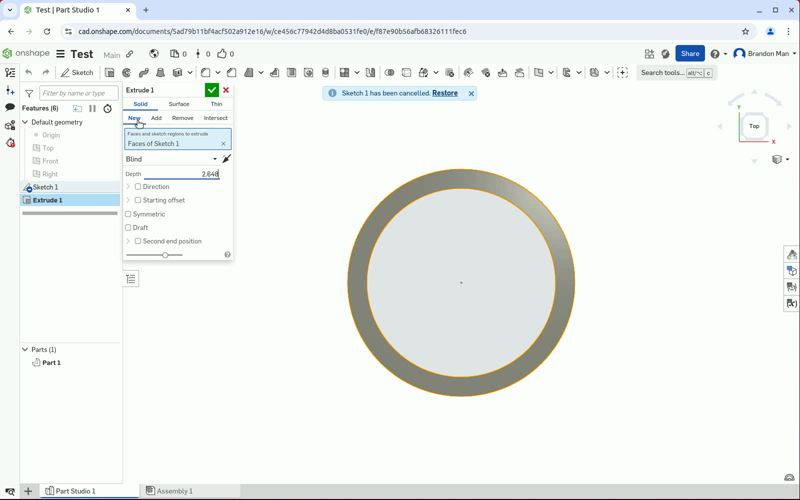
key(enter)
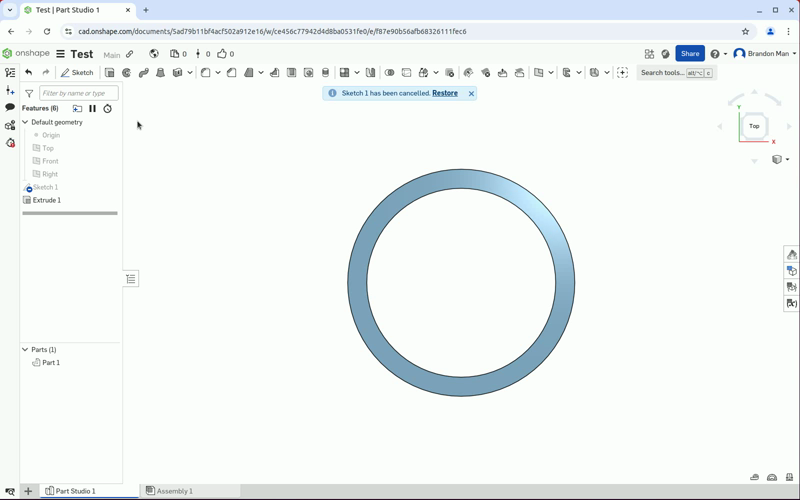
key(shift+h)
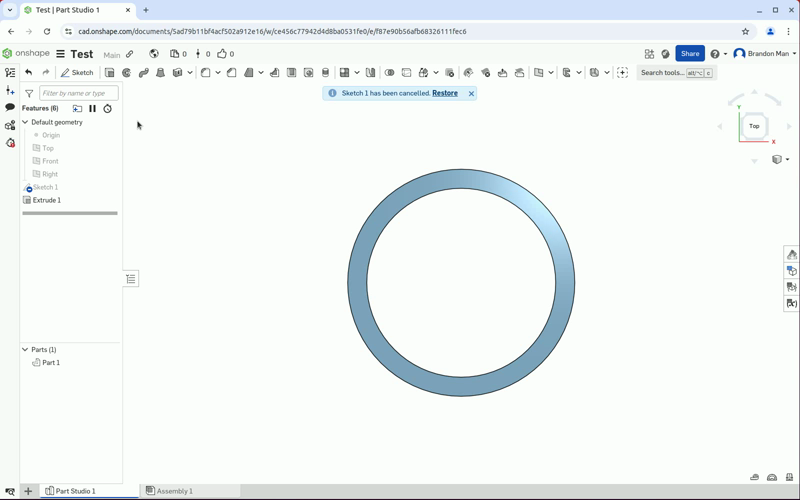
key(shift+h)
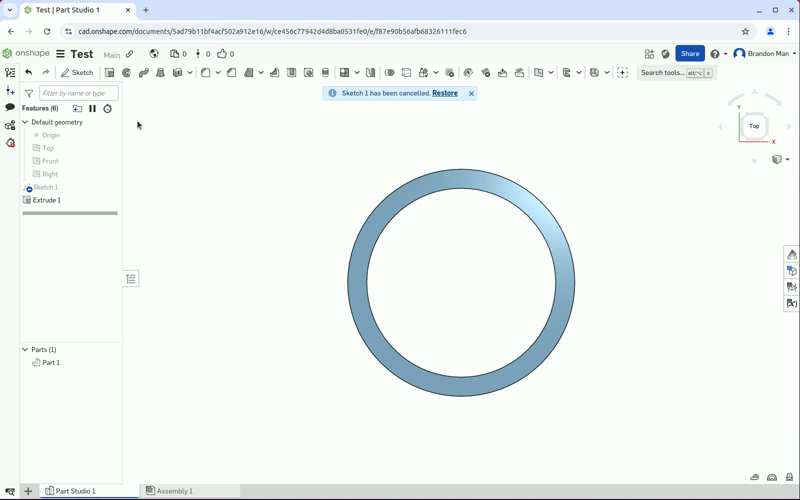
mouse_move(73, 189)
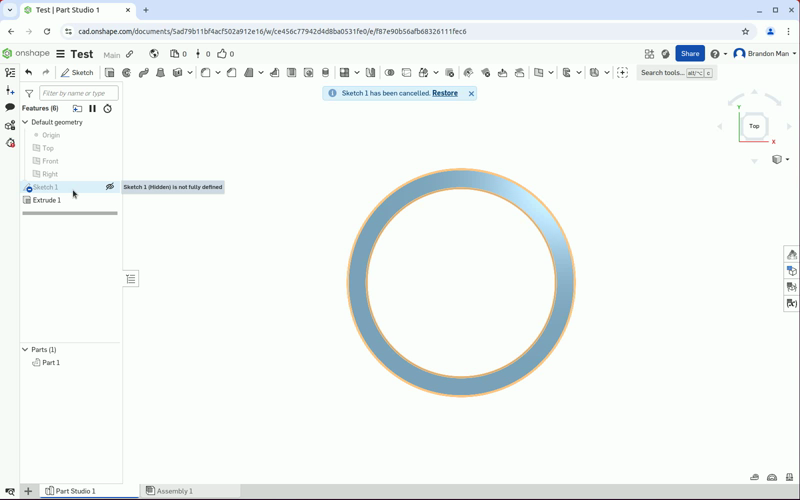
click(73, 189)
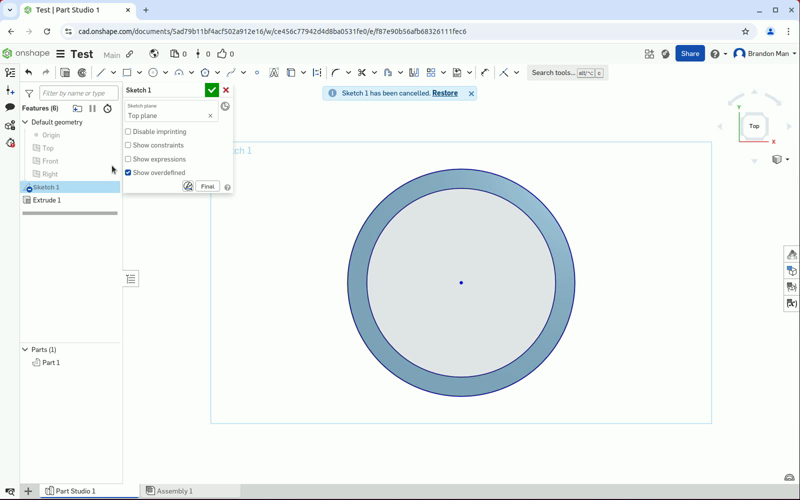
mouse_move(229, 92)
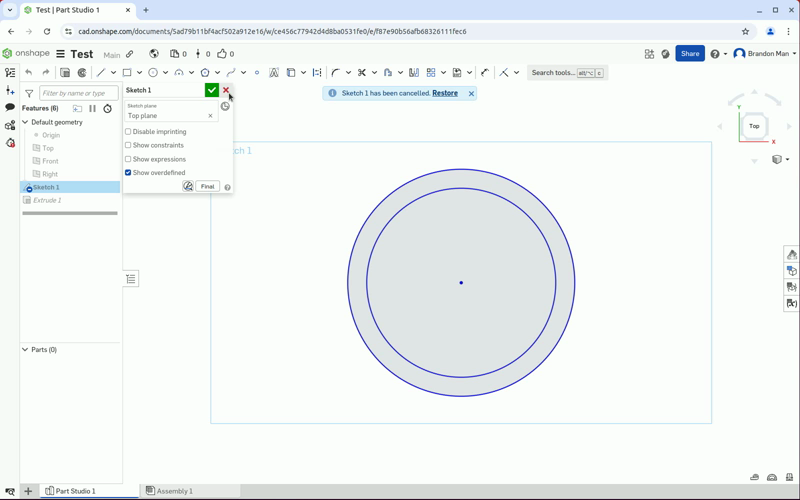
click(229, 92)
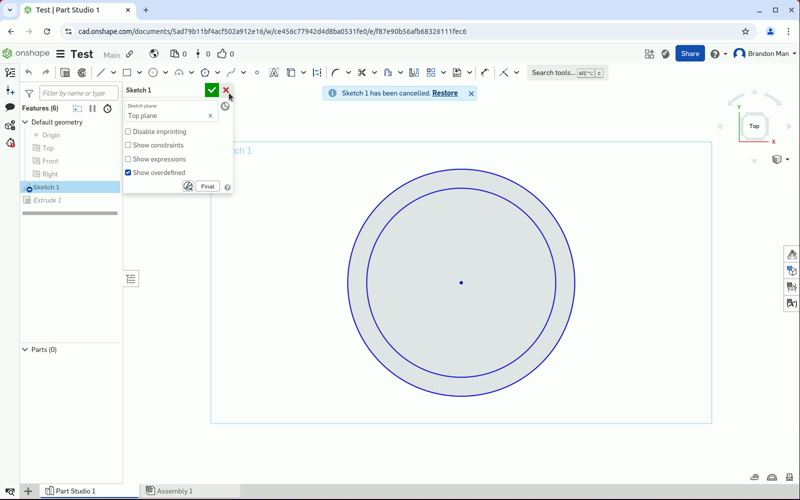
key(shift+s)
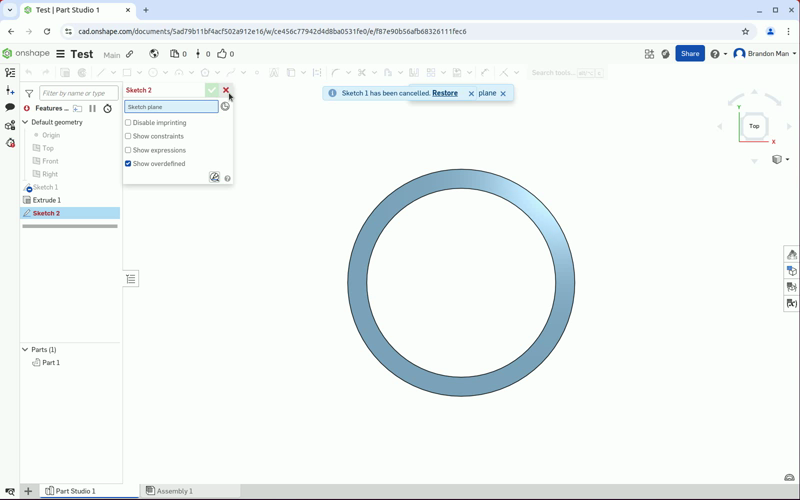
mouse_move(73, 150)
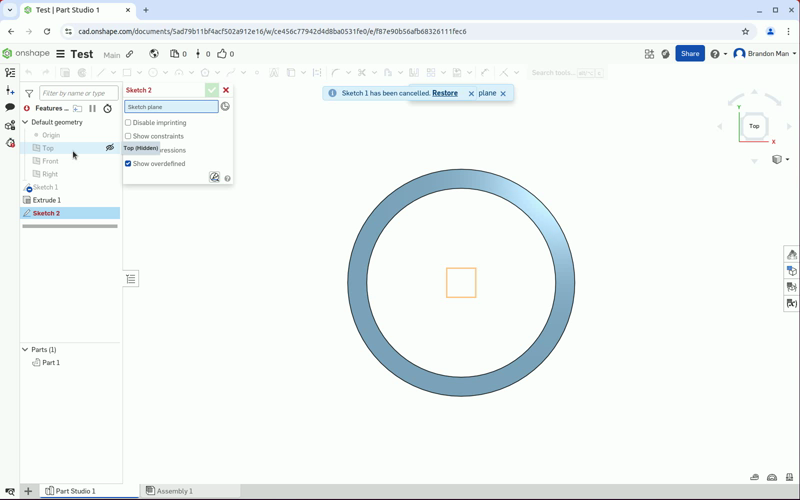
click(73, 150)
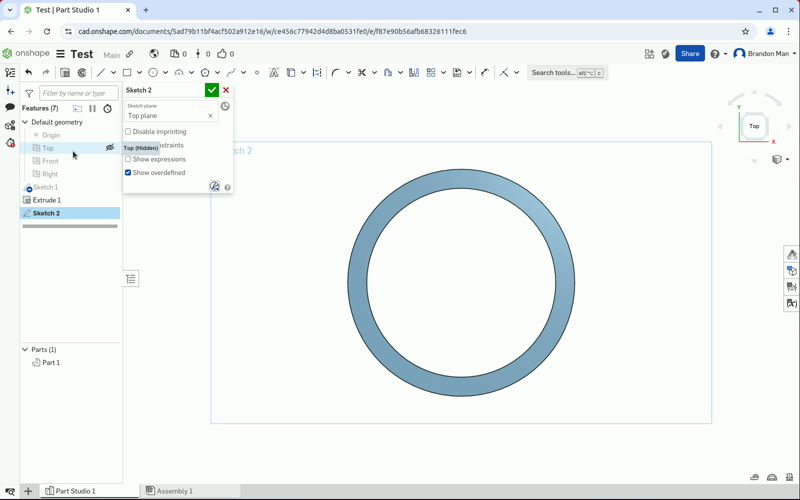
mouse_move(73, 352)
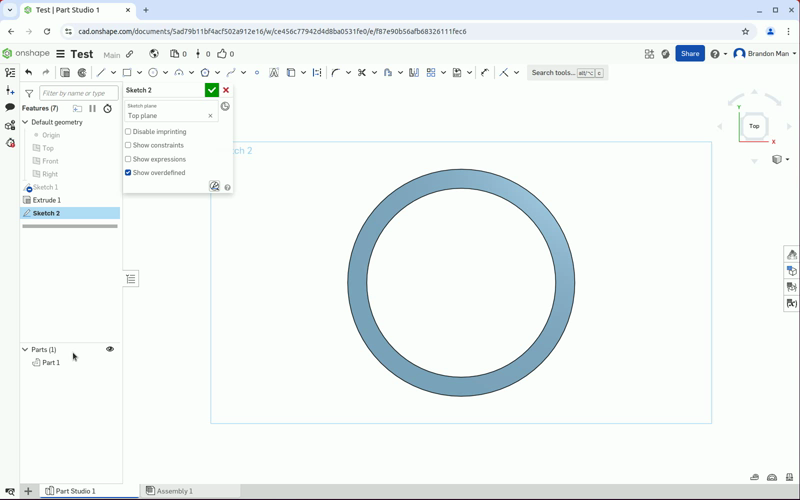
key(y)
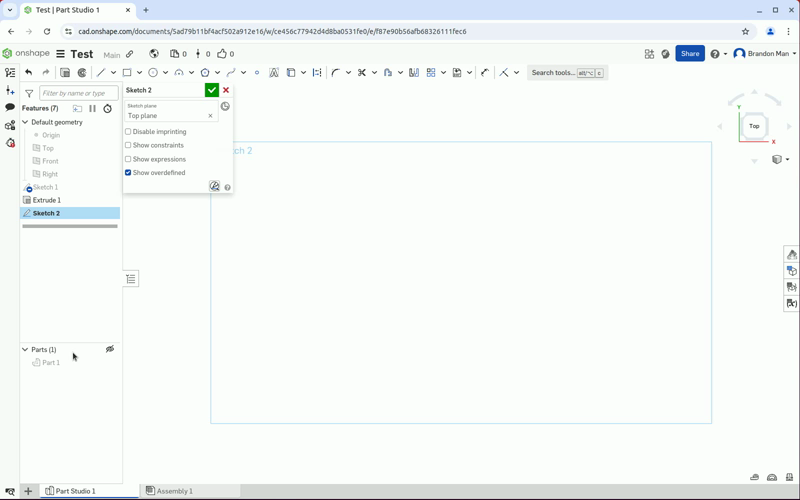
key(c)
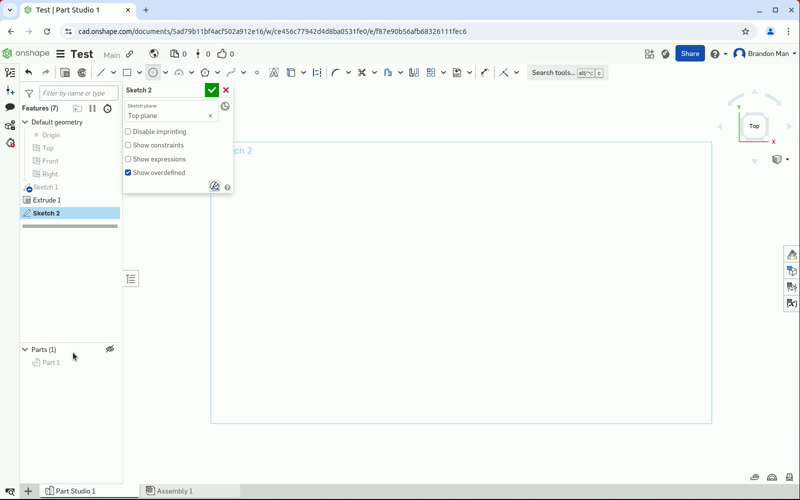
key_down(shift)
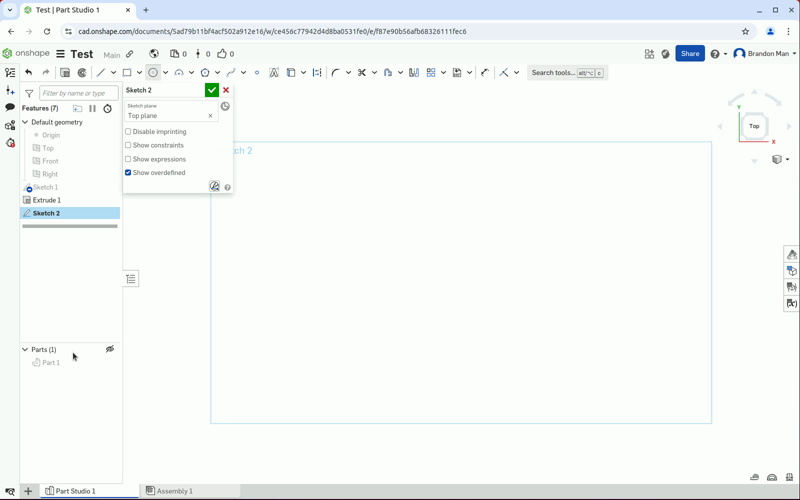
mouse_move(461, 282)
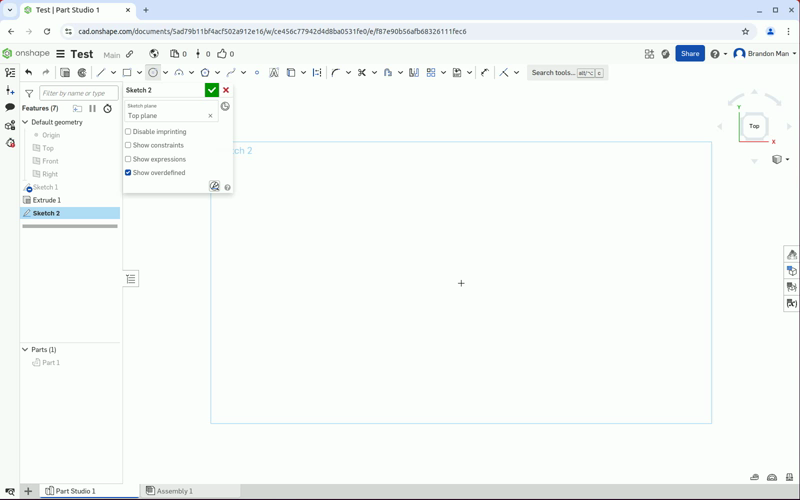
click(461, 282)
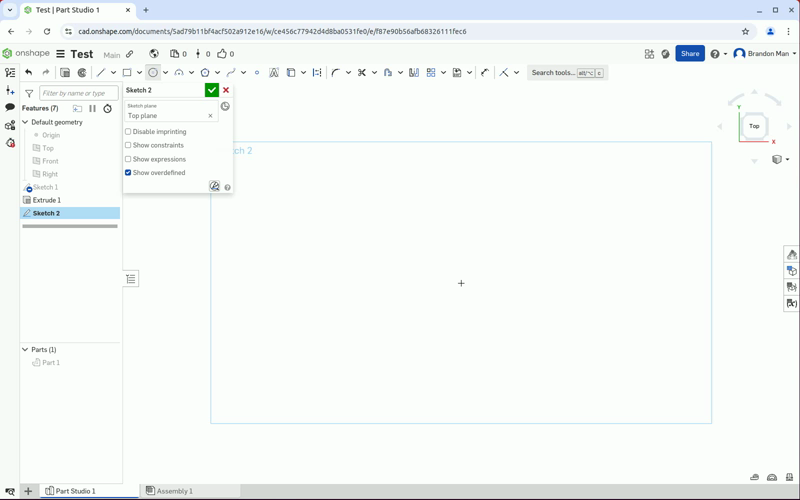
key_up(shift)
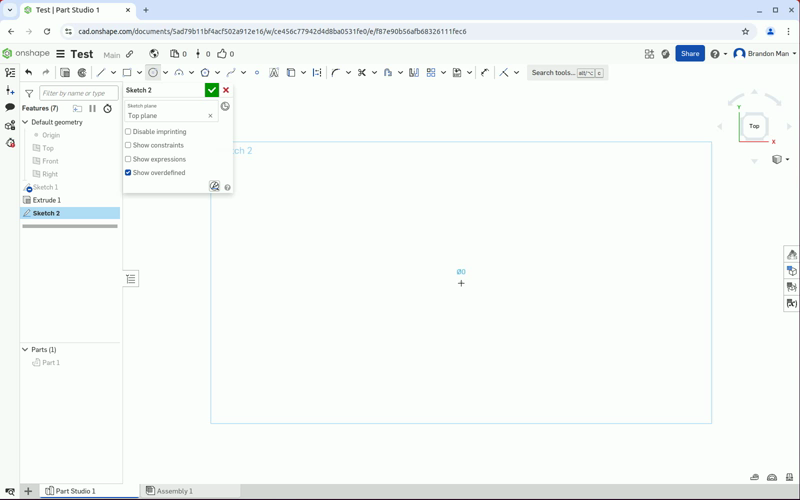
mouse_move(558, 282)
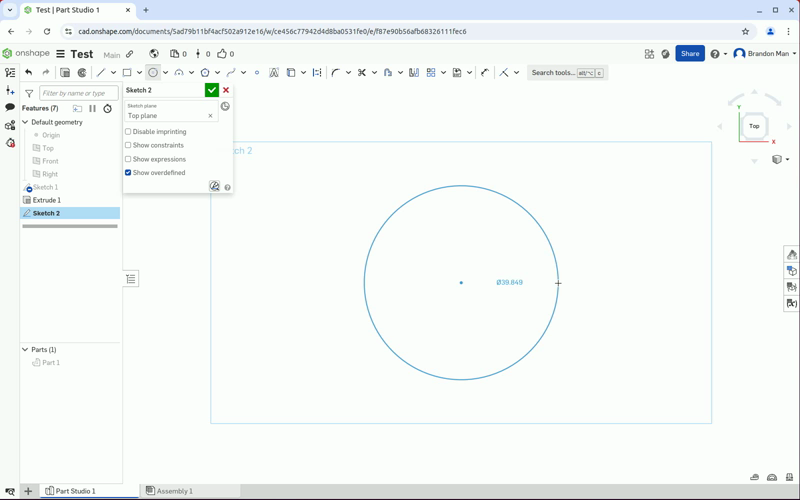
click(558, 282)
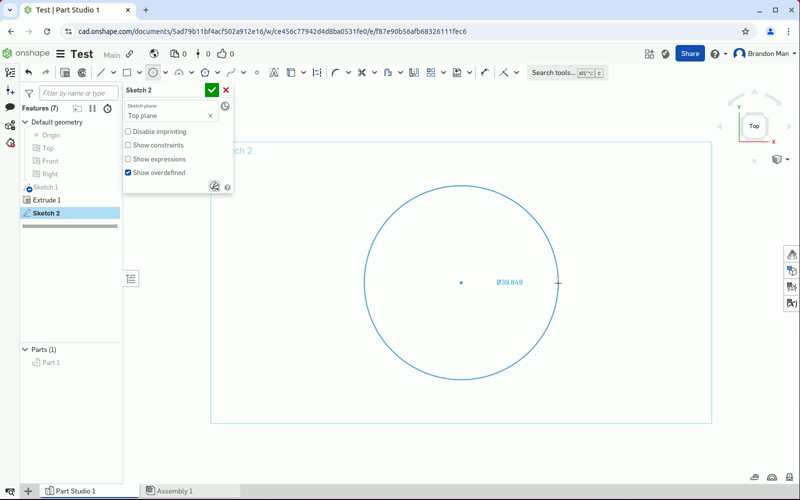
key(esc)
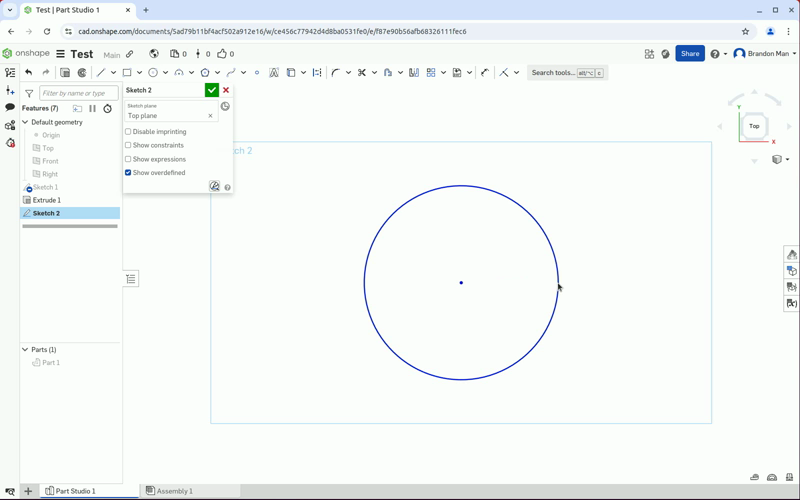
key(c)
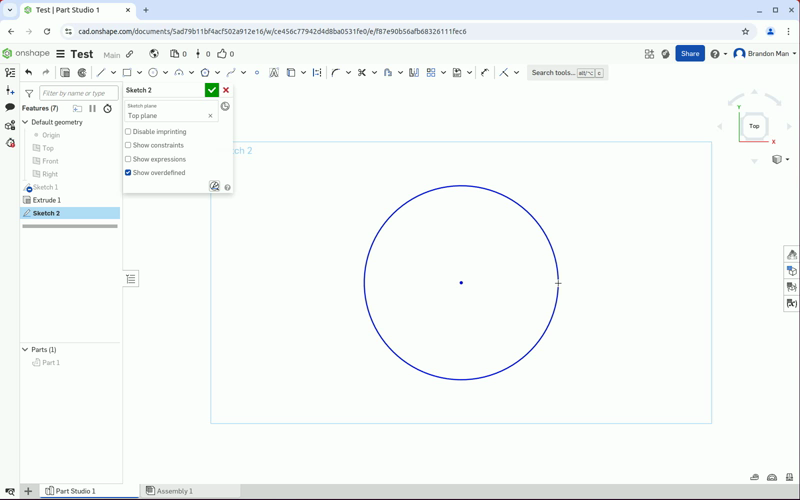
key_down(shift)
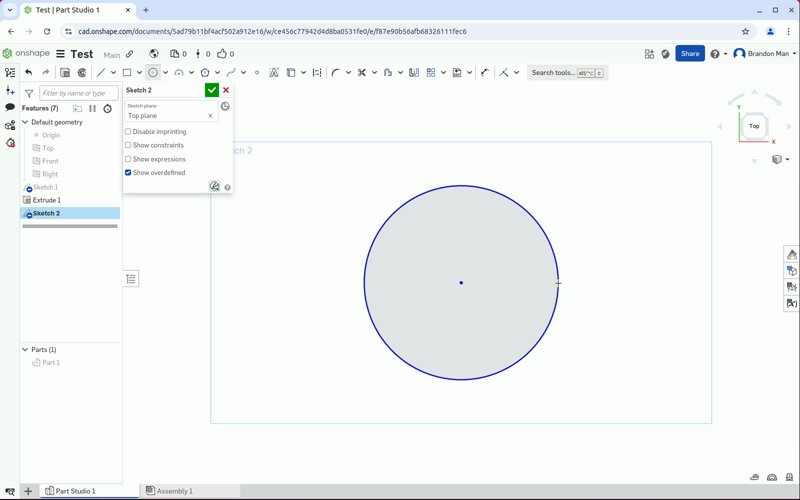
mouse_move(445, 282)
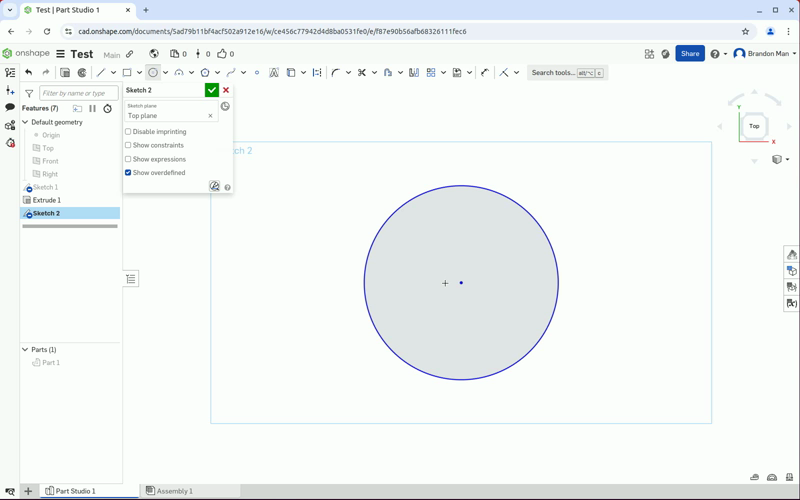
click(445, 282)
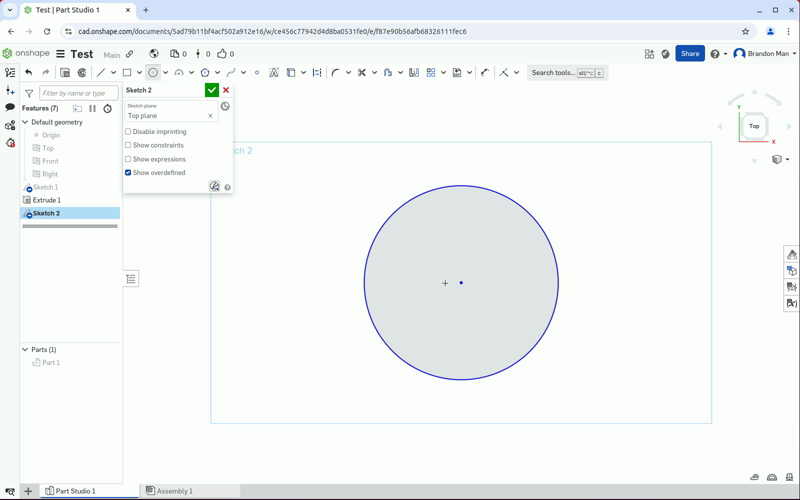
key_up(shift)
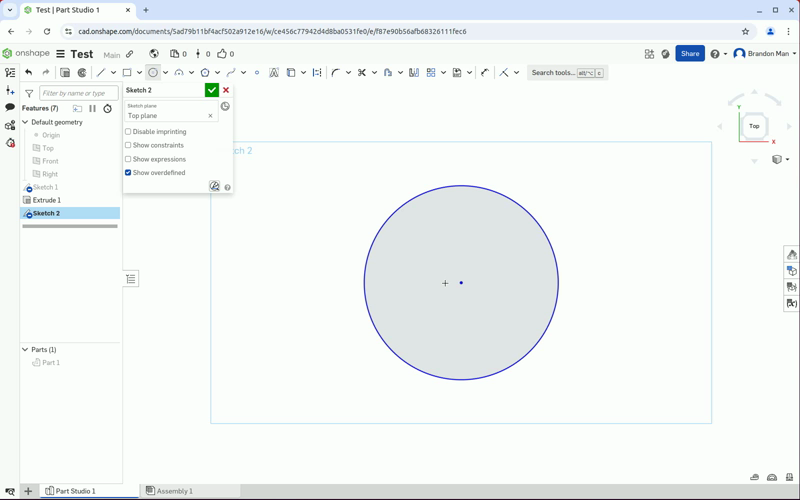
mouse_move(521, 282)
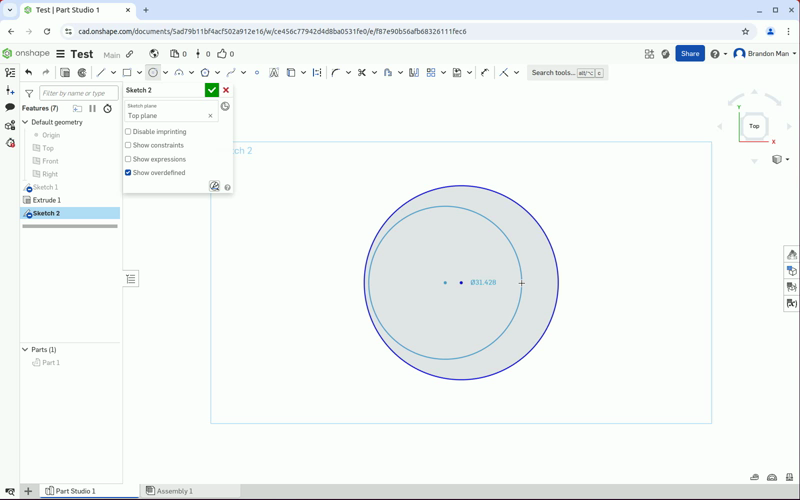
click(521, 282)
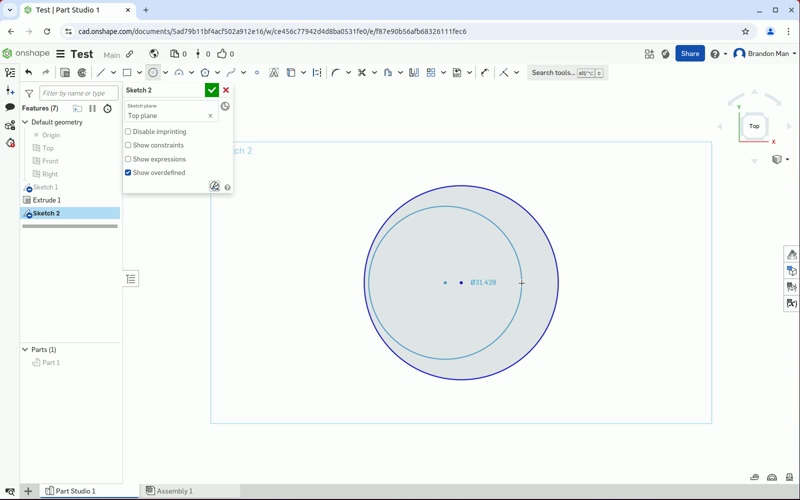
key(esc)
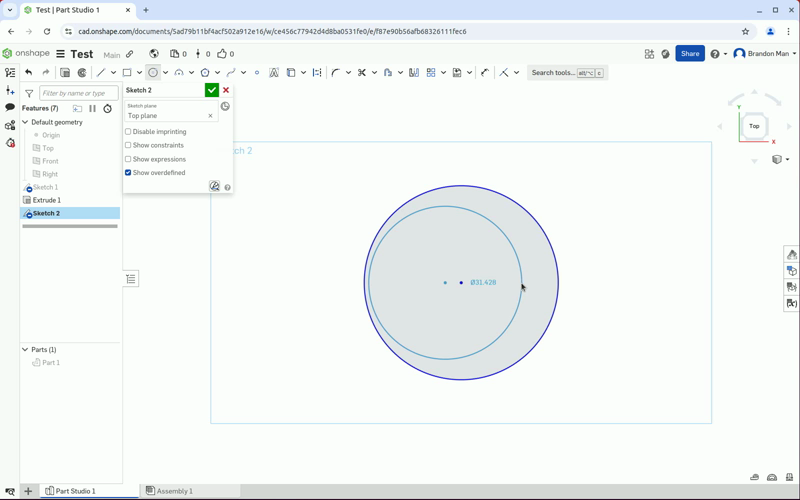
key(a)
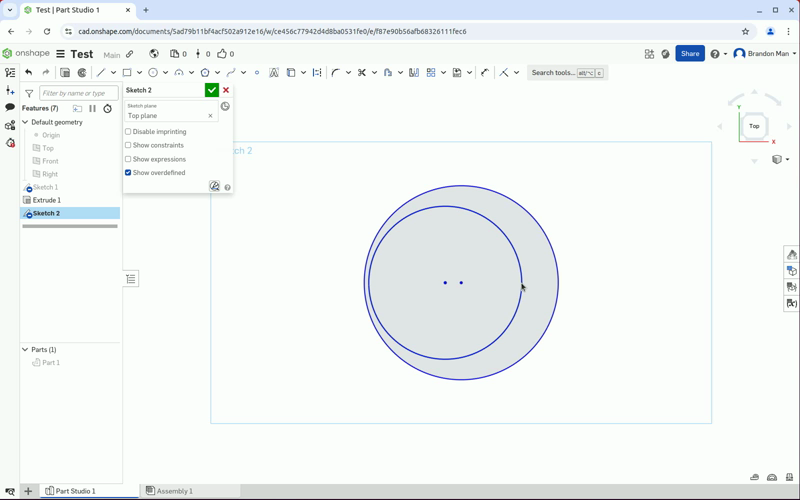
key_down(shift)
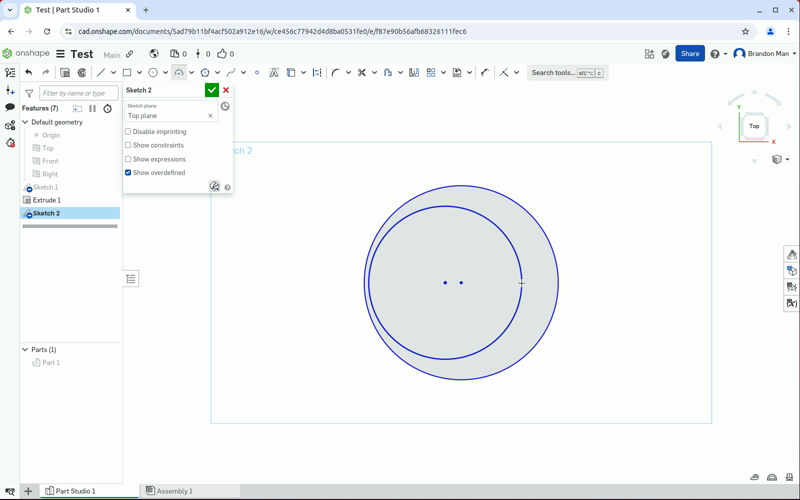
mouse_move(529, 311)
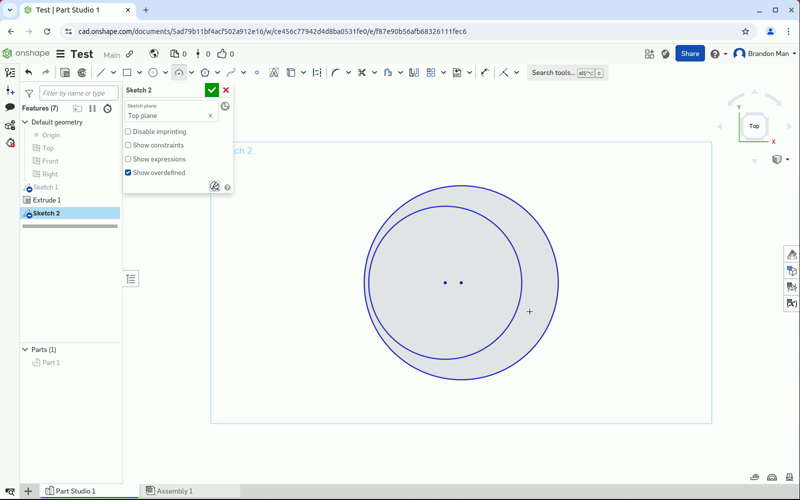
click(529, 311)
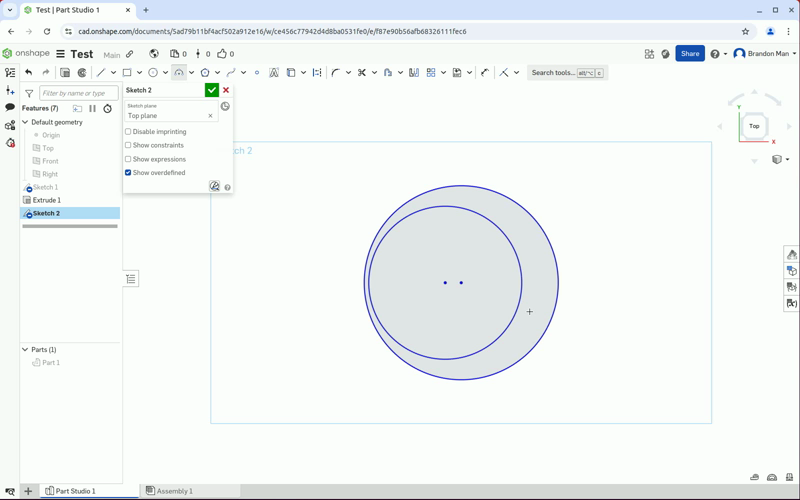
key_up(shift)
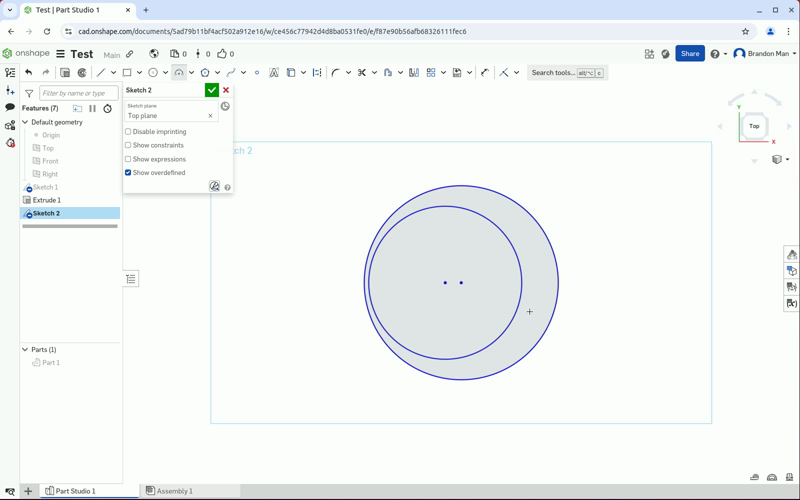
key_down(shift)
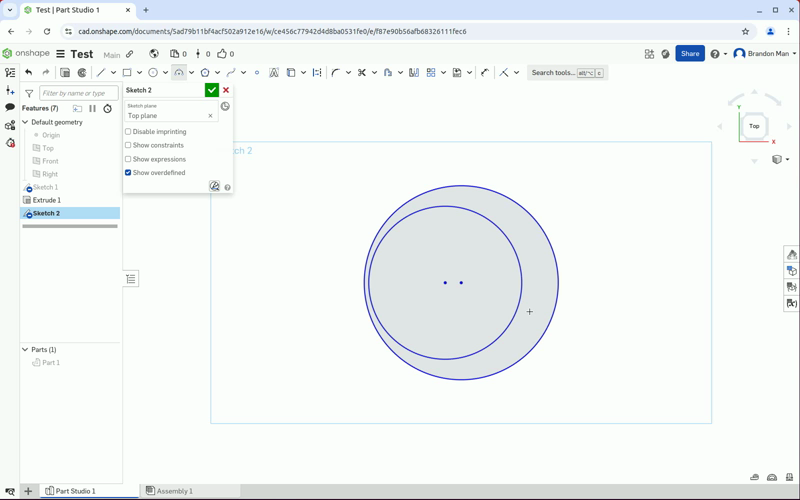
mouse_move(531, 313)
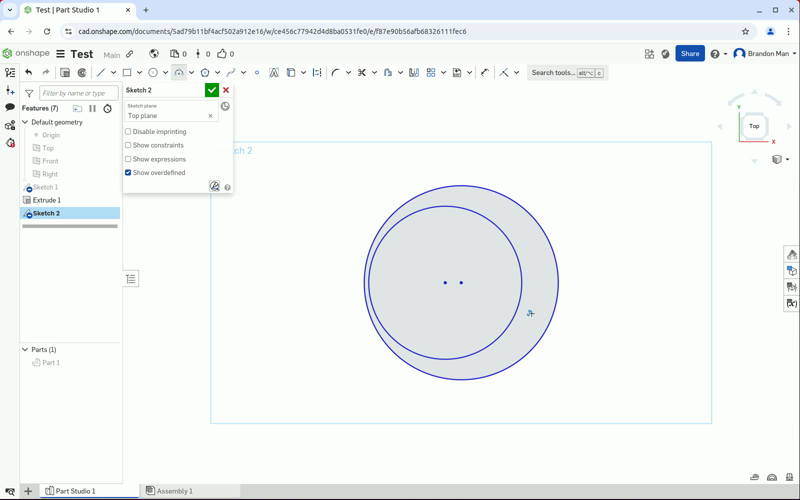
scroll(6)
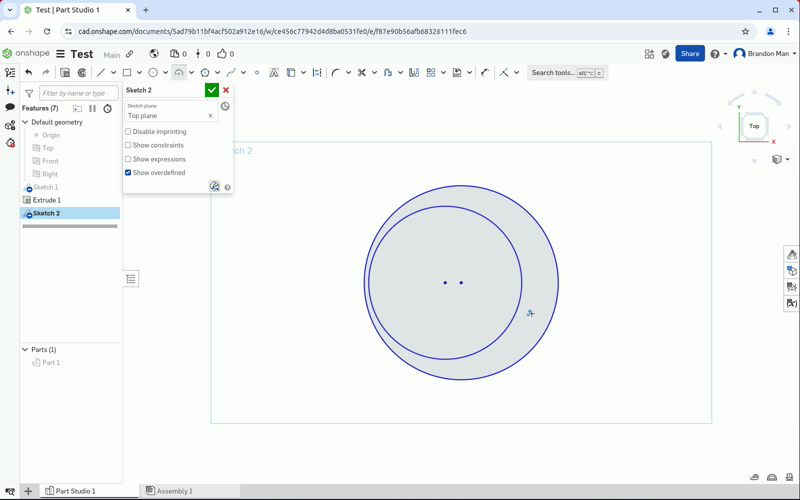
scroll(6)
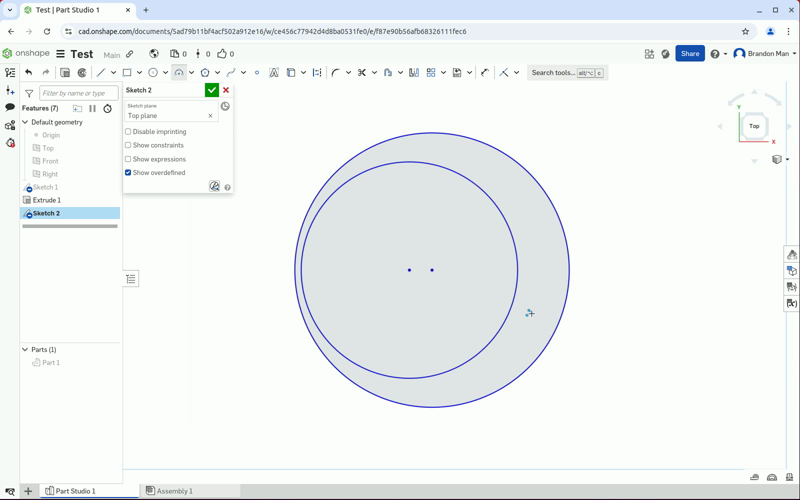
scroll(6)
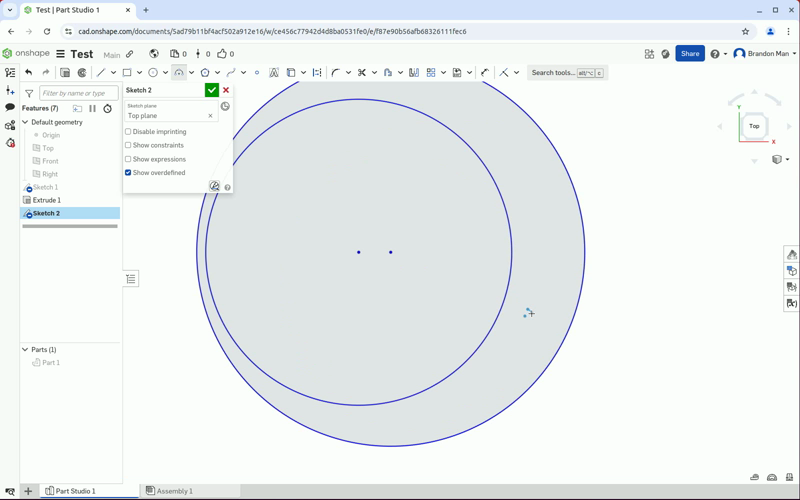
scroll(6)
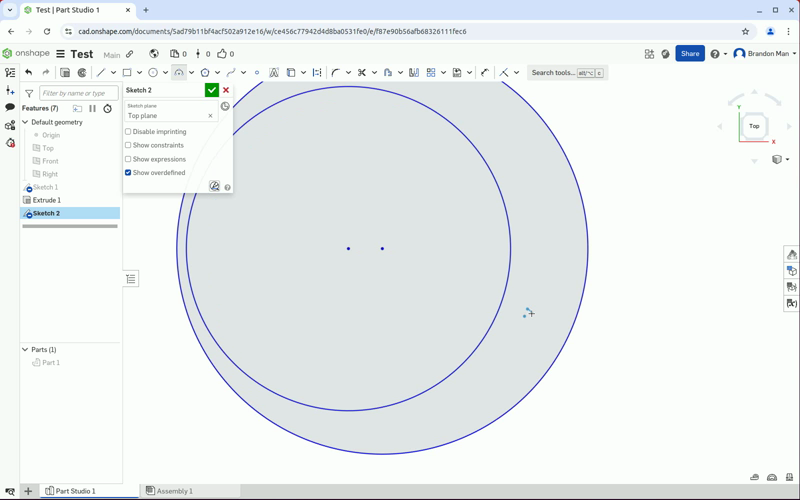
scroll(6)
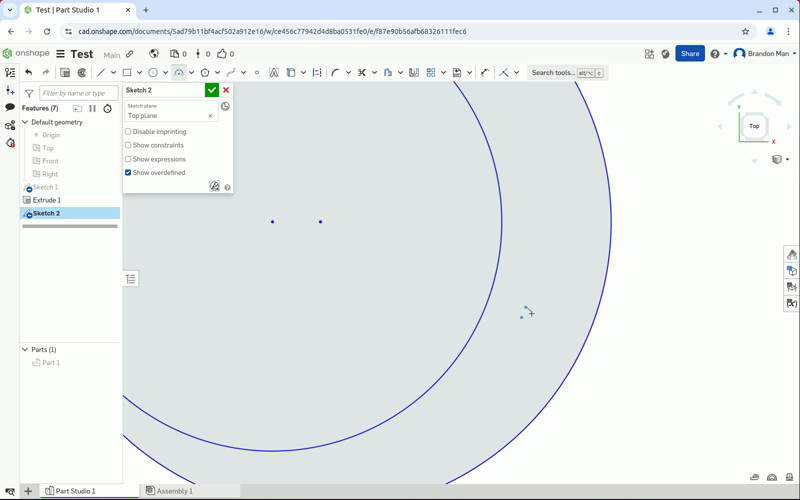
scroll(6)
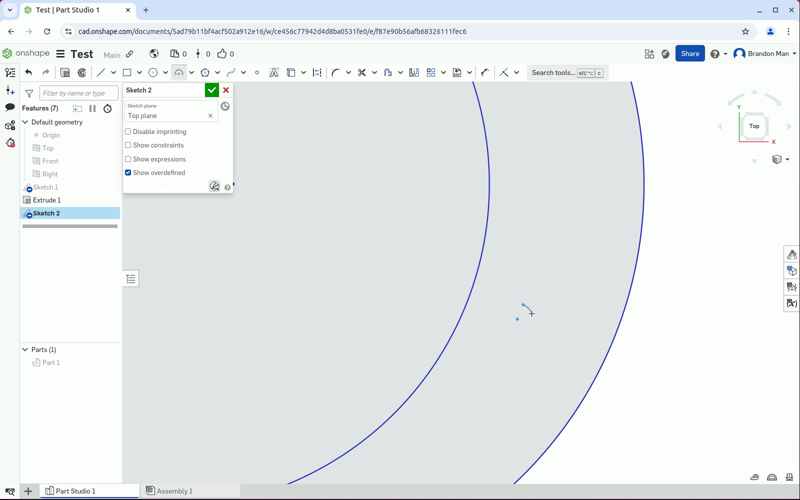
scroll(6)
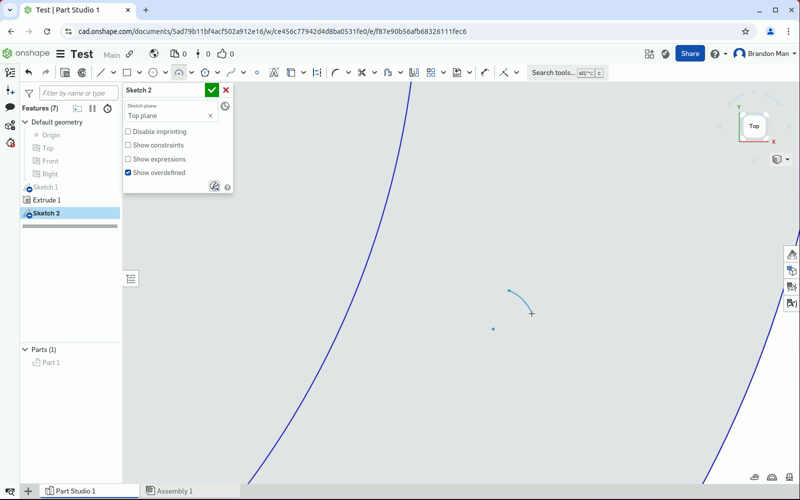
click(531, 313)
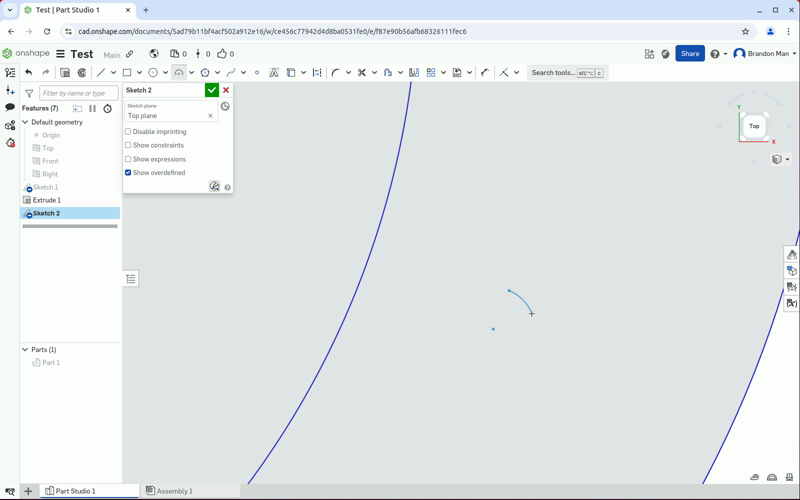
scroll(-6)
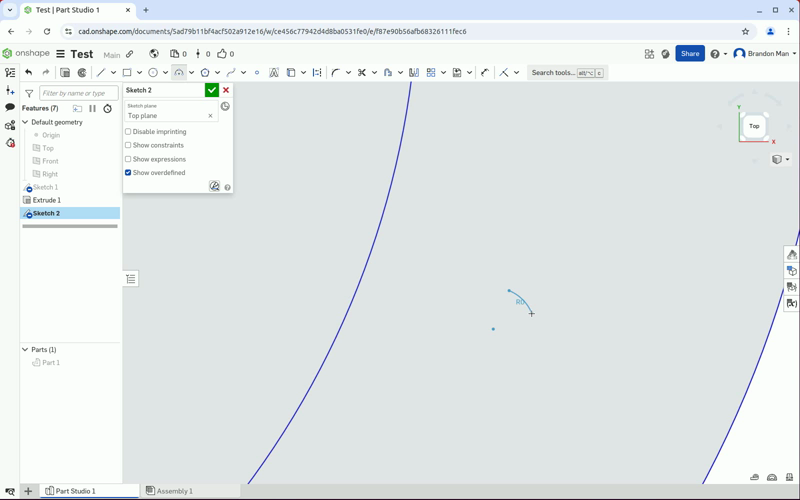
scroll(-6)
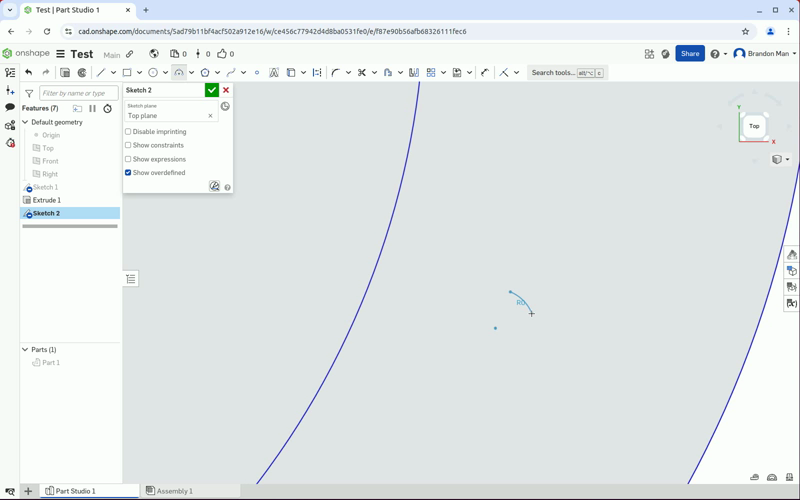
scroll(-6)
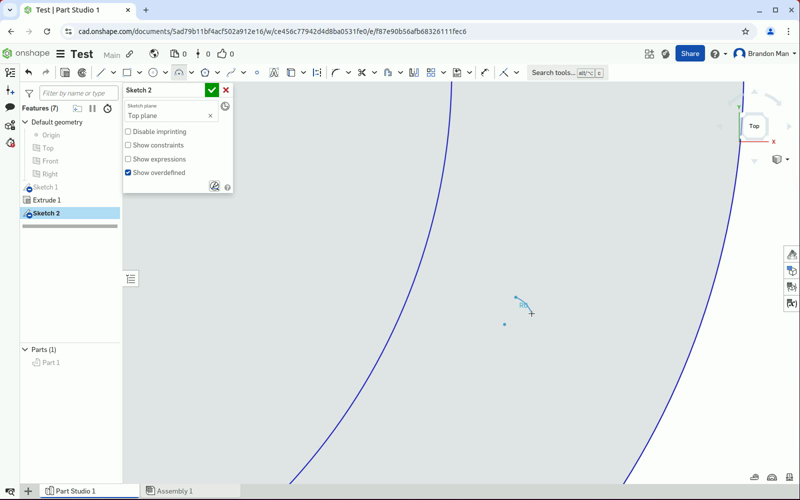
scroll(-6)
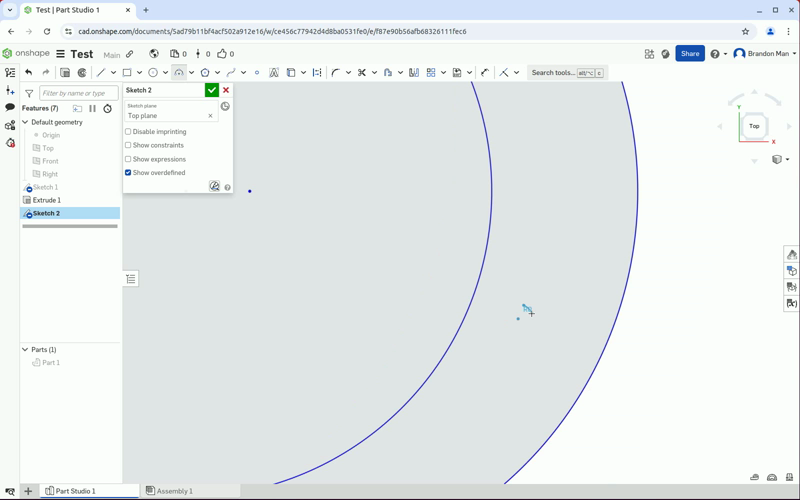
scroll(-6)
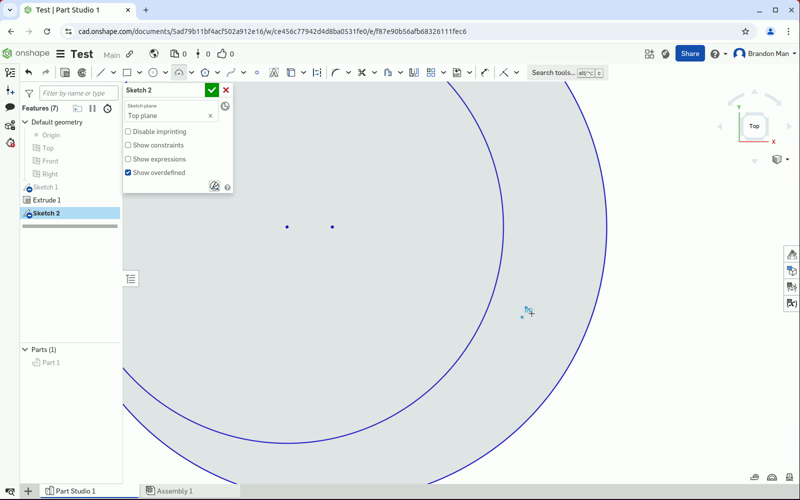
scroll(-6)
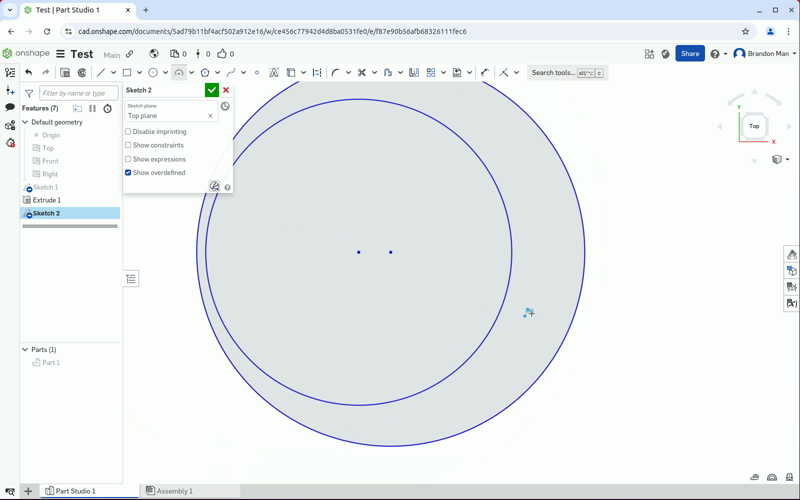
scroll(-6)
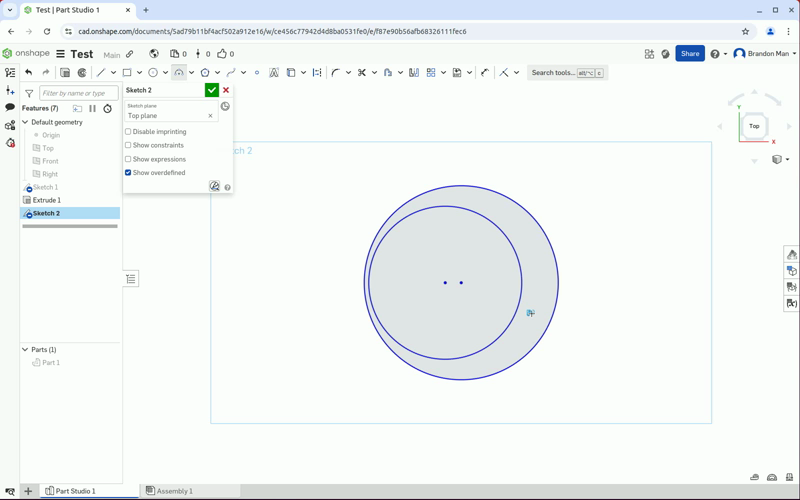
mouse_move(530, 312)
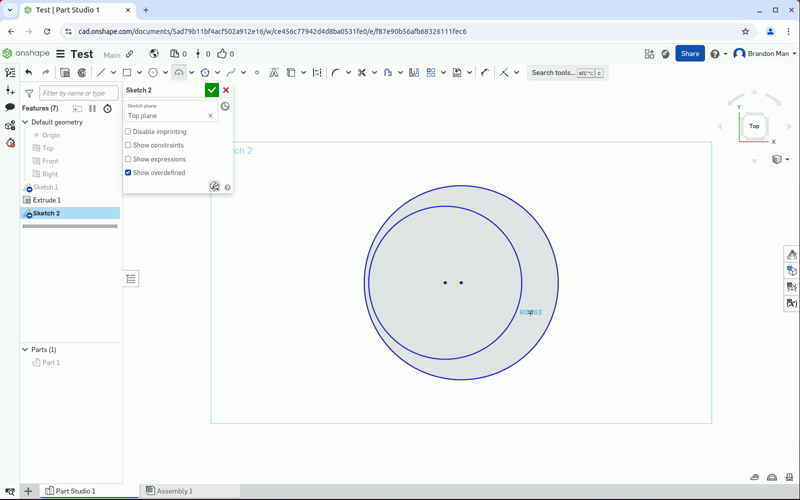
scroll(6)
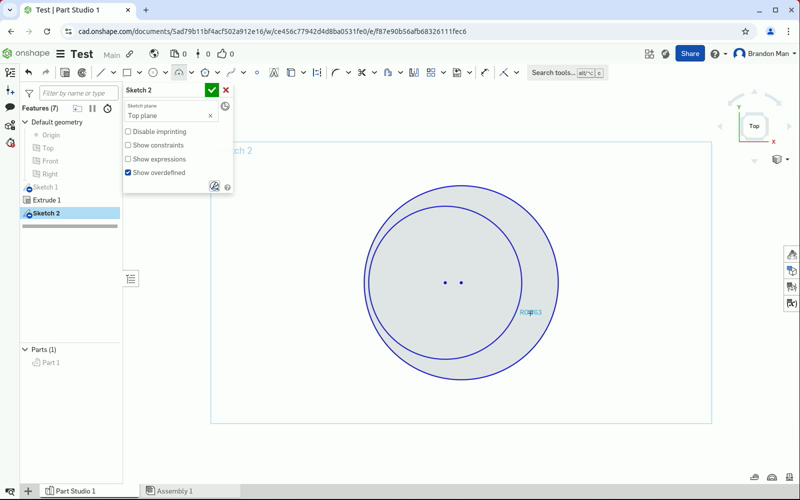
scroll(6)
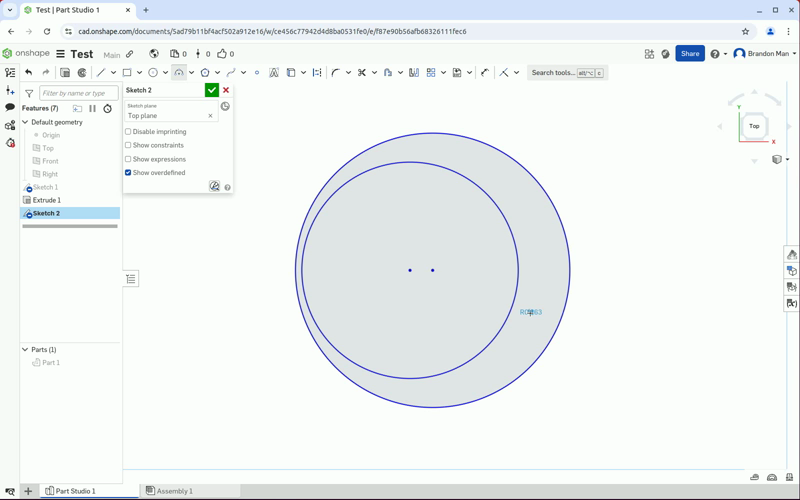
scroll(6)
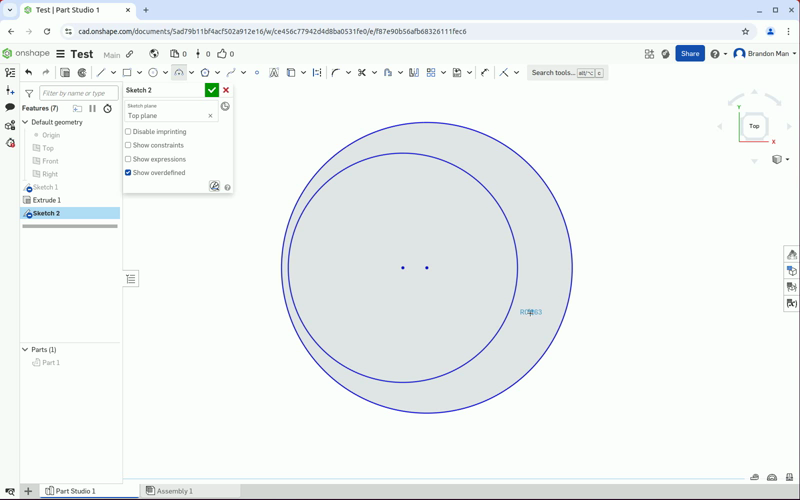
scroll(6)
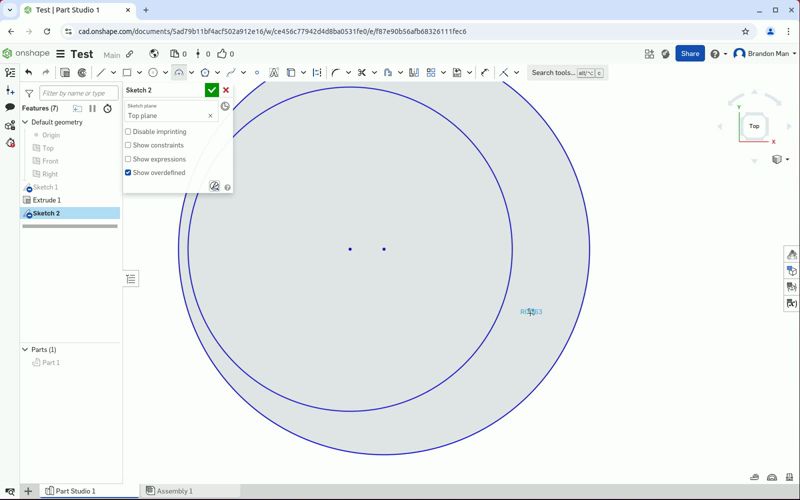
scroll(6)
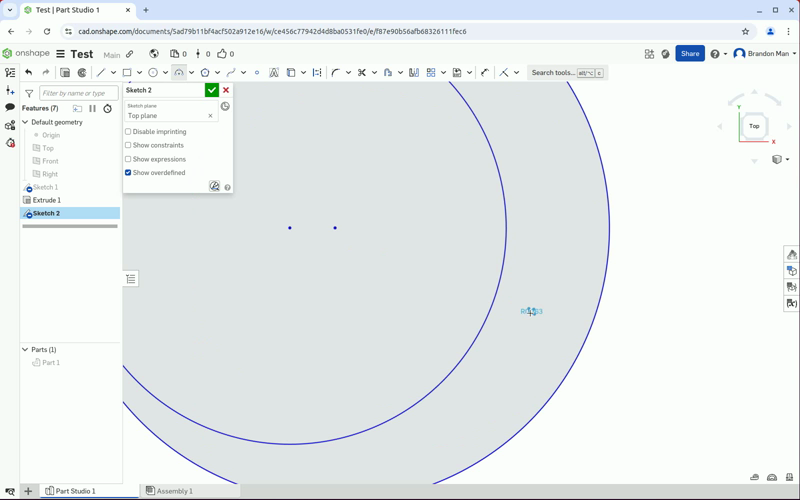
scroll(6)
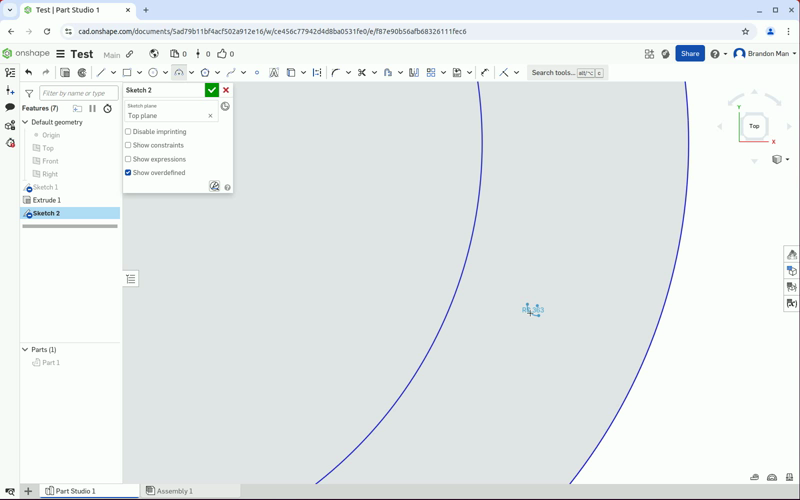
scroll(6)
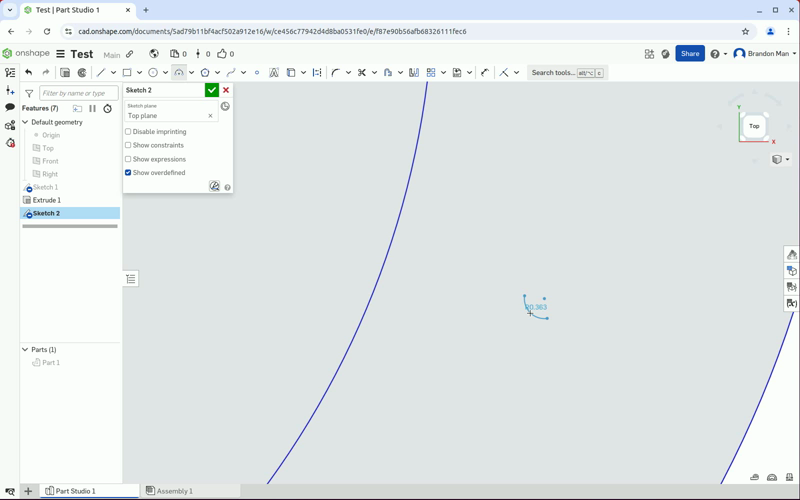
click(530, 312)
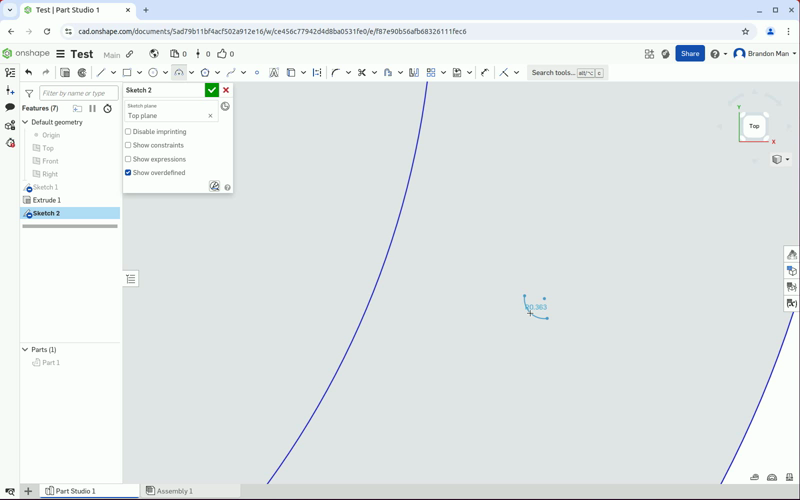
scroll(-6)
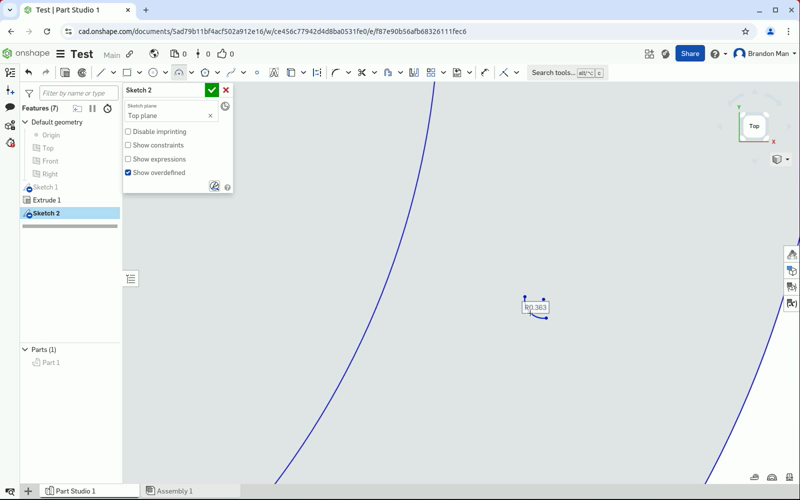
scroll(-6)
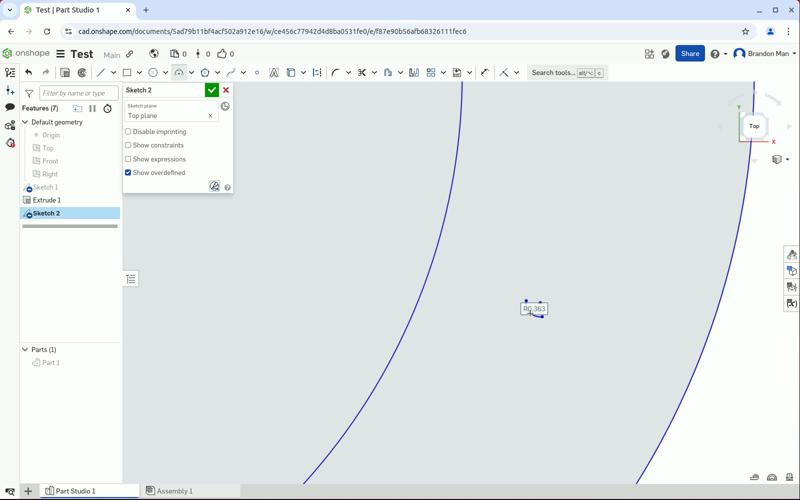
scroll(-6)
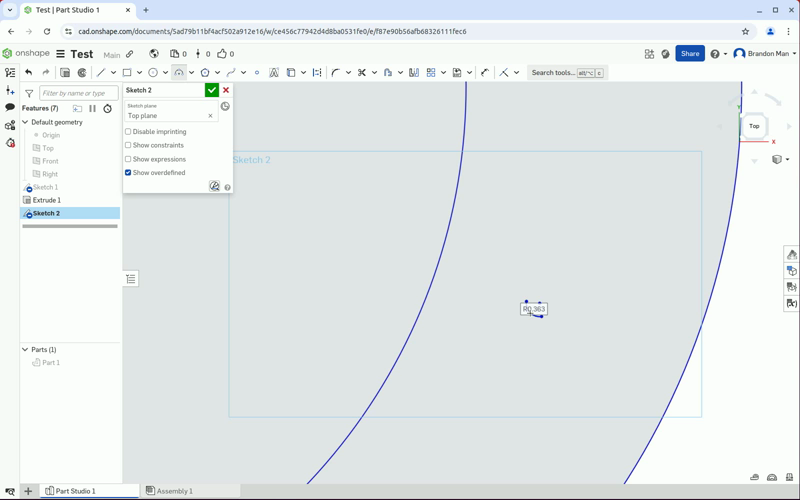
scroll(-6)
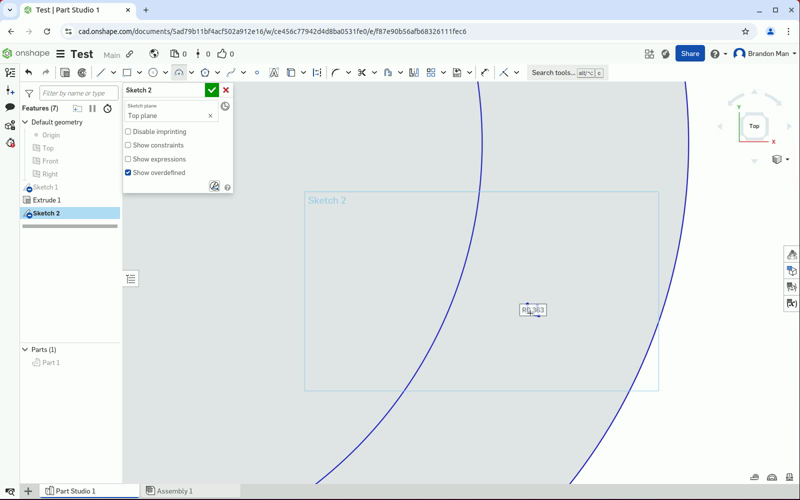
scroll(-6)
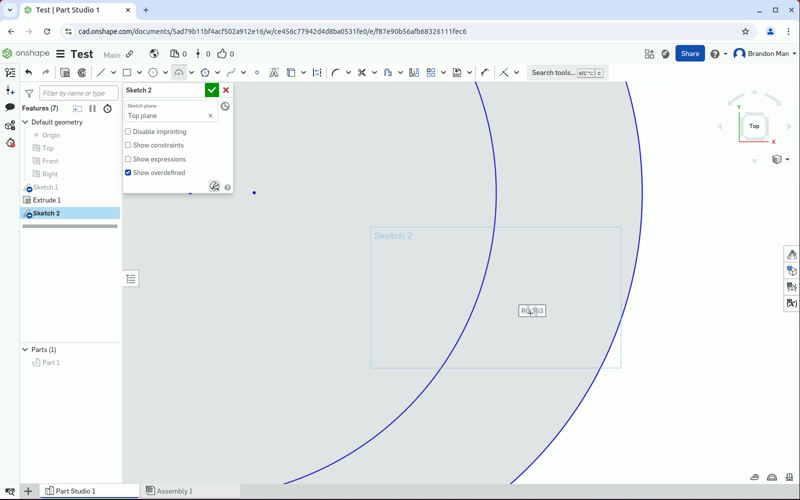
scroll(-6)
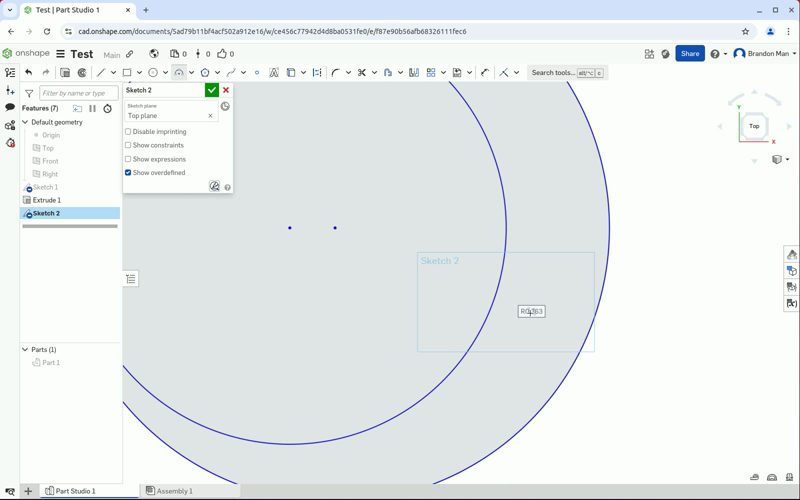
scroll(-6)
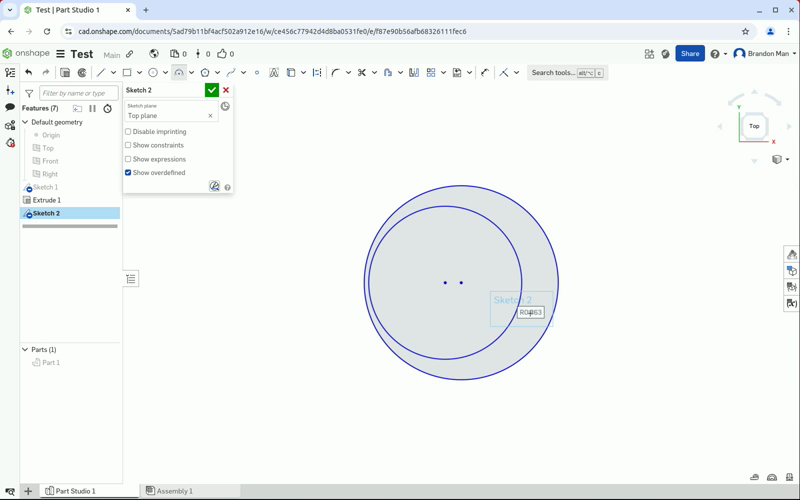
key_up(shift)
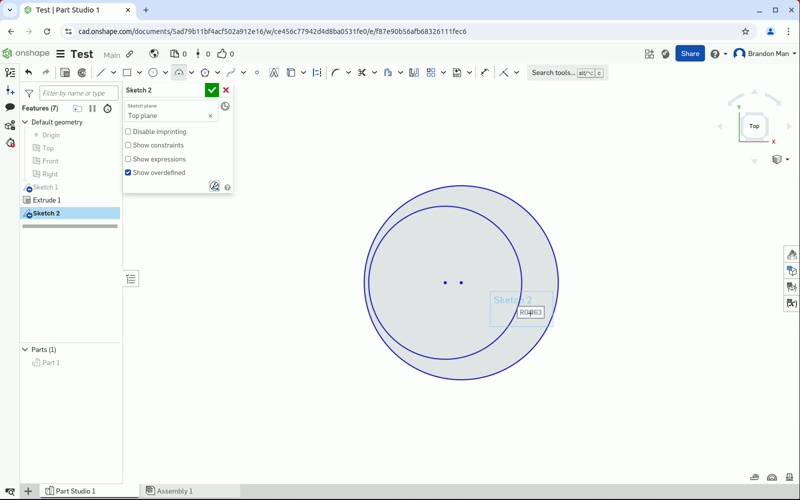
key(esc)
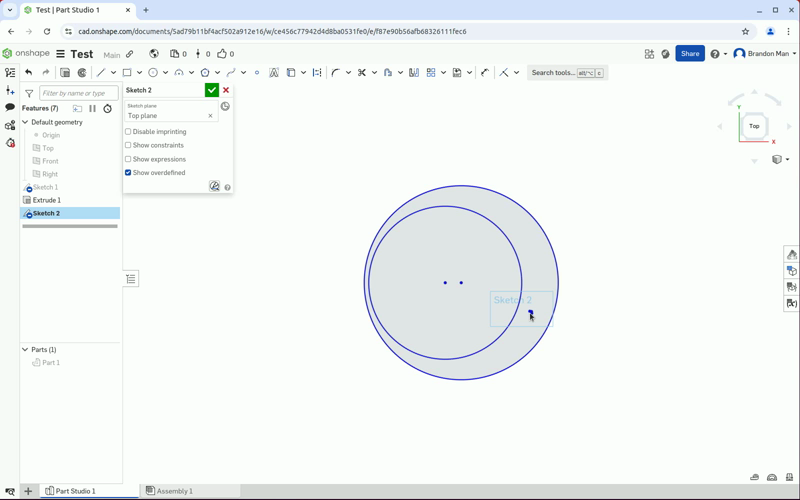
key(l)
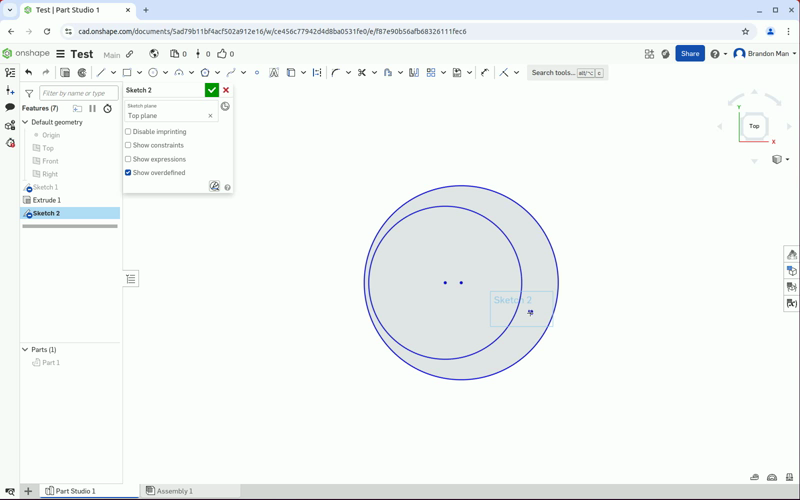
mouse_move(531, 313)
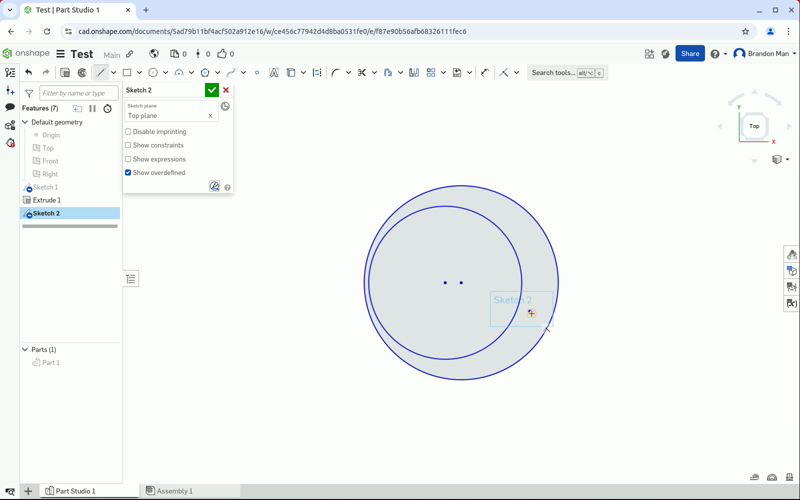
scroll(6)
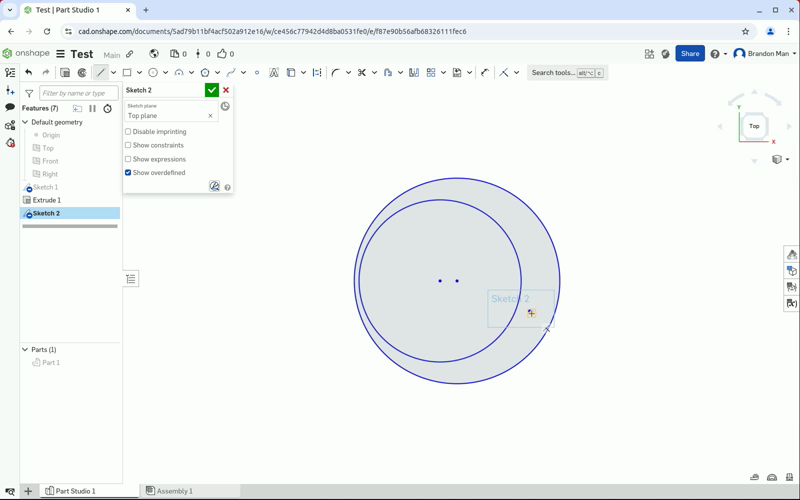
scroll(6)
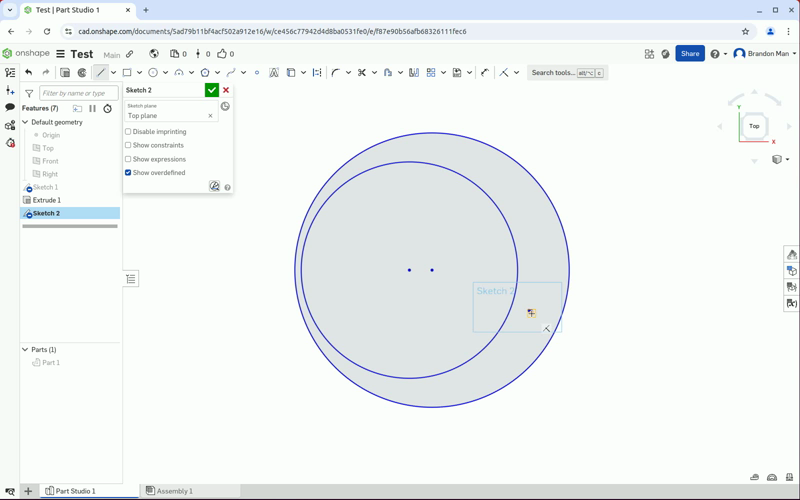
scroll(6)
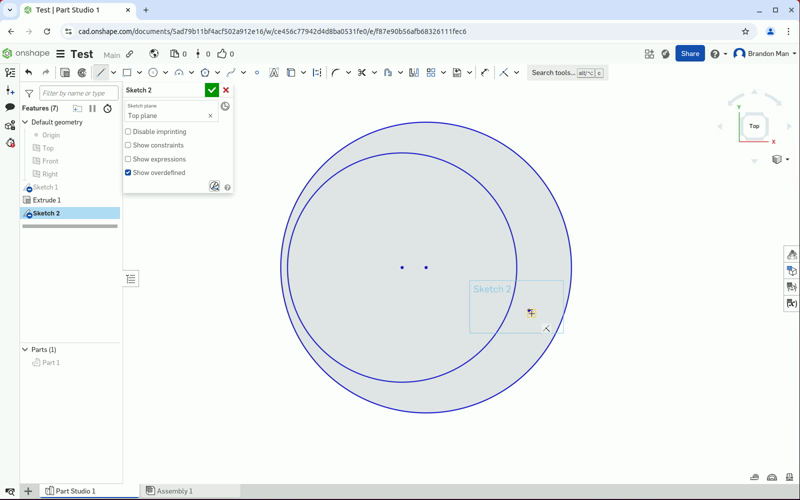
scroll(6)
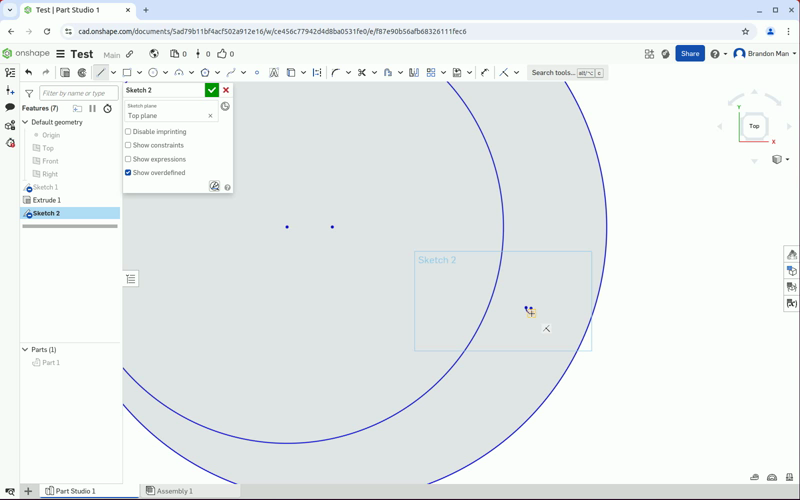
scroll(6)
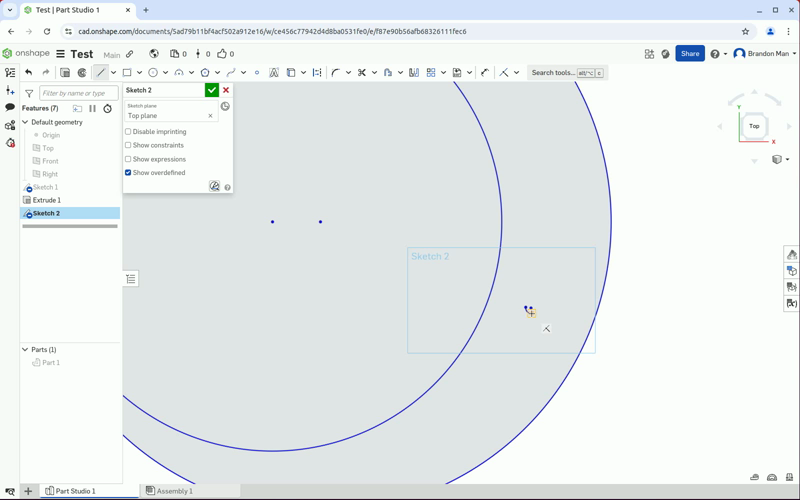
scroll(6)
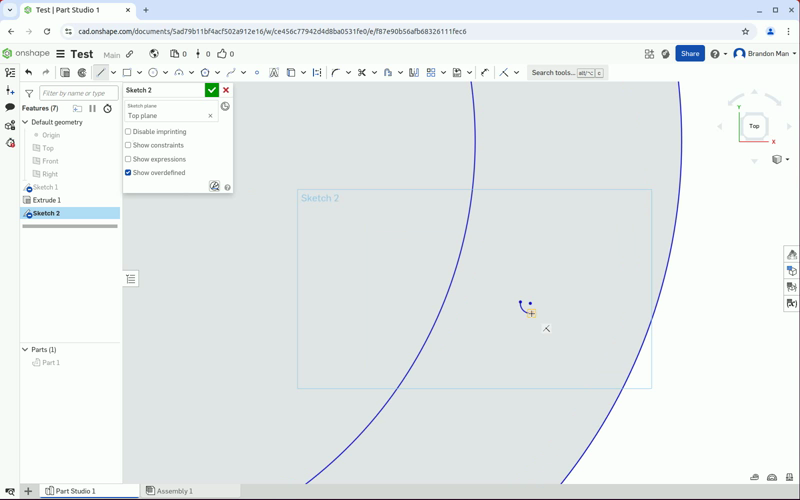
scroll(6)
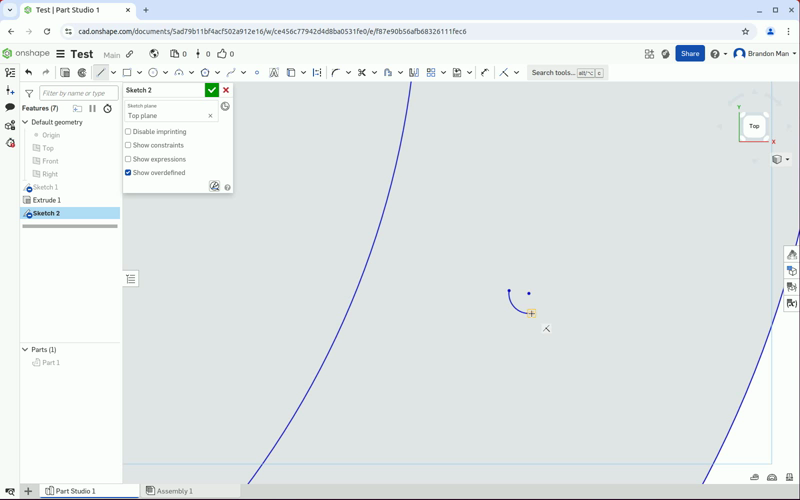
click(531, 313)
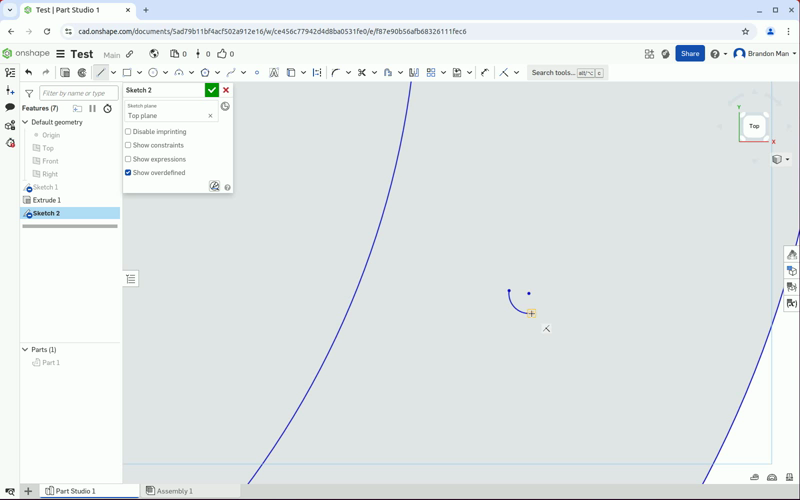
scroll(-6)
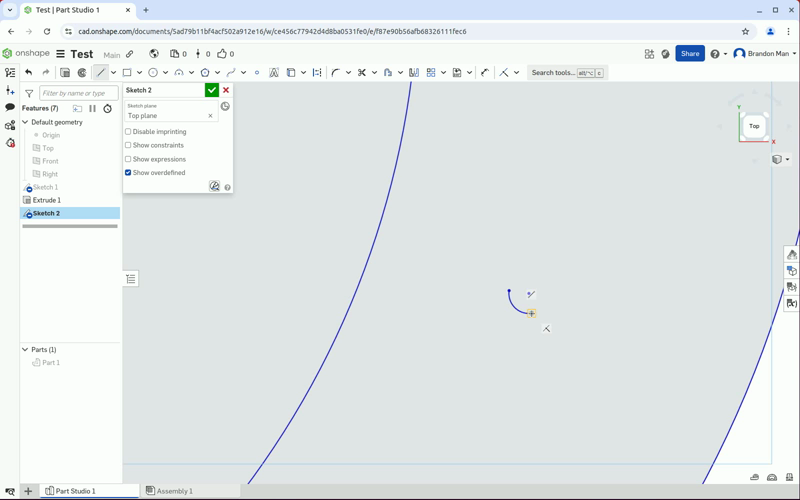
scroll(-6)
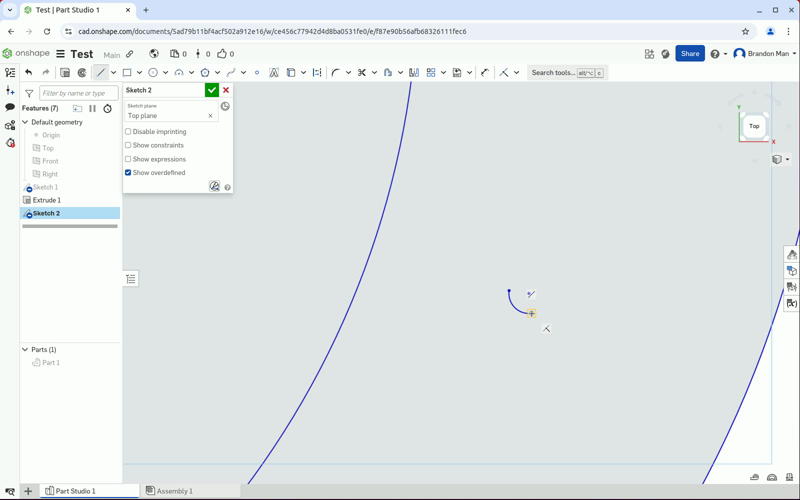
scroll(-6)
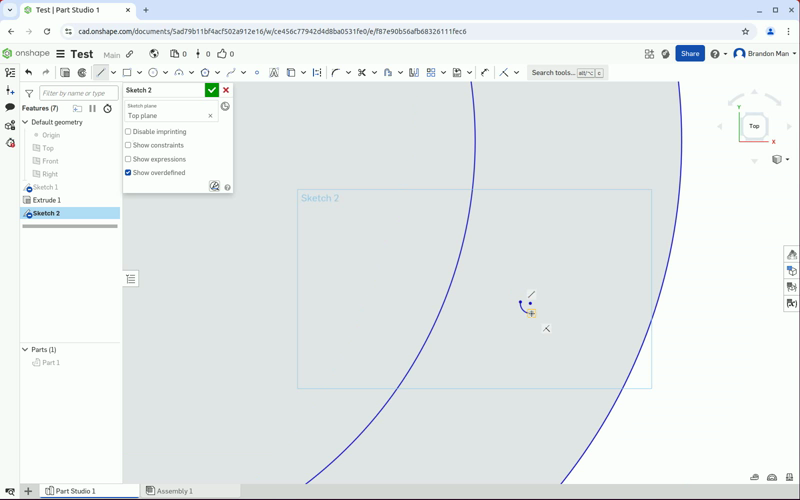
scroll(-6)
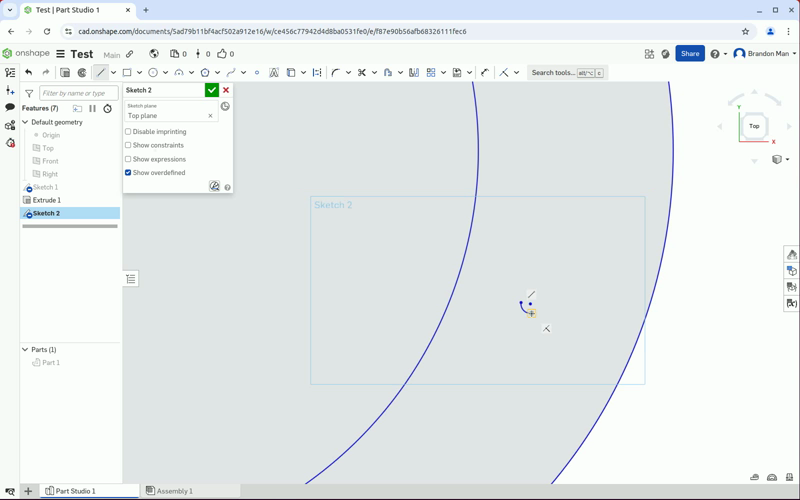
scroll(-6)
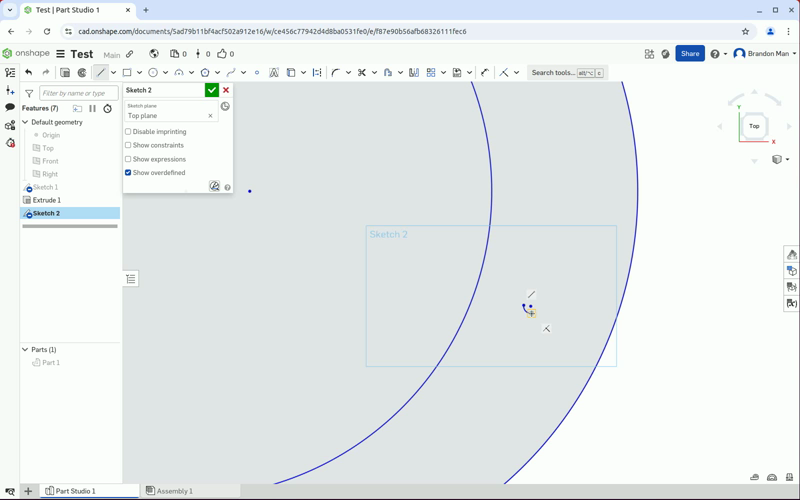
scroll(-6)
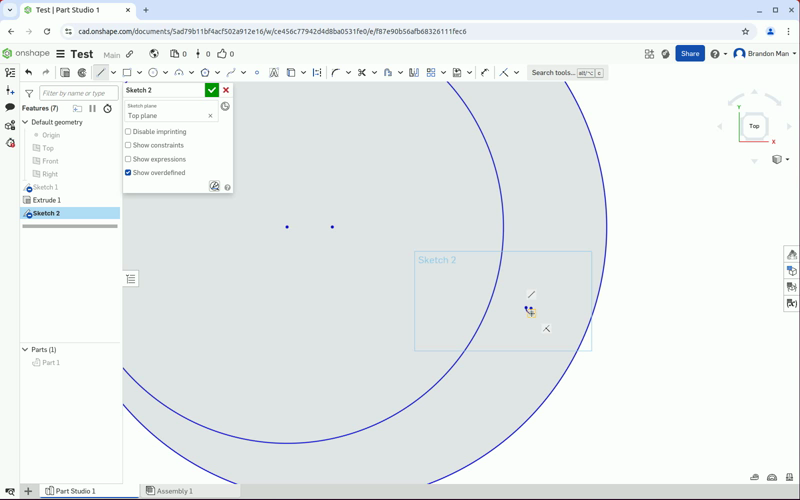
scroll(-6)
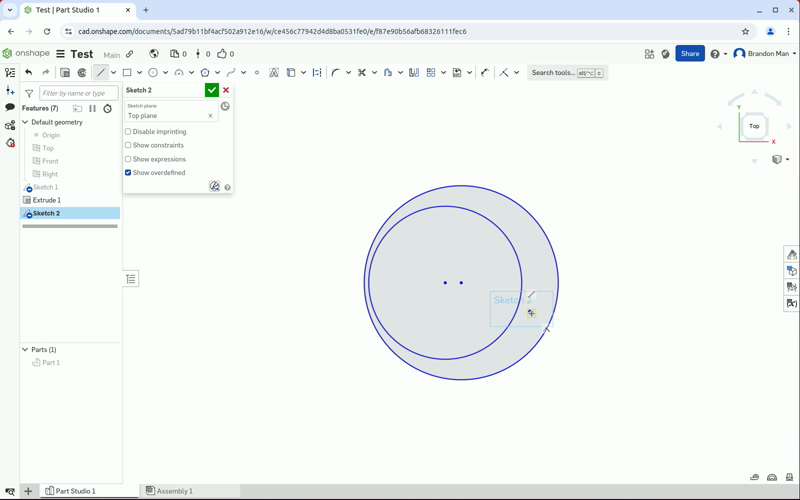
key_down(shift)
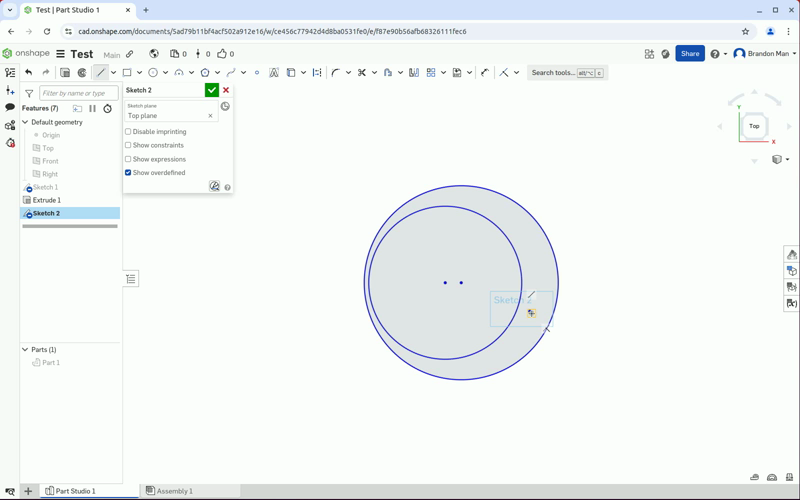
mouse_move(561, 313)
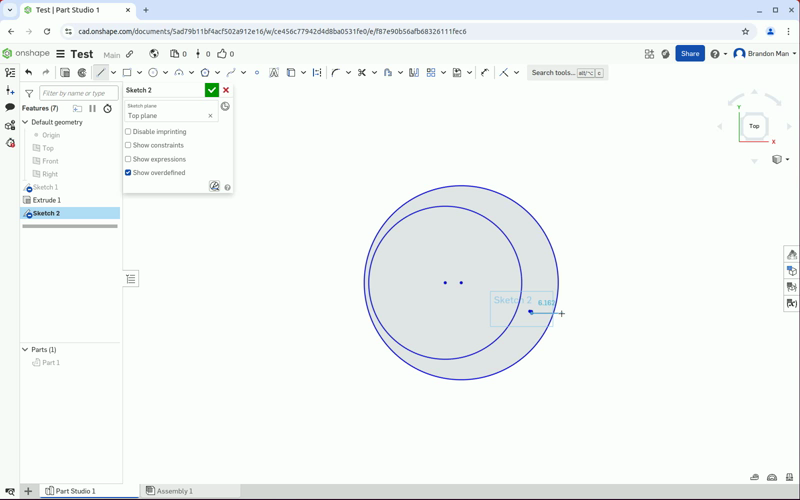
mouse_move(540, 313)
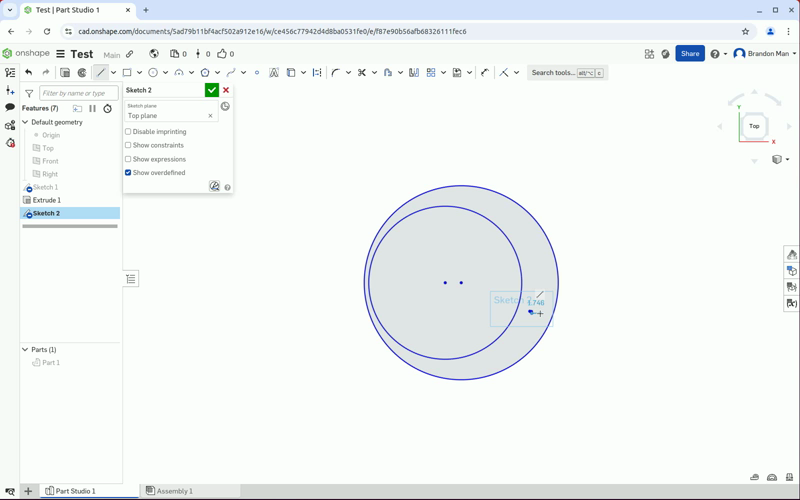
click(540, 313)
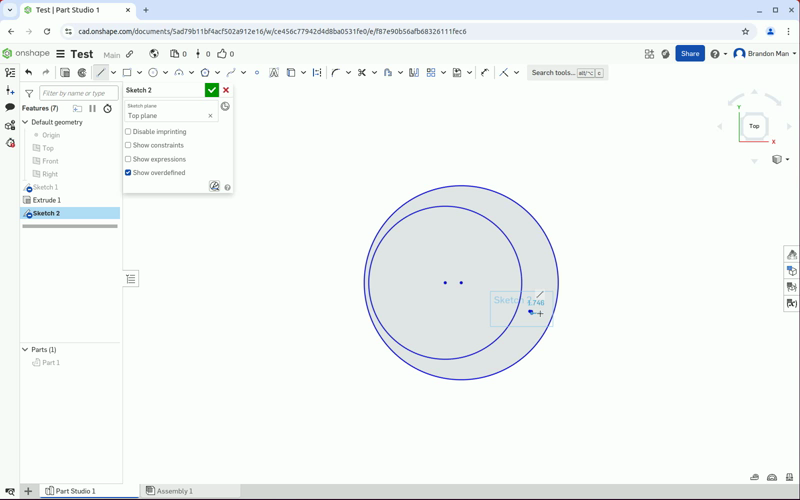
key_up(shift)
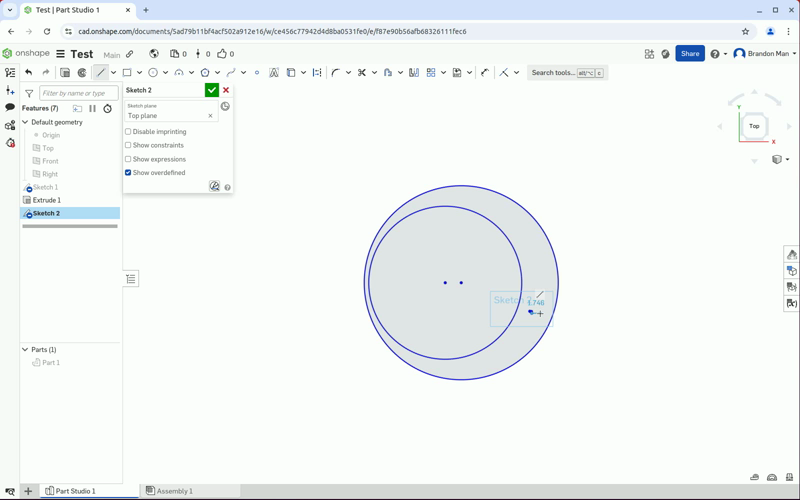
key(esc)
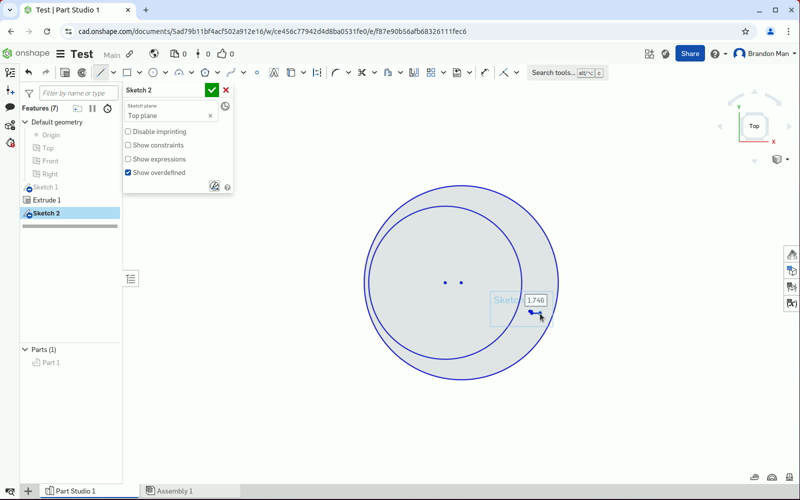
key(a)
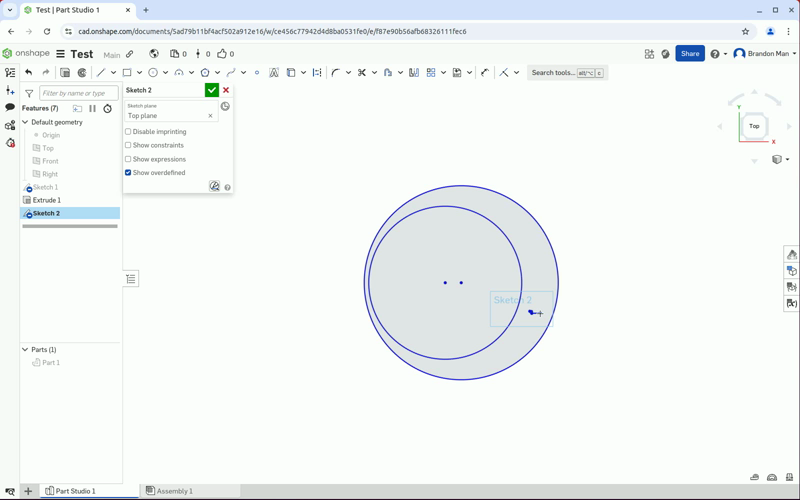
mouse_move(540, 313)
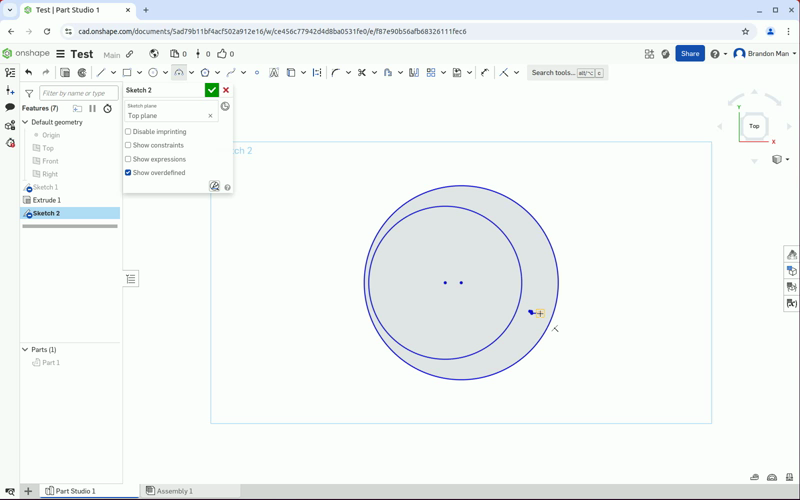
click(540, 313)
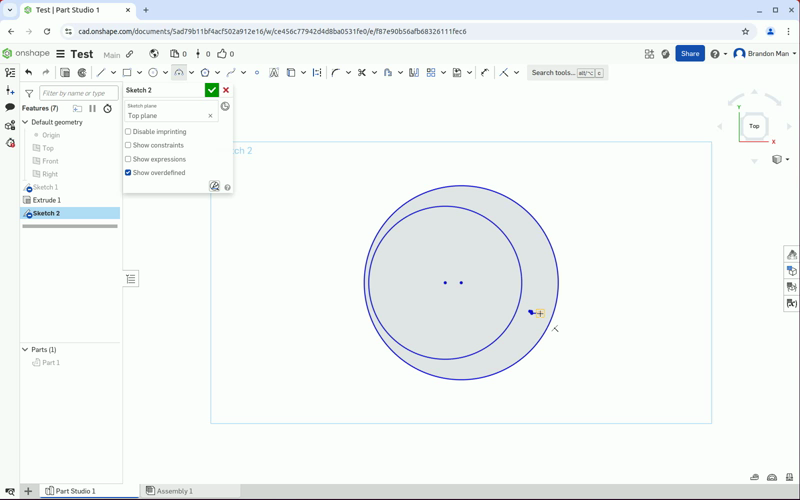
key_down(shift)
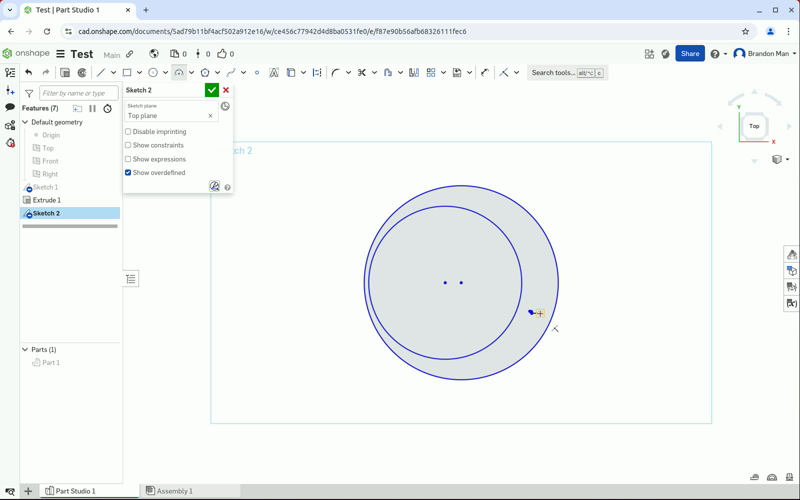
mouse_move(541, 311)
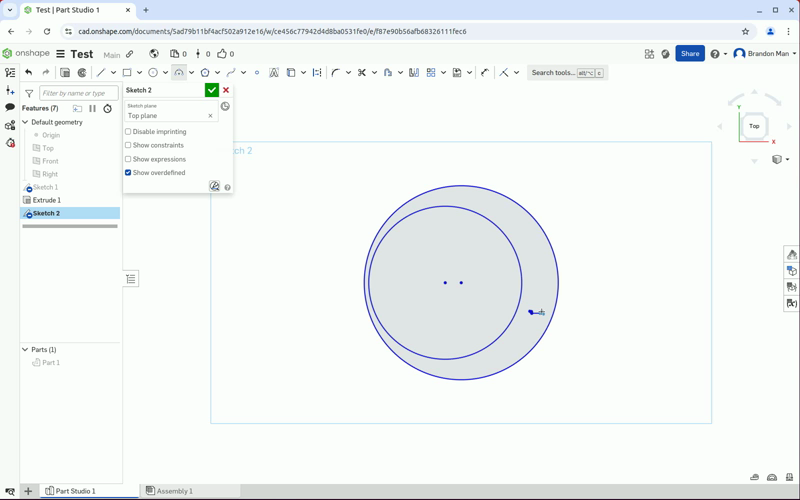
scroll(6)
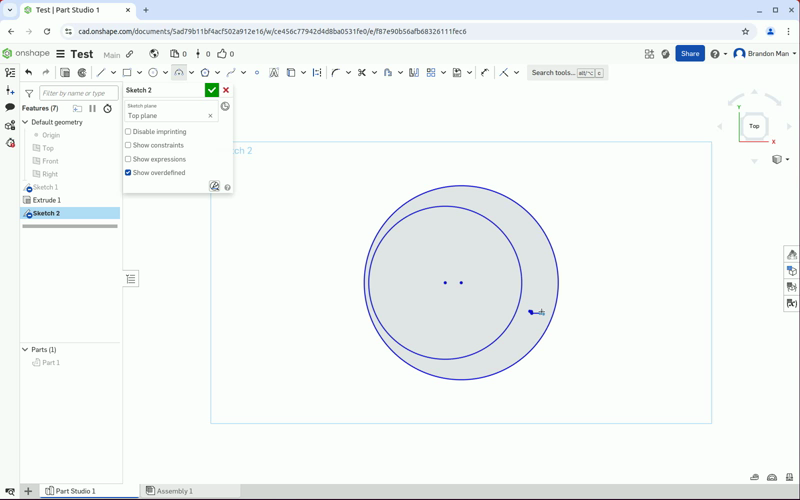
scroll(6)
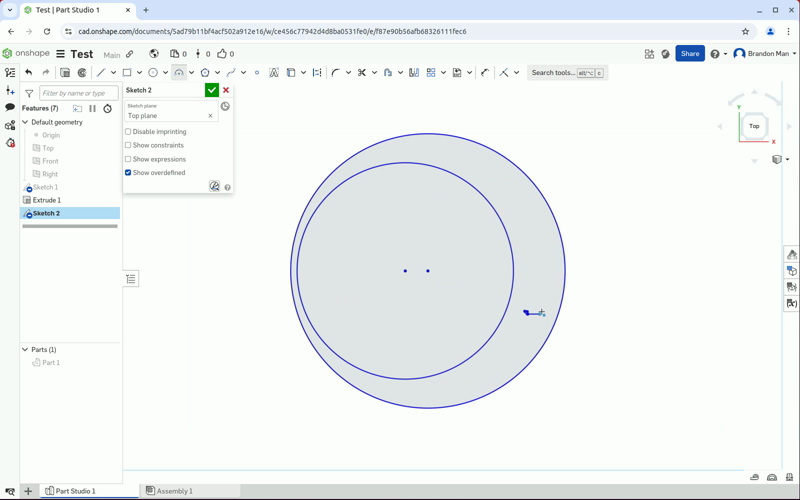
scroll(6)
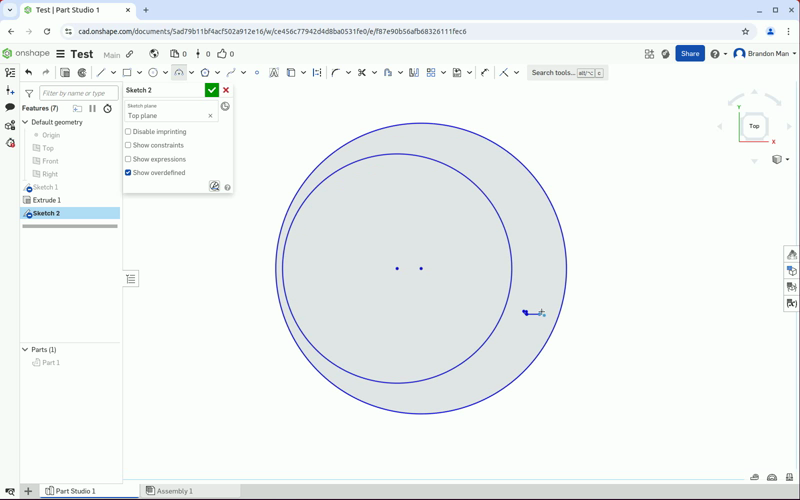
scroll(6)
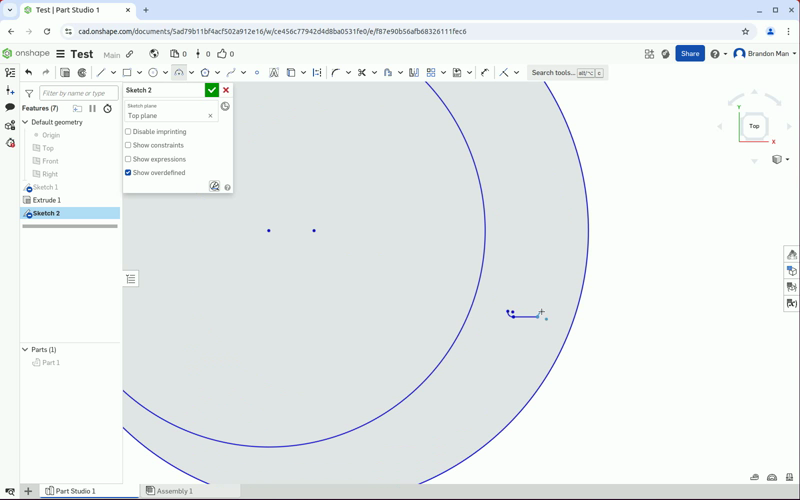
scroll(6)
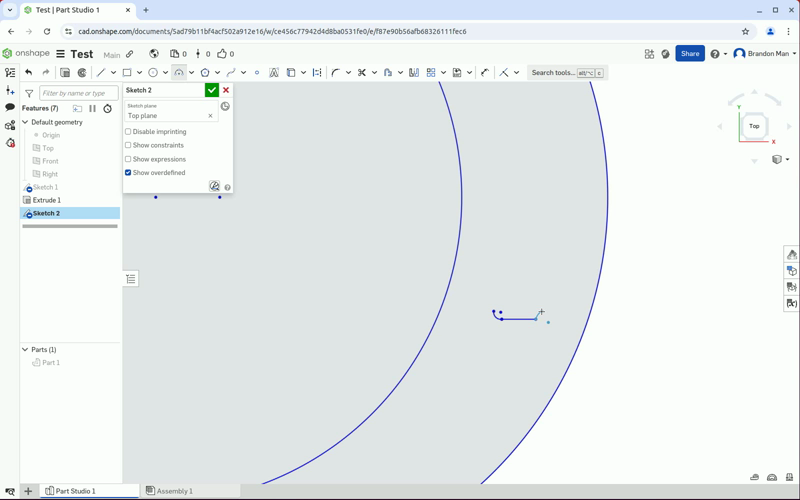
scroll(6)
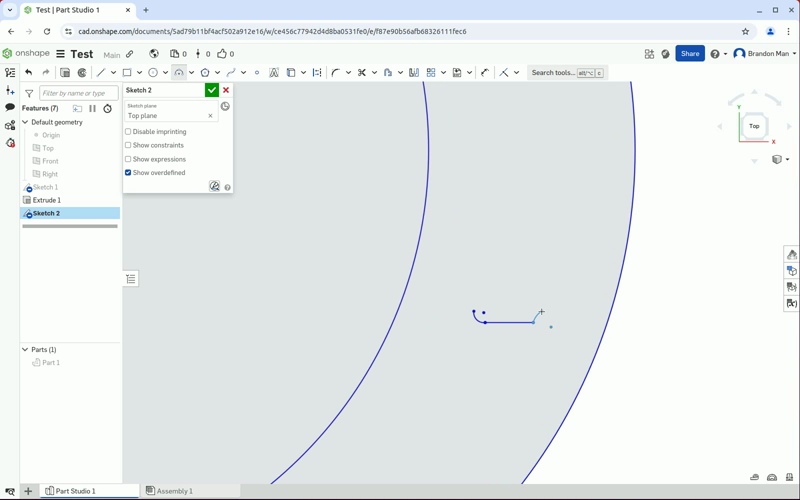
scroll(6)
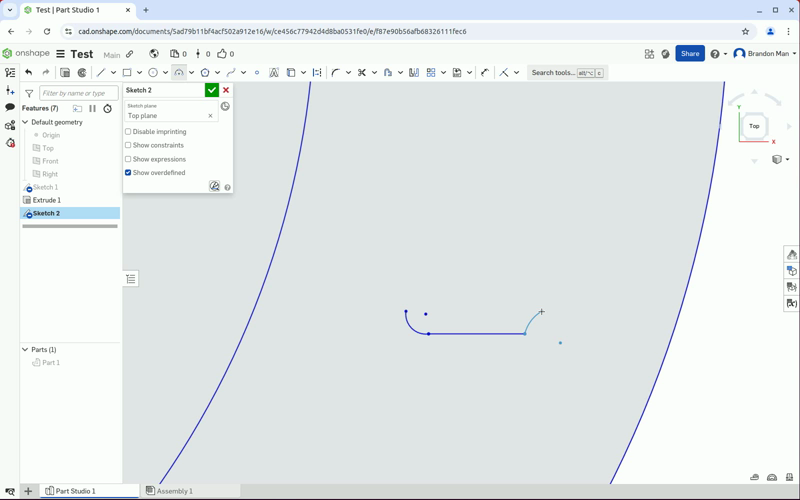
click(541, 311)
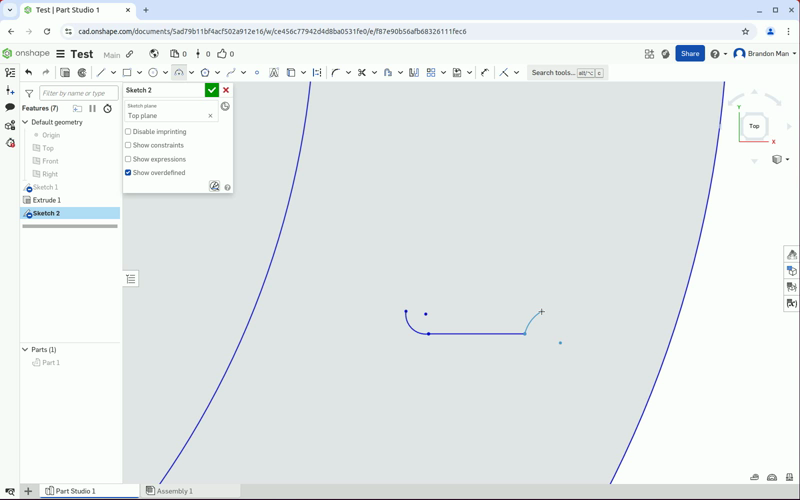
scroll(-6)
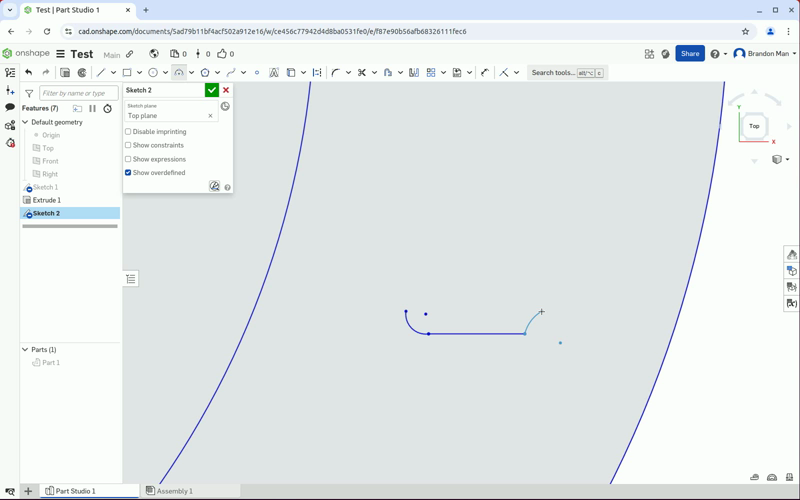
scroll(-6)
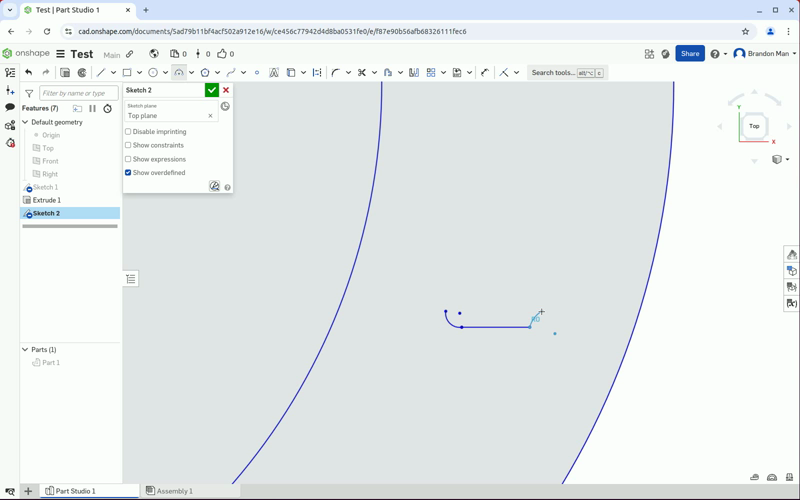
scroll(-6)
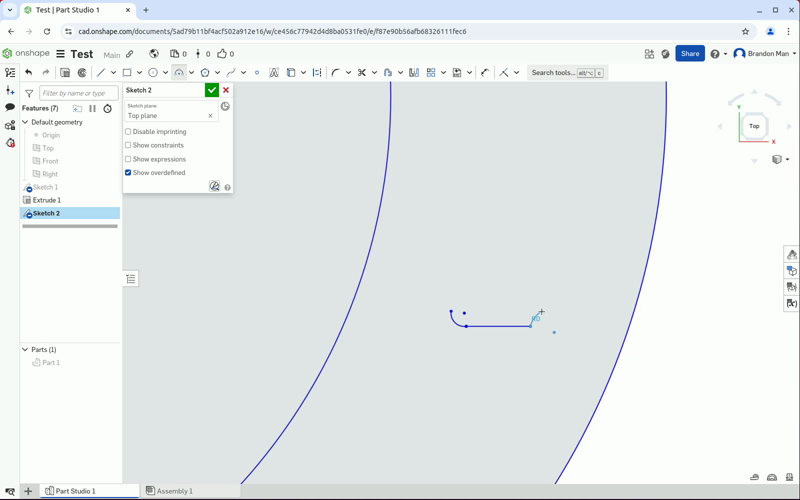
scroll(-6)
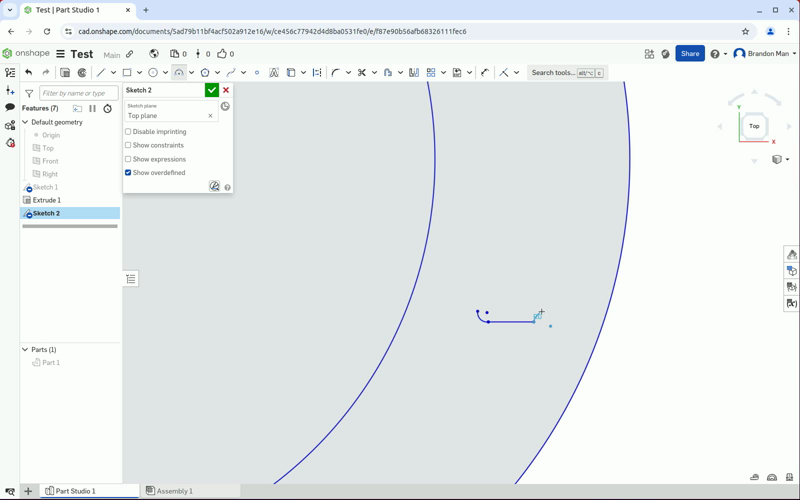
scroll(-6)
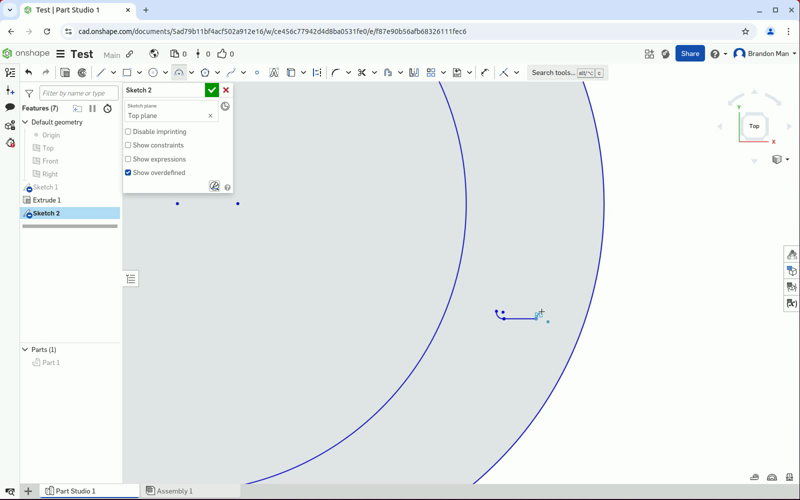
scroll(-6)
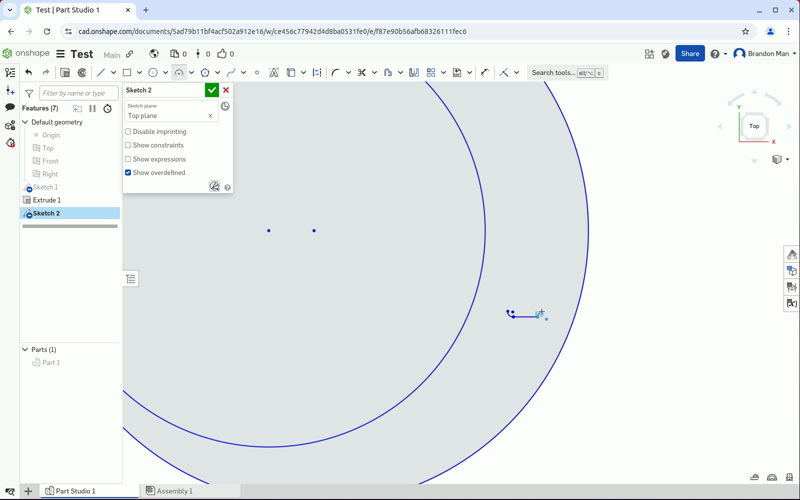
scroll(-6)
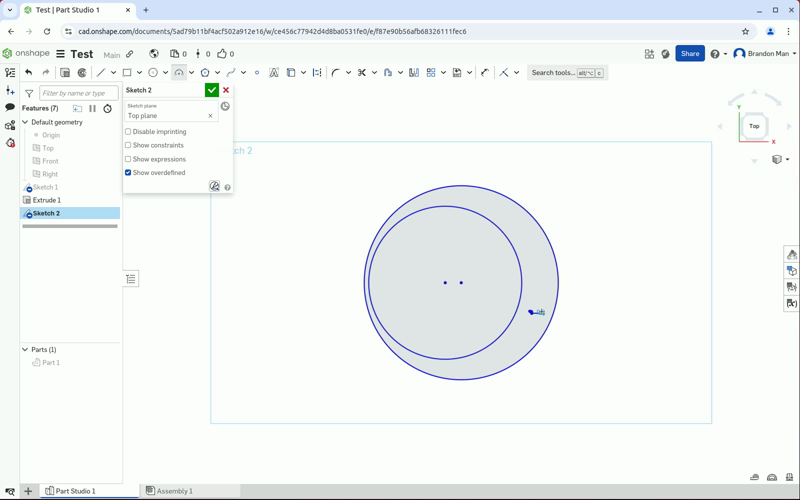
mouse_move(541, 312)
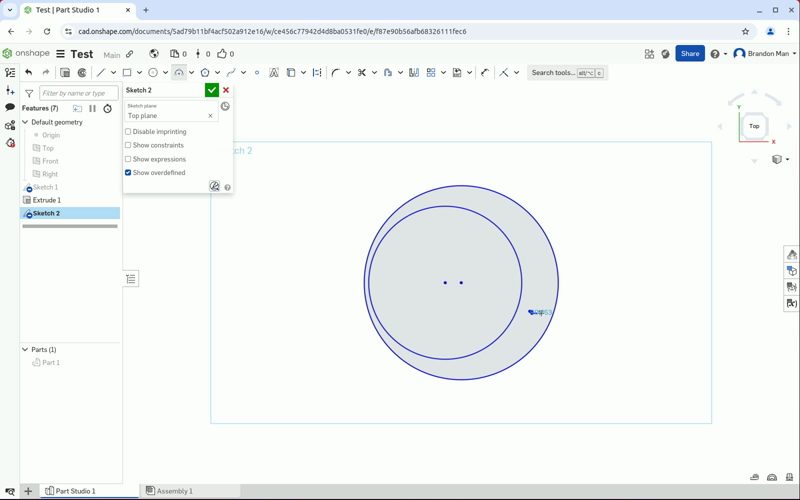
scroll(6)
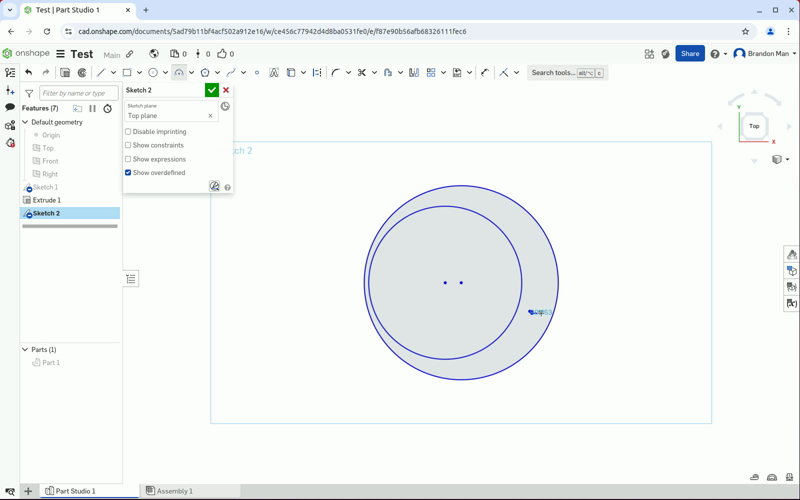
scroll(6)
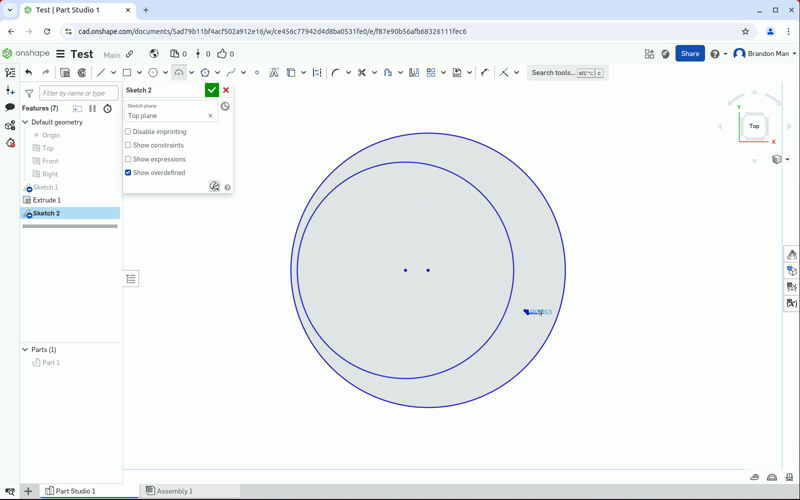
scroll(6)
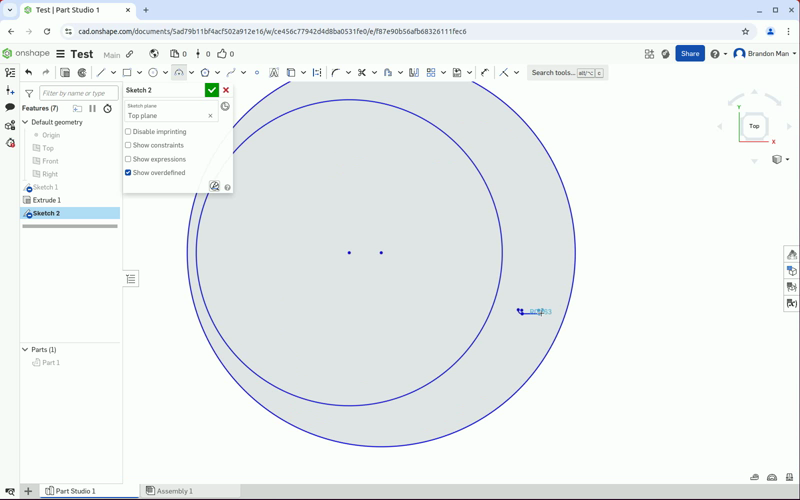
scroll(6)
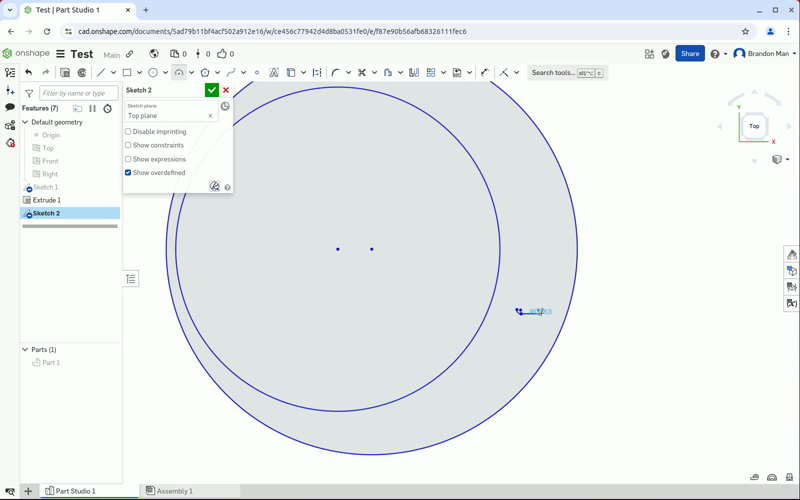
scroll(6)
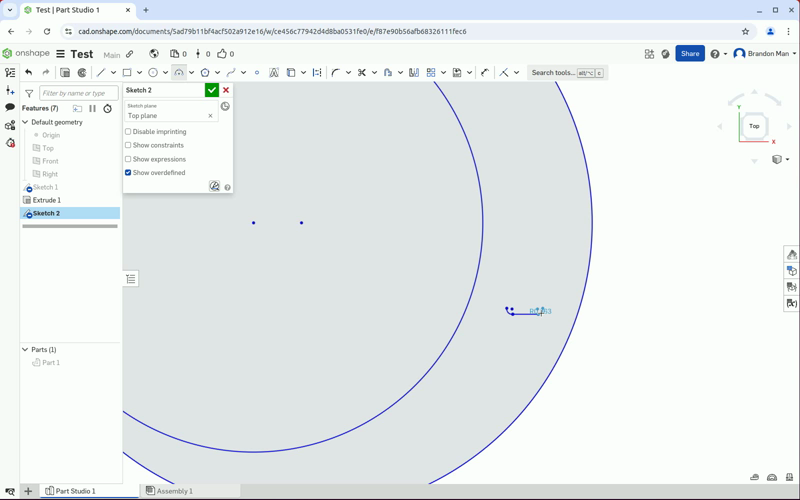
scroll(6)
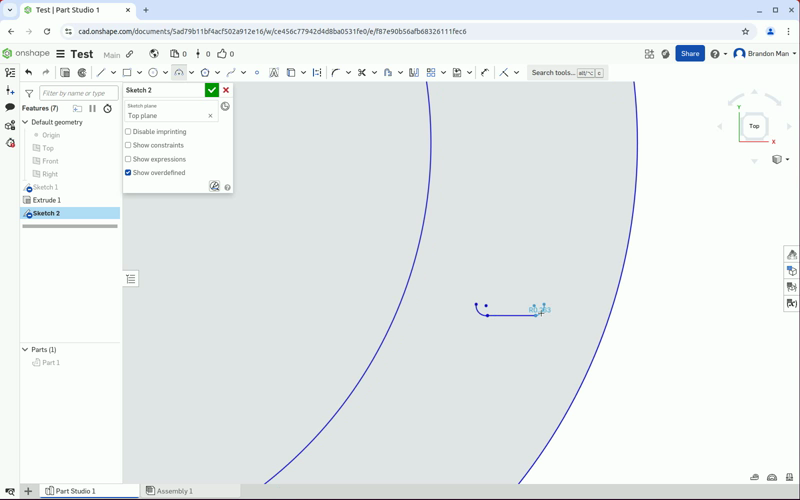
scroll(6)
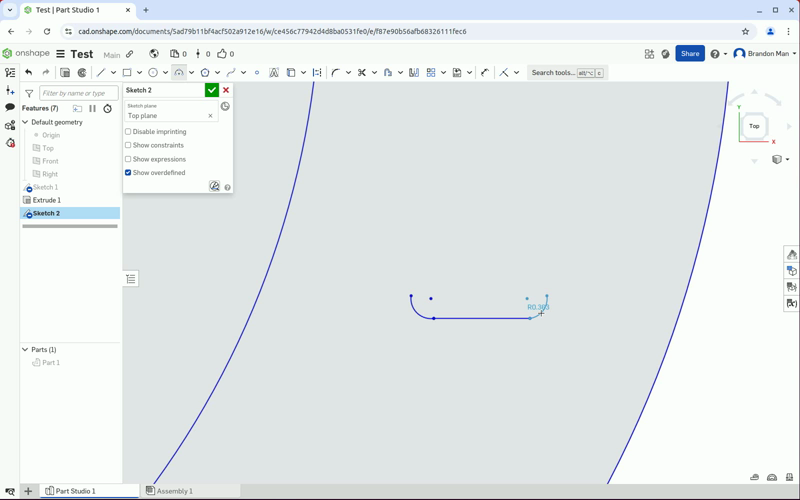
click(541, 312)
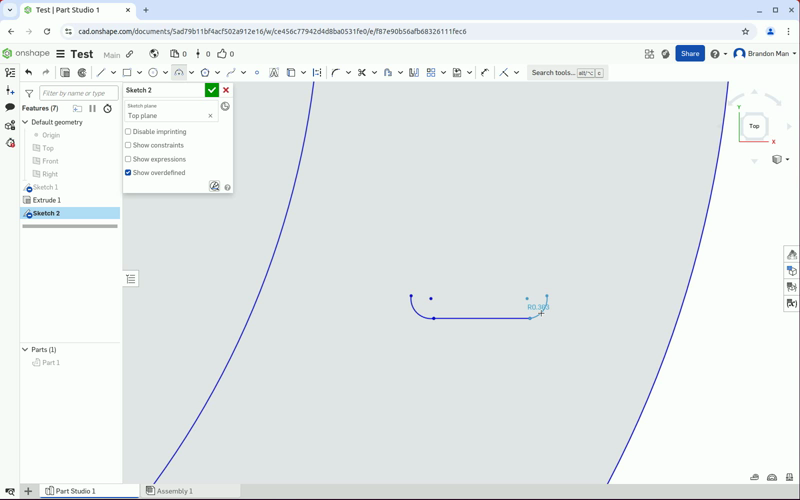
scroll(-6)
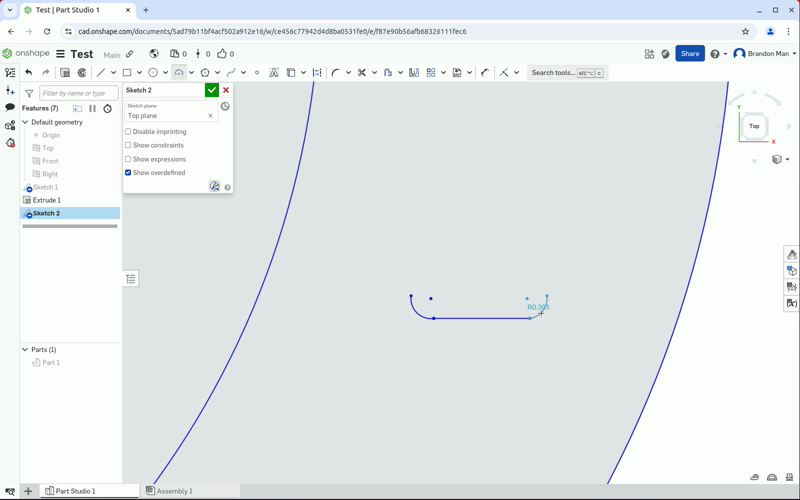
scroll(-6)
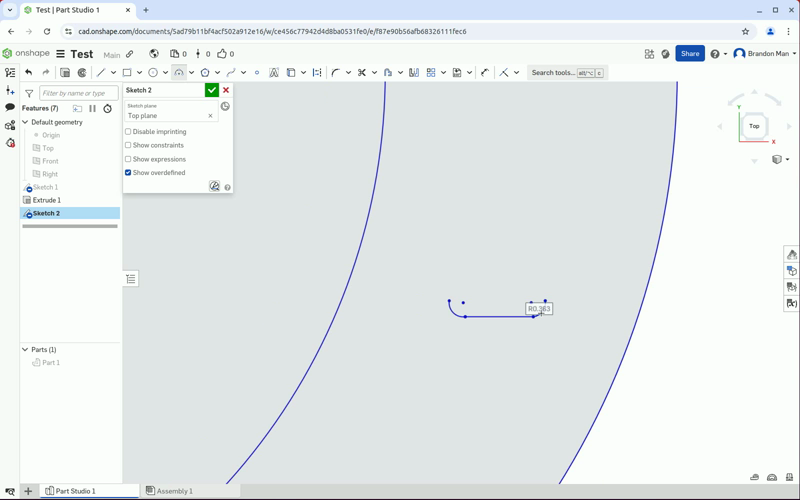
scroll(-6)
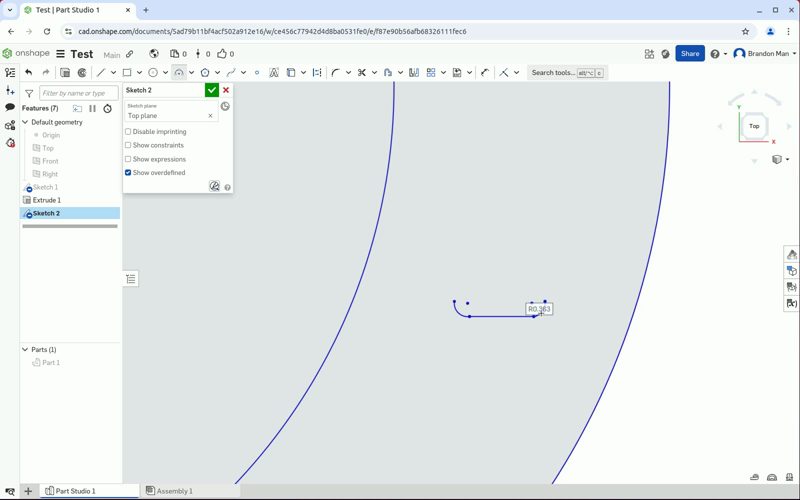
scroll(-6)
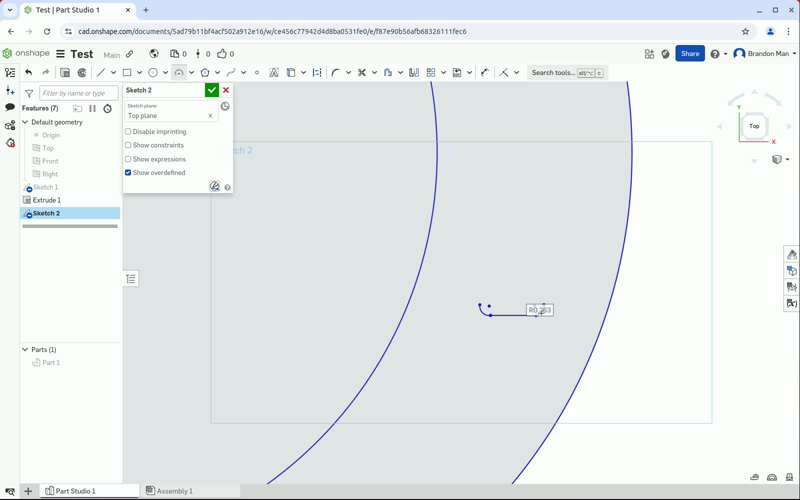
scroll(-6)
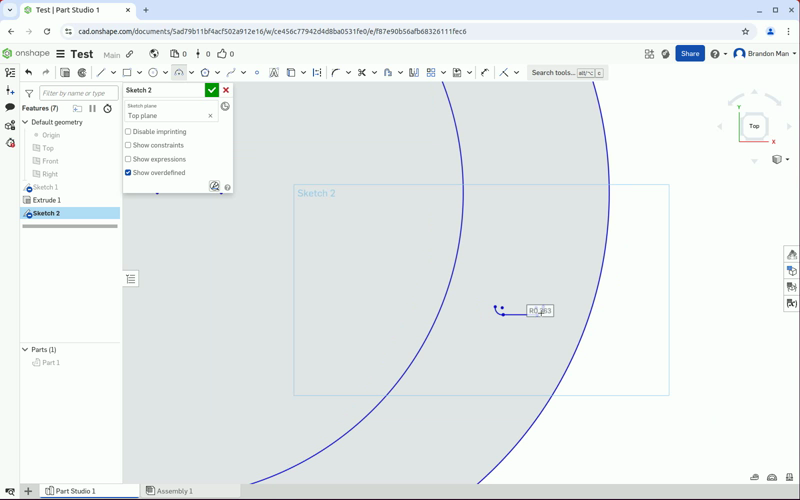
scroll(-6)
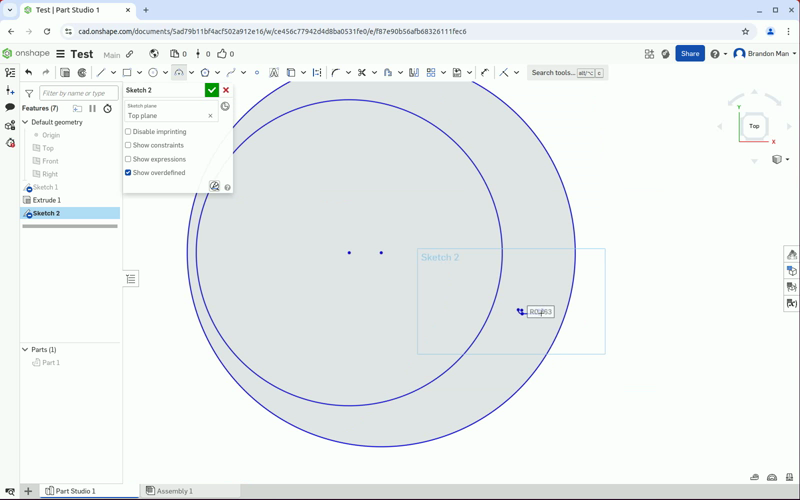
scroll(-6)
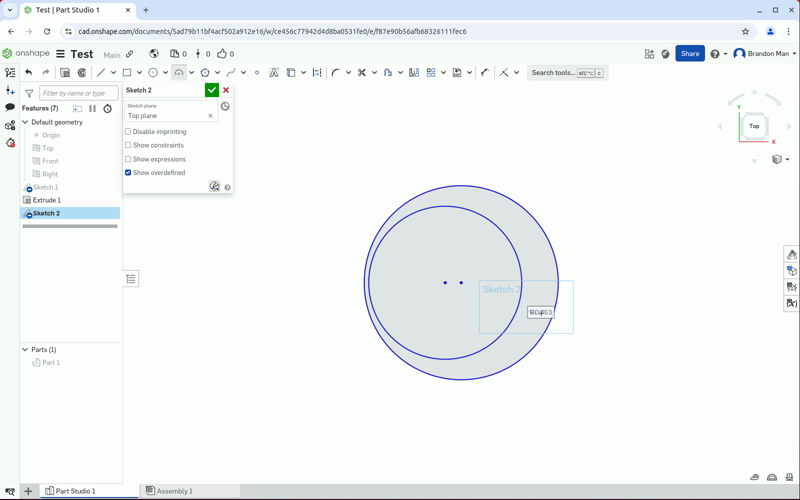
key_up(shift)
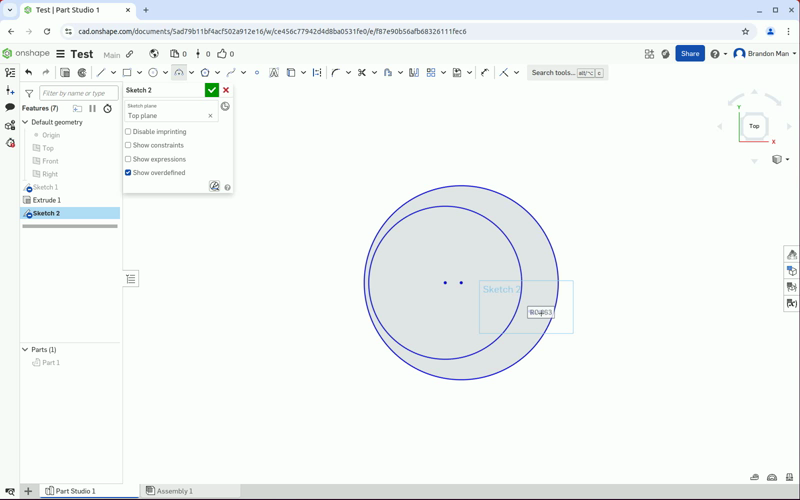
key(esc)
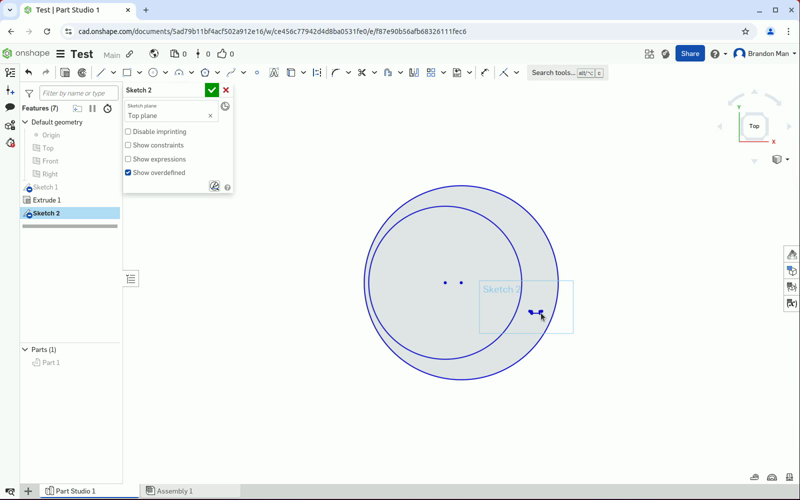
key(l)
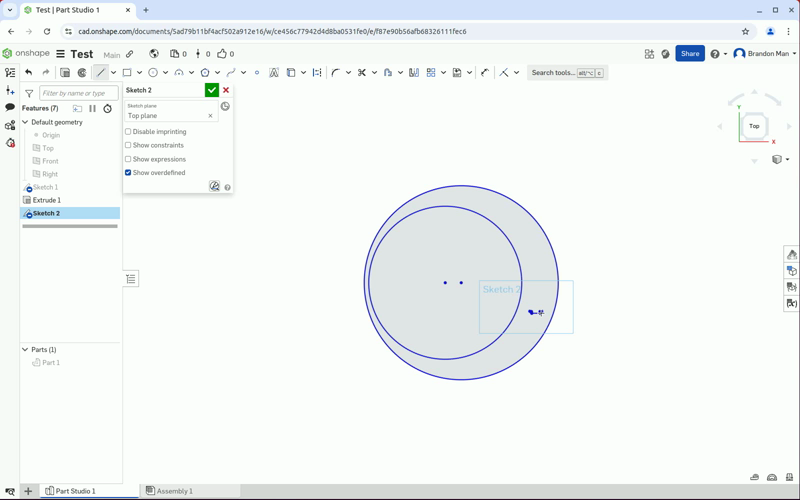
mouse_move(541, 311)
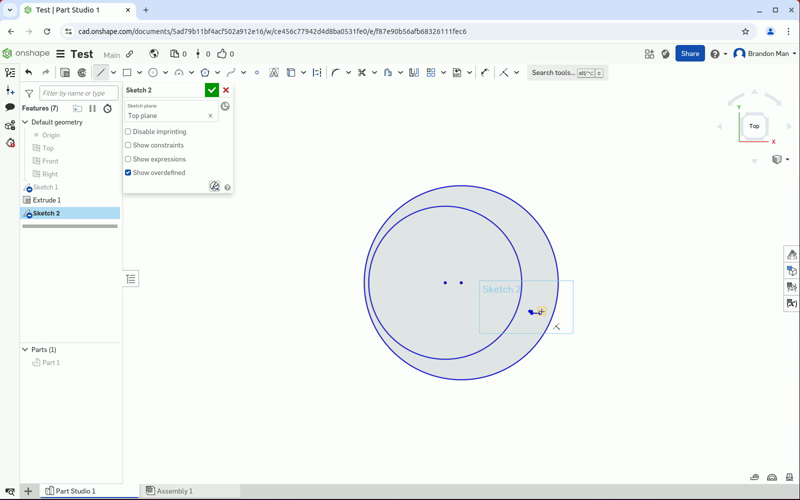
scroll(6)
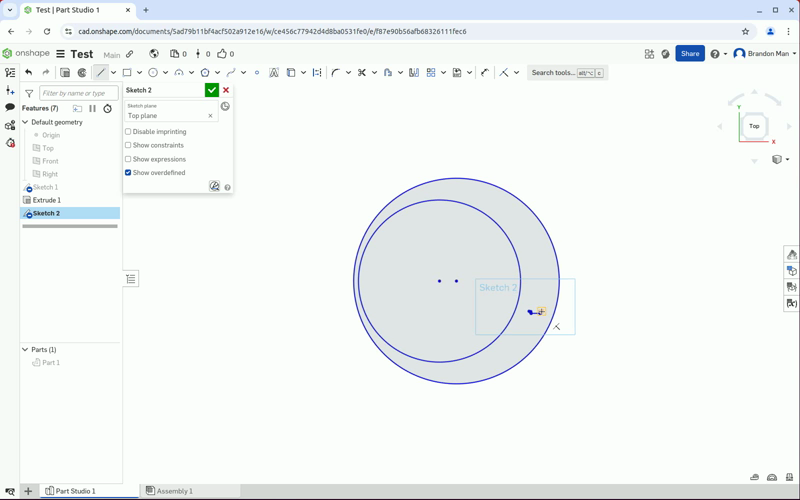
scroll(6)
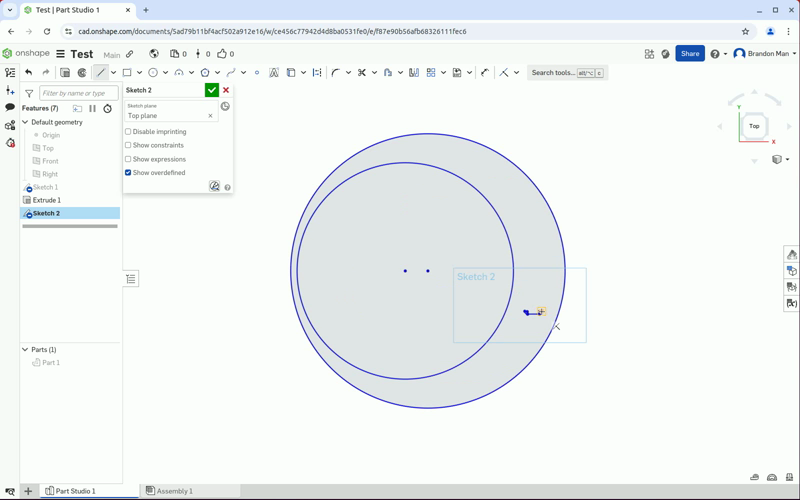
scroll(6)
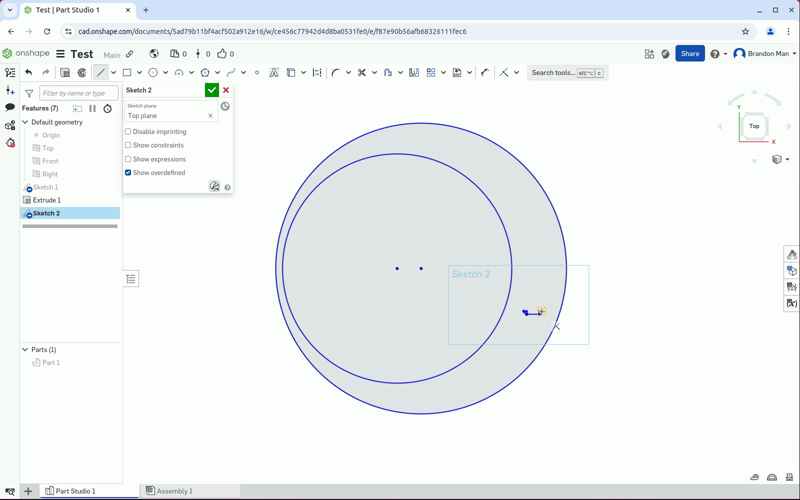
scroll(6)
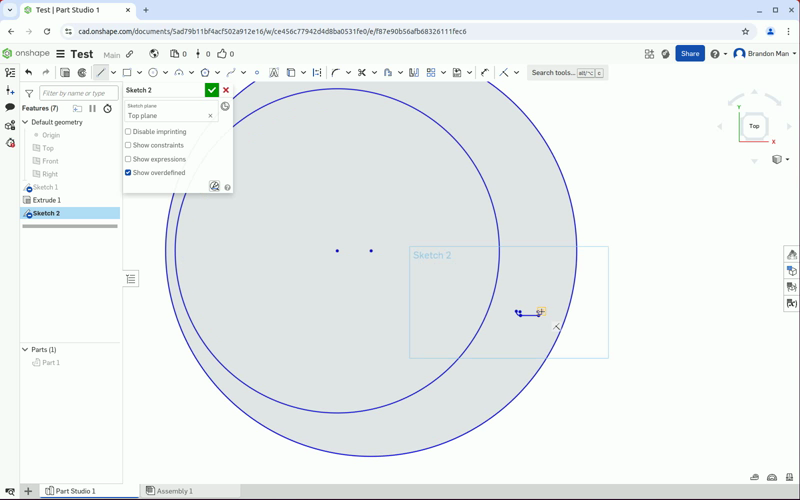
scroll(6)
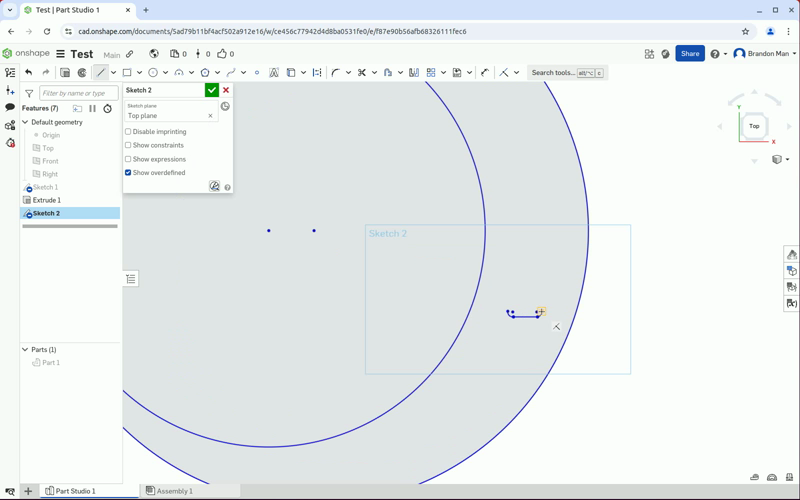
scroll(6)
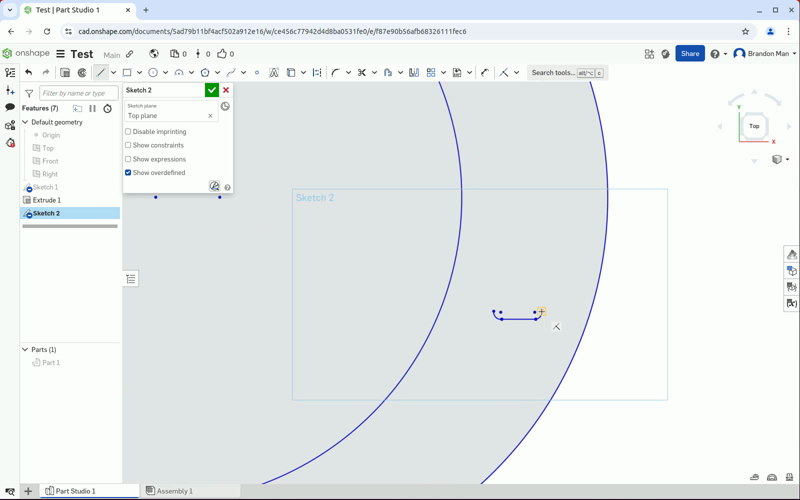
scroll(6)
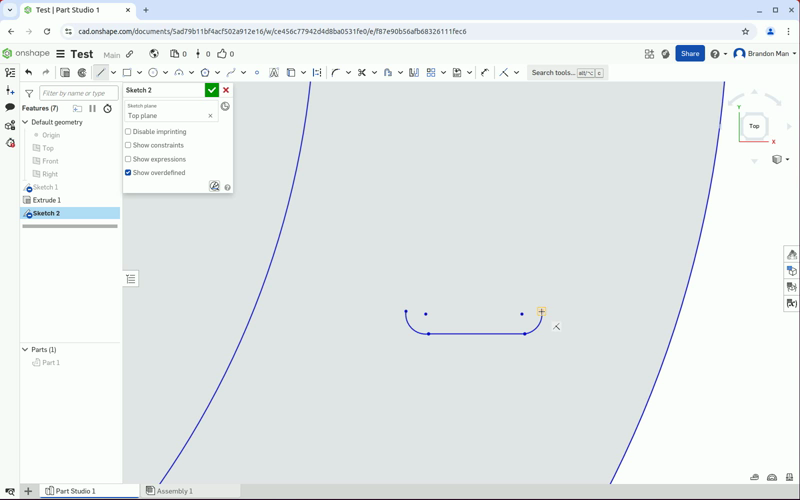
click(541, 311)
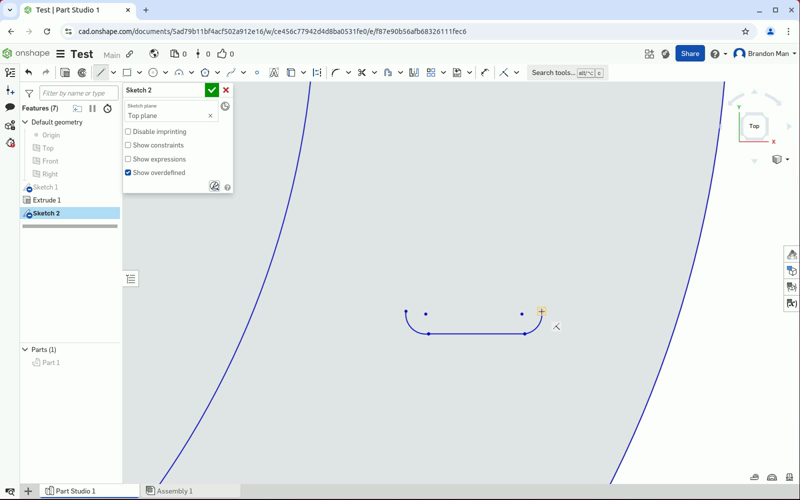
scroll(-6)
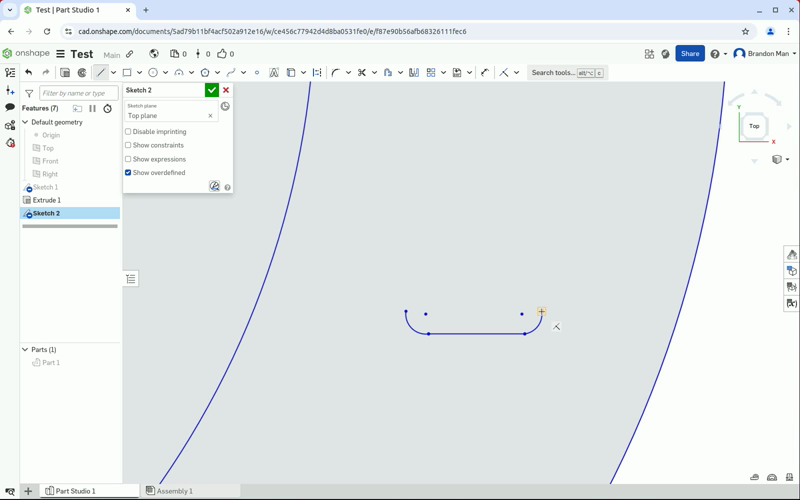
scroll(-6)
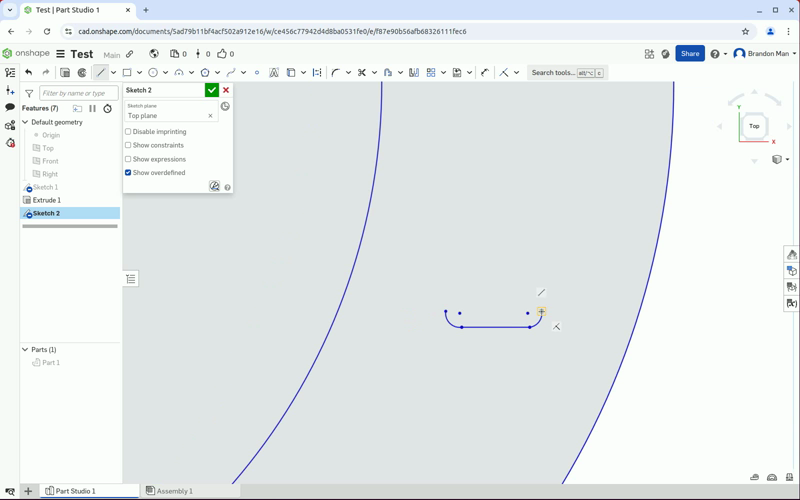
scroll(-6)
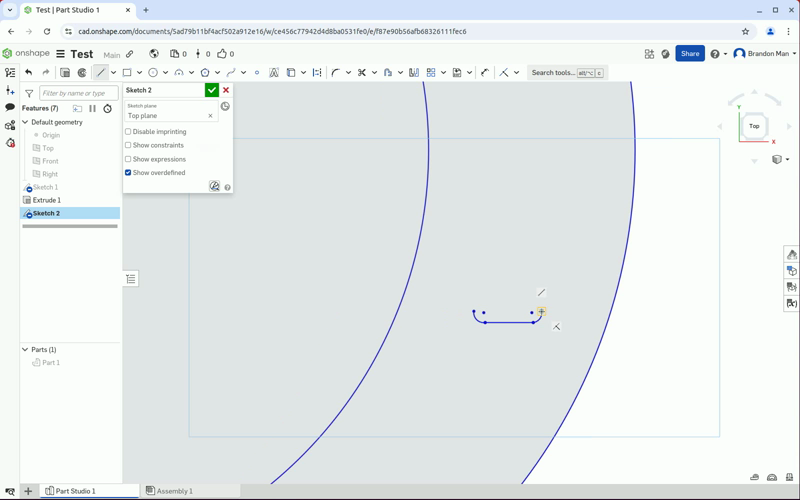
scroll(-6)
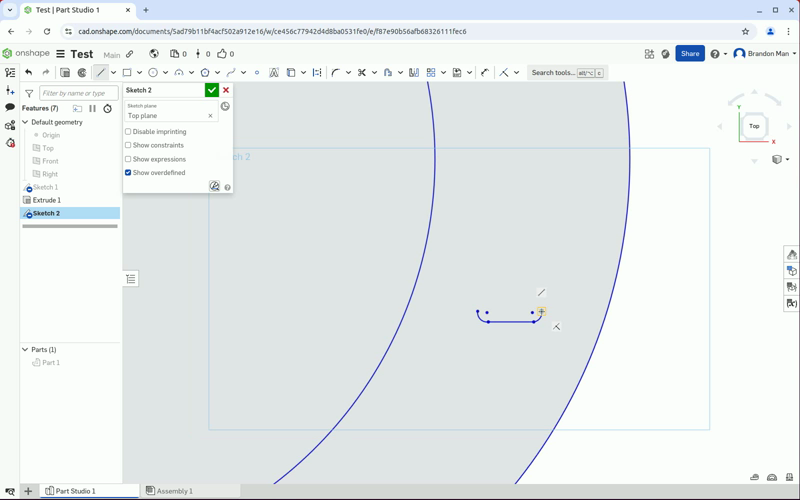
scroll(-6)
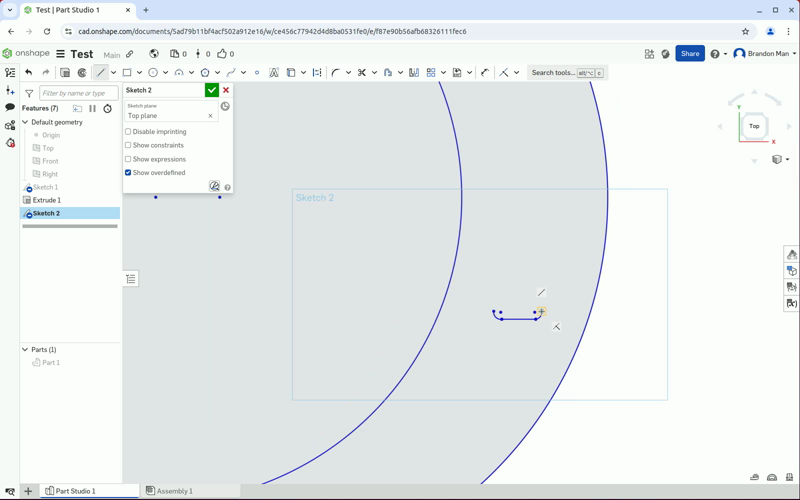
scroll(-6)
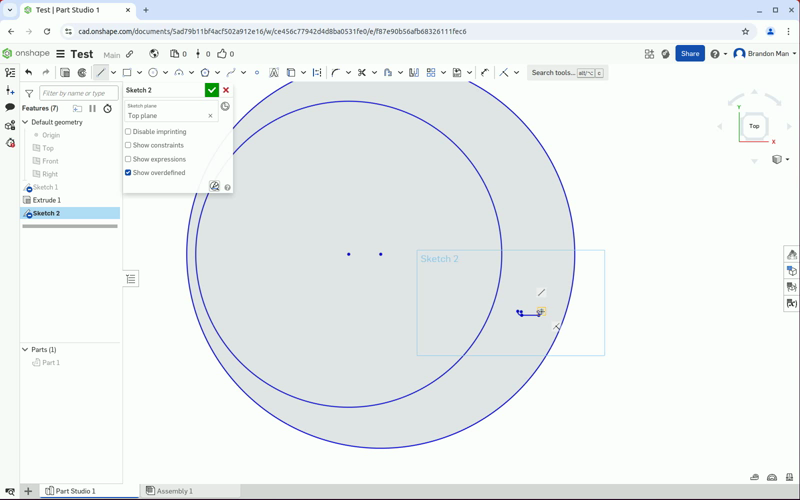
scroll(-6)
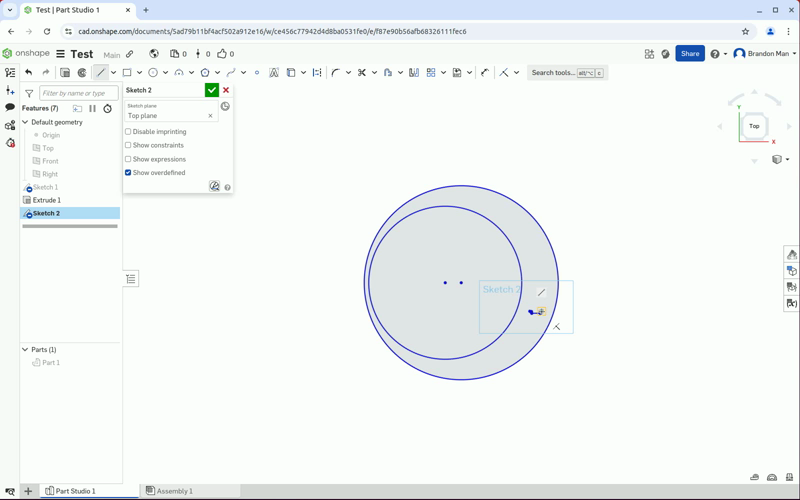
key_down(shift)
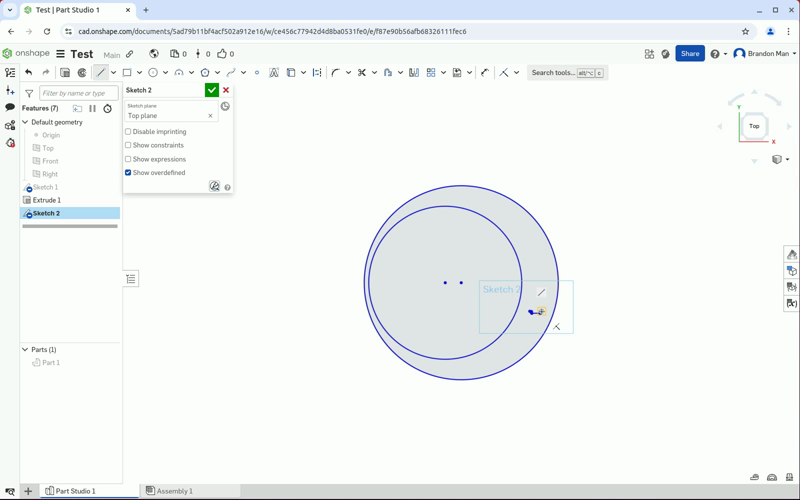
mouse_move(571, 311)
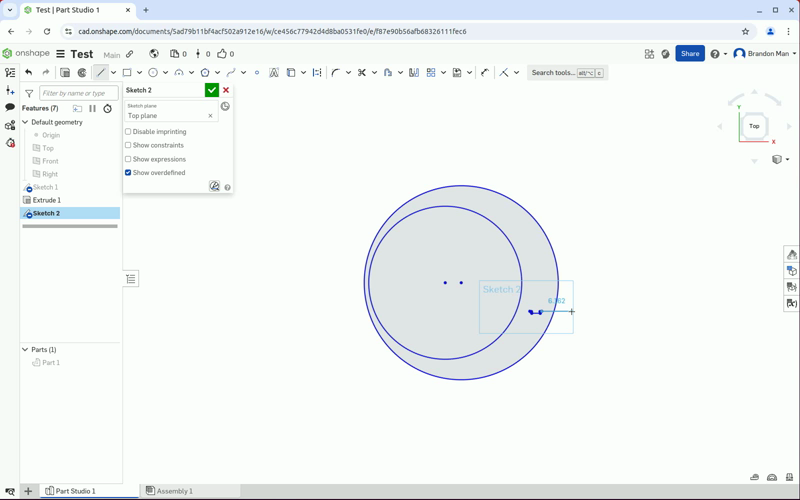
mouse_move(541, 254)
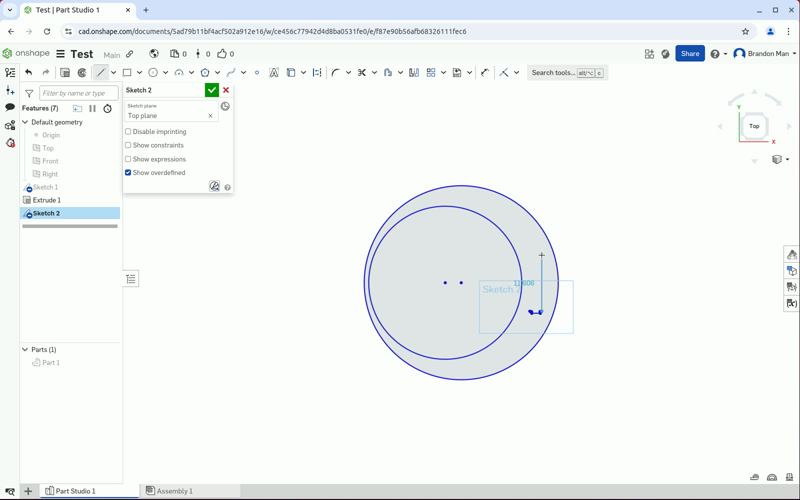
click(541, 254)
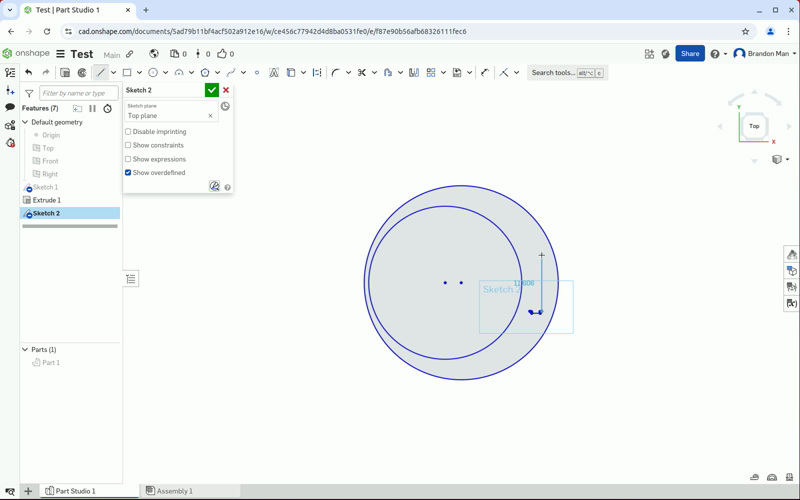
key_up(shift)
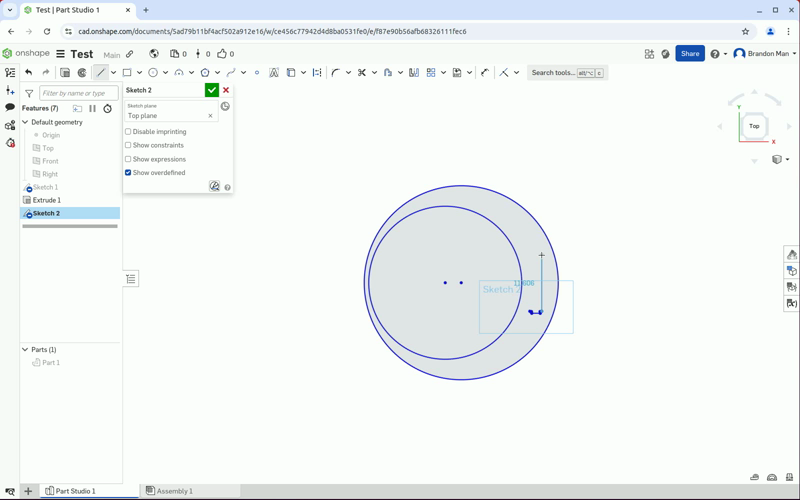
key(esc)
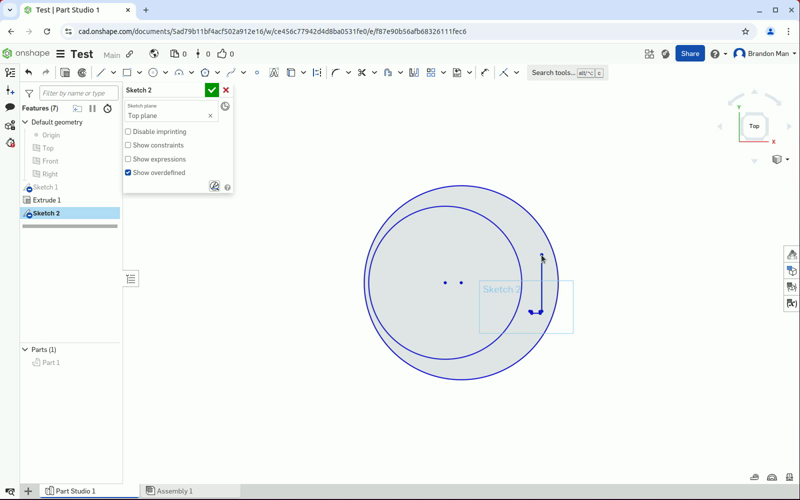
key(a)
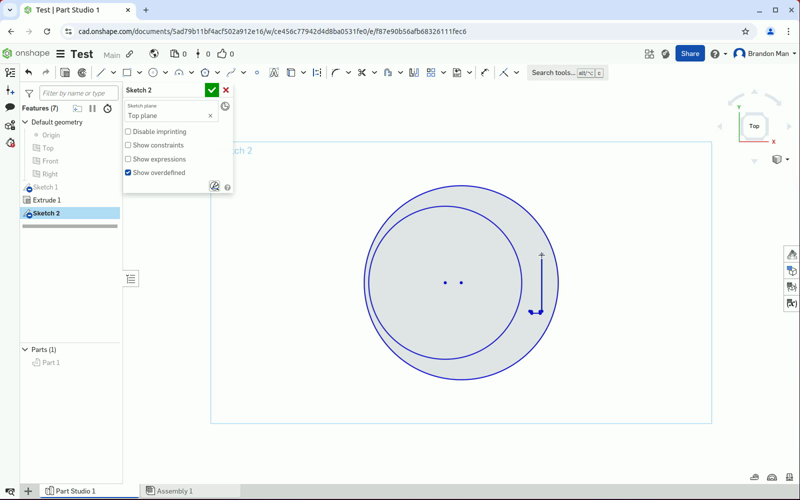
mouse_move(541, 254)
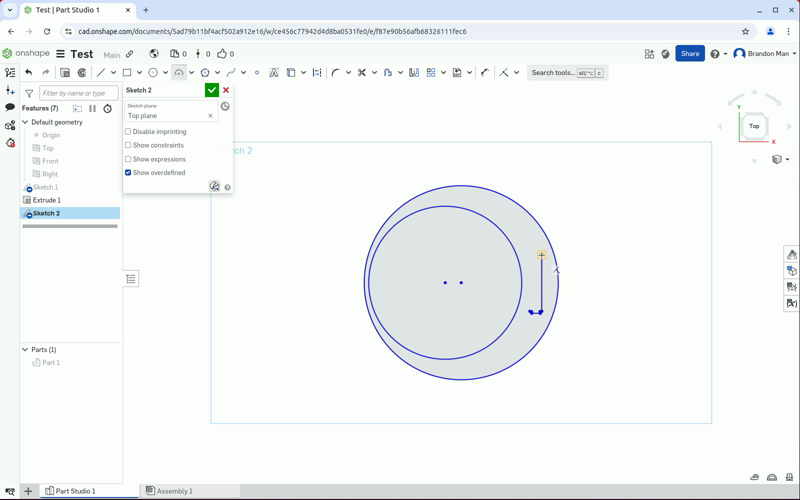
click(541, 254)
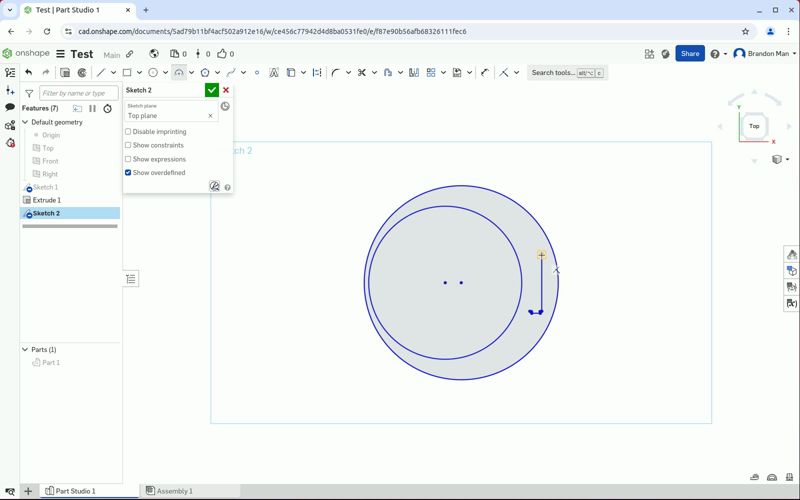
key_down(shift)
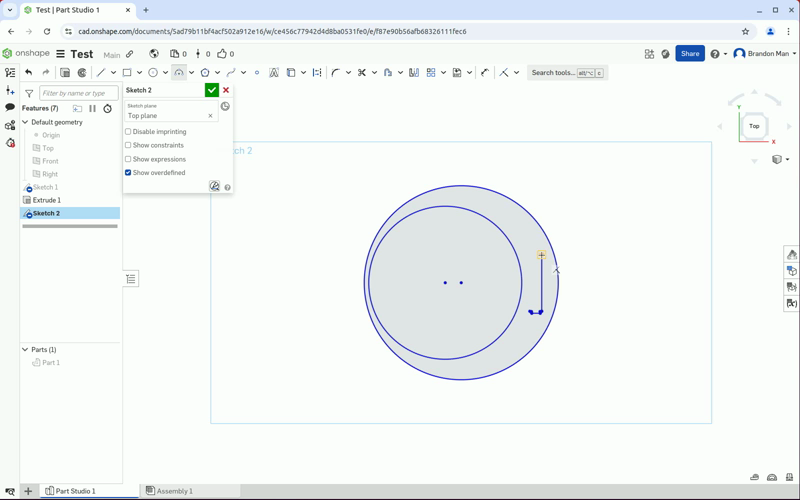
mouse_move(540, 252)
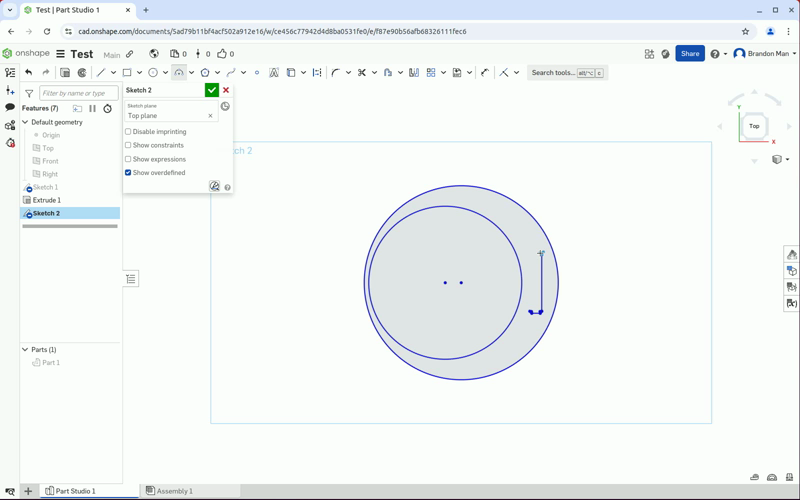
scroll(6)
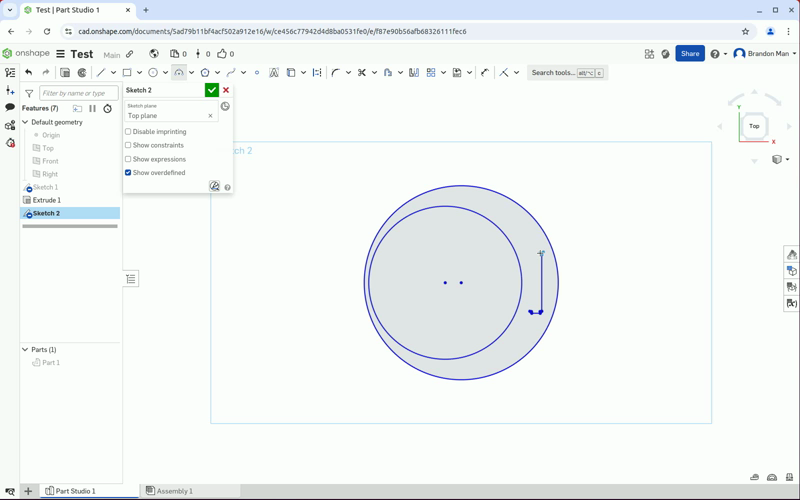
scroll(6)
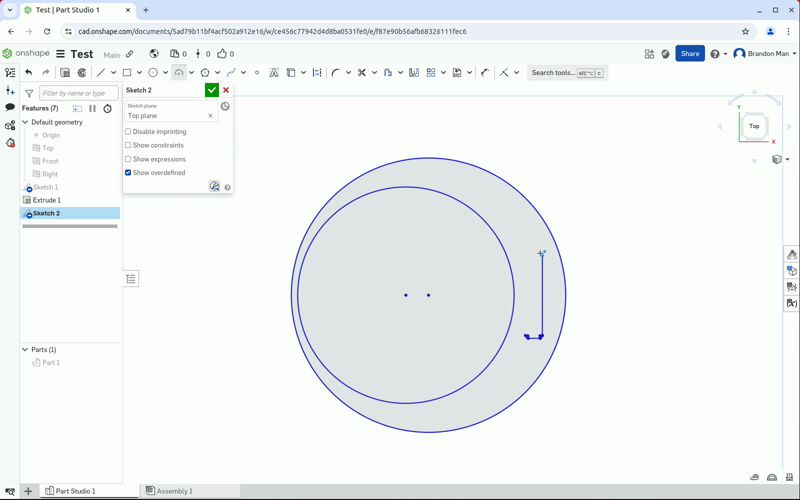
scroll(6)
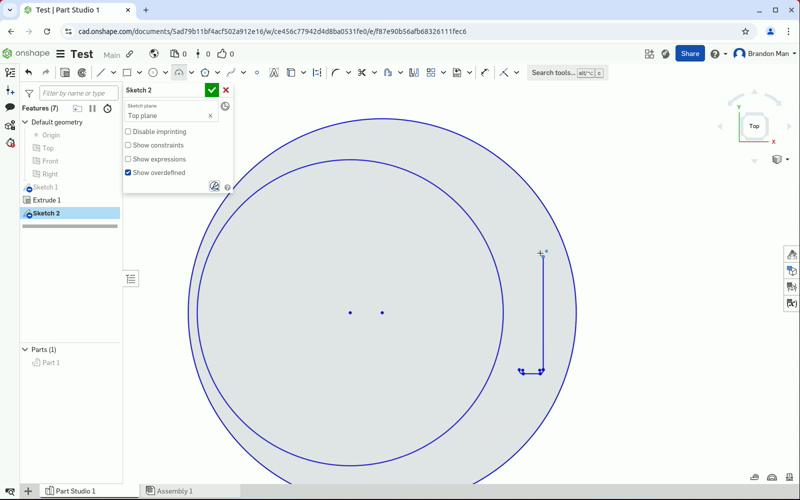
scroll(6)
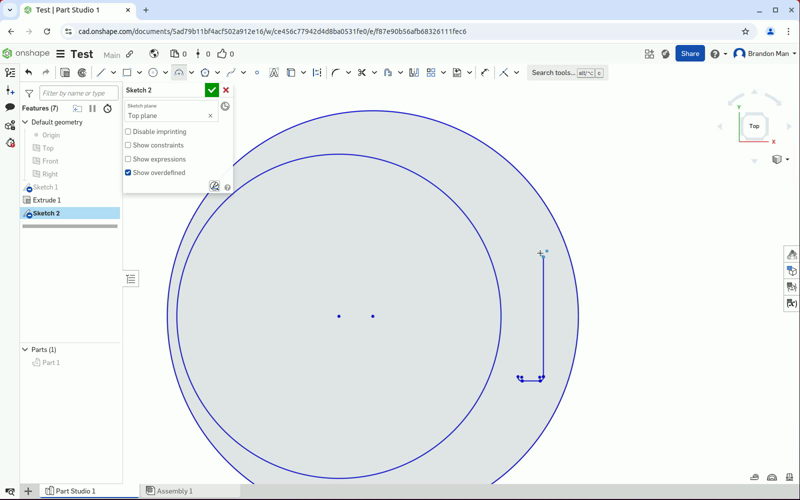
scroll(6)
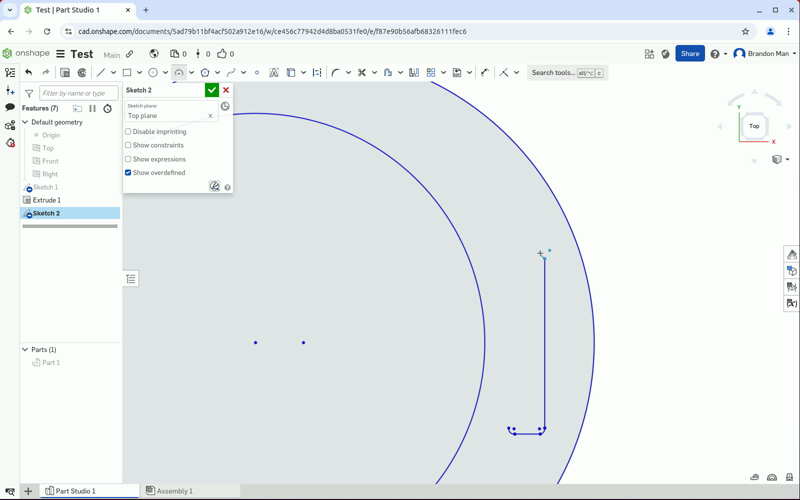
scroll(6)
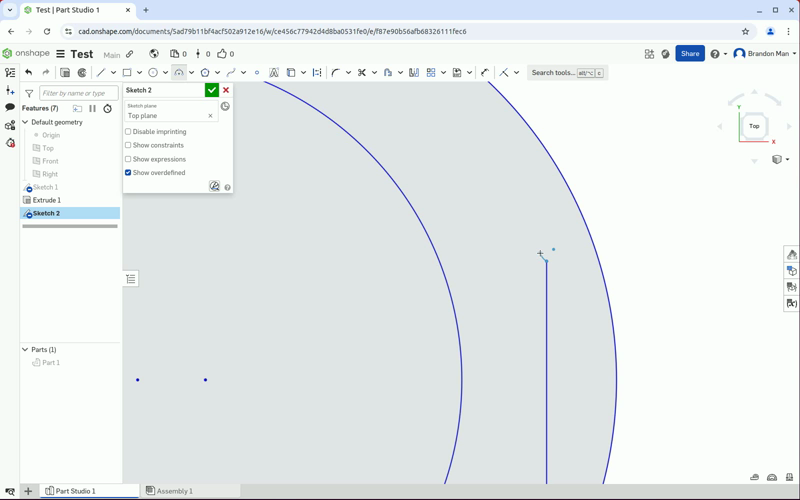
scroll(6)
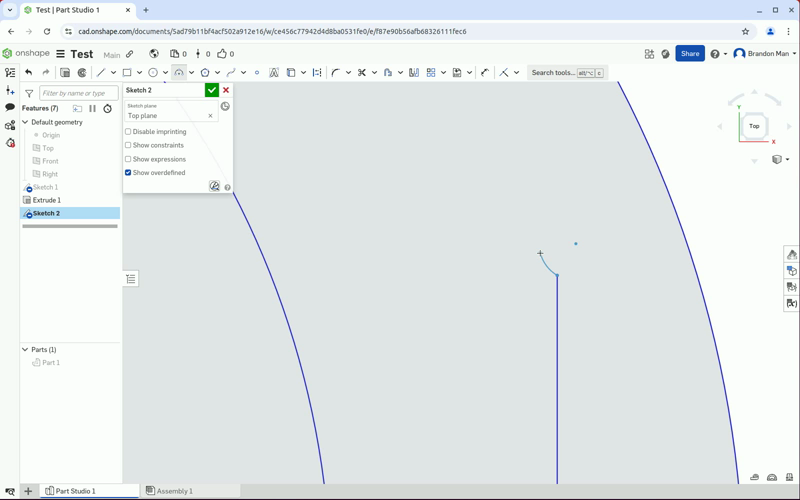
click(540, 252)
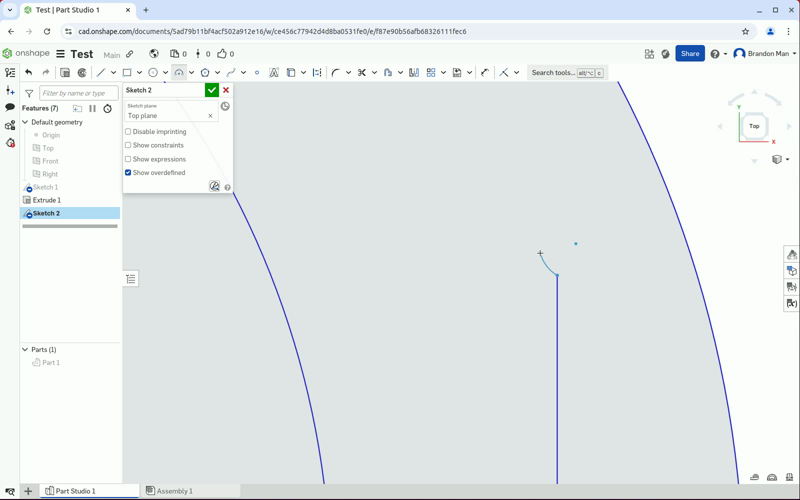
scroll(-6)
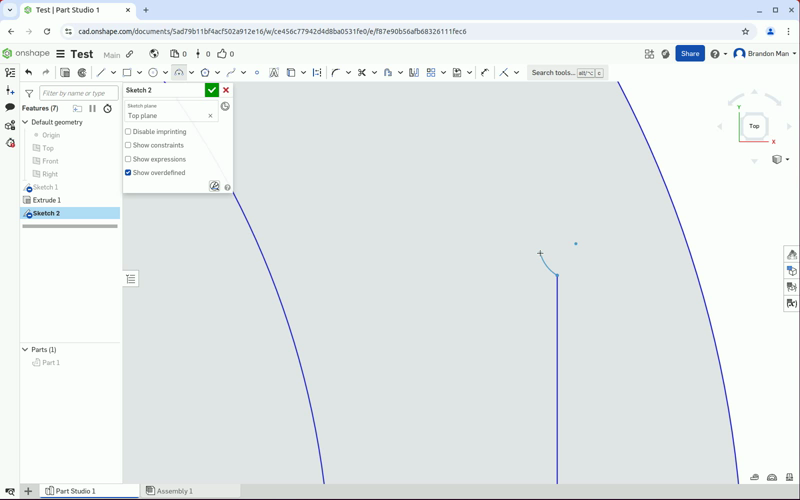
scroll(-6)
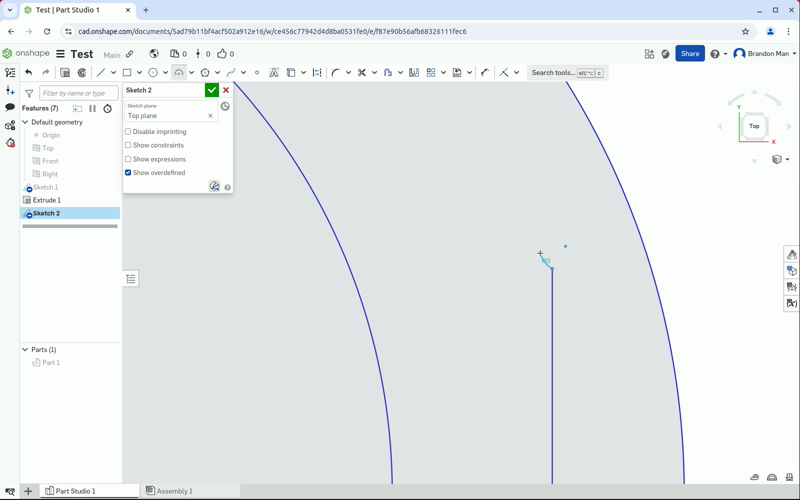
scroll(-6)
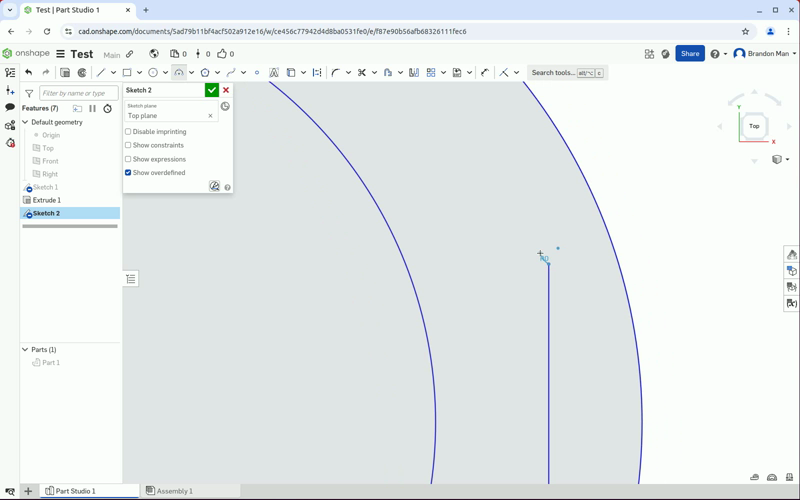
scroll(-6)
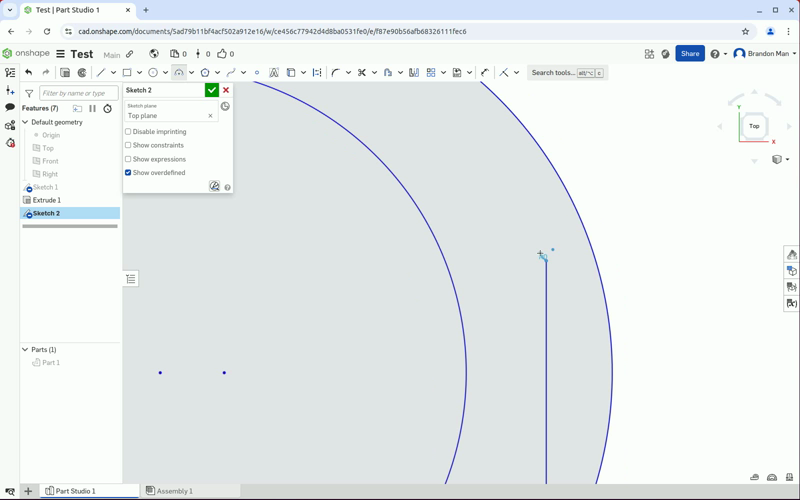
scroll(-6)
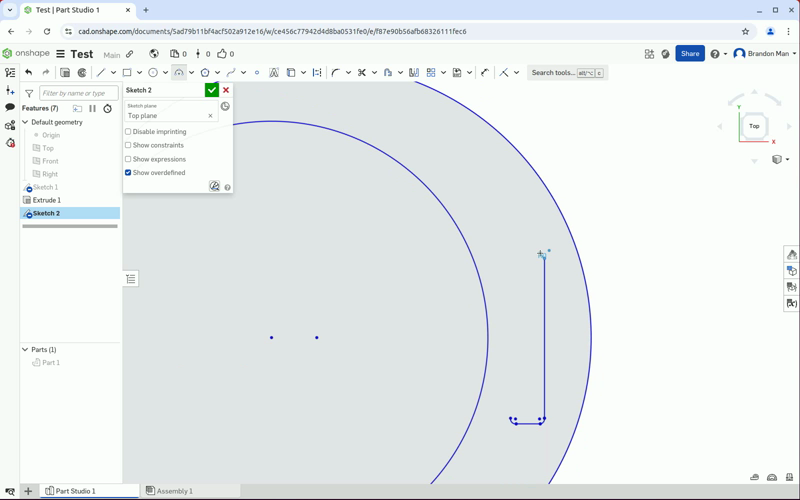
scroll(-6)
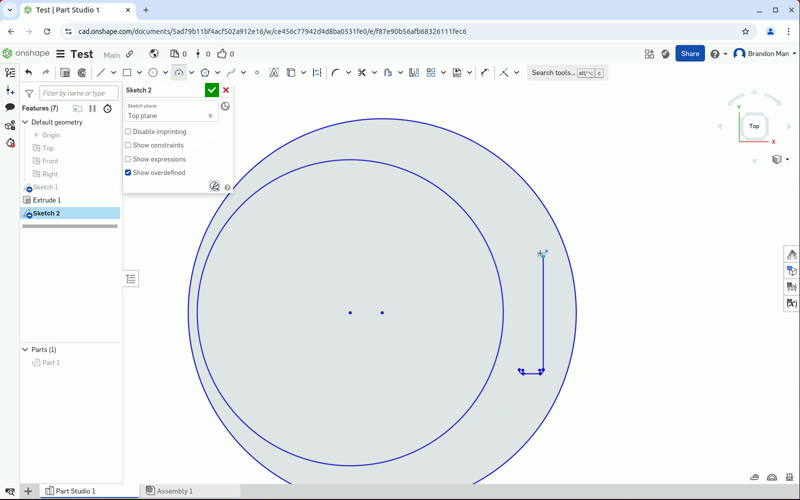
scroll(-6)
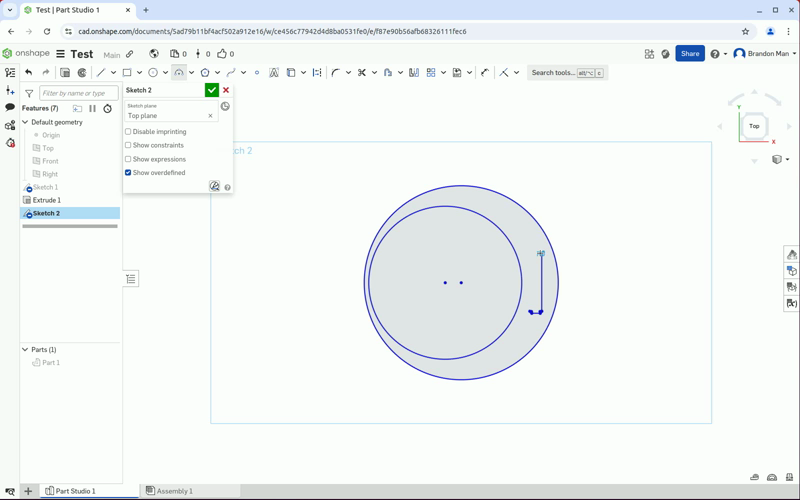
mouse_move(541, 253)
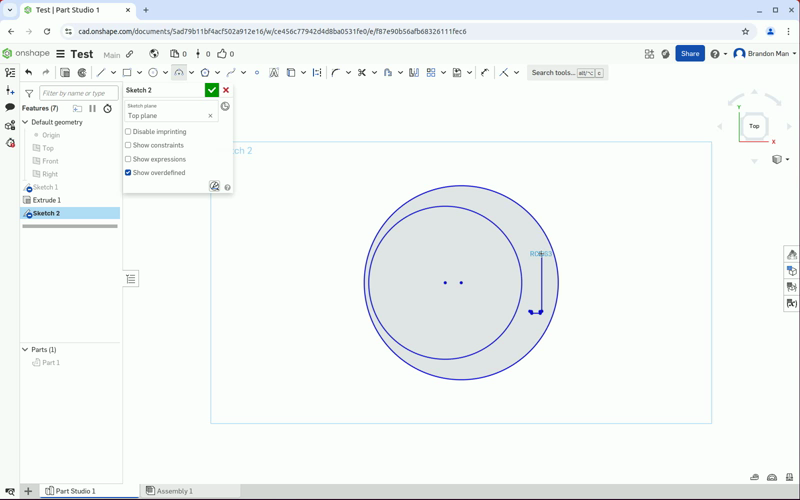
scroll(6)
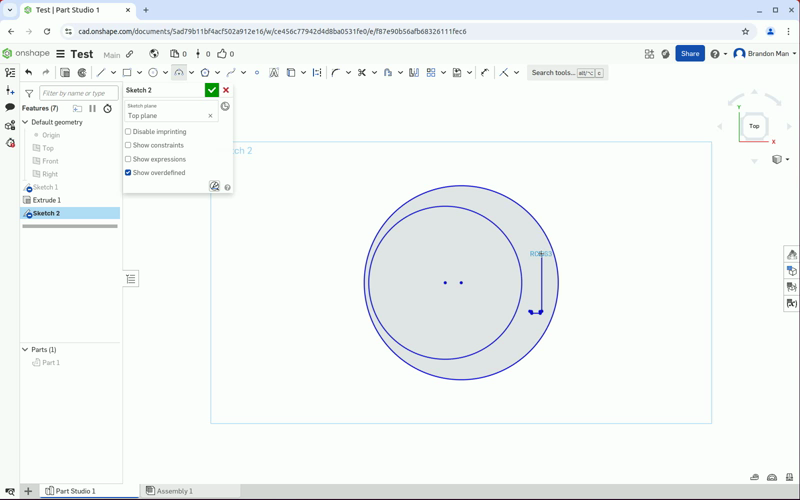
scroll(6)
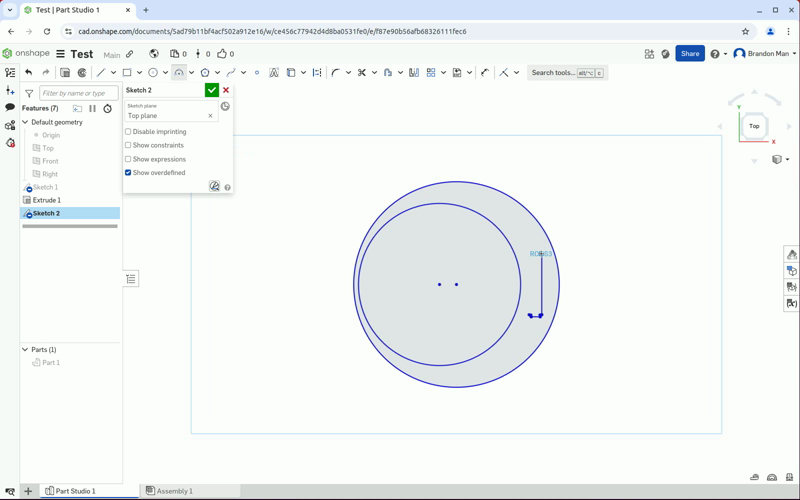
scroll(6)
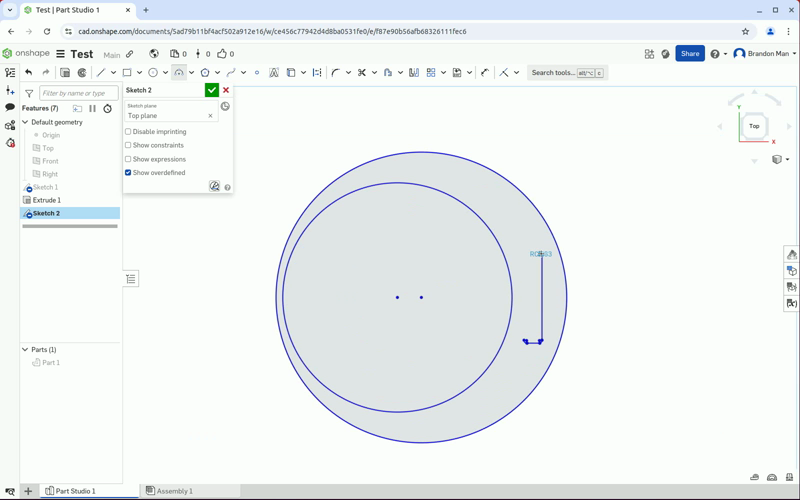
scroll(6)
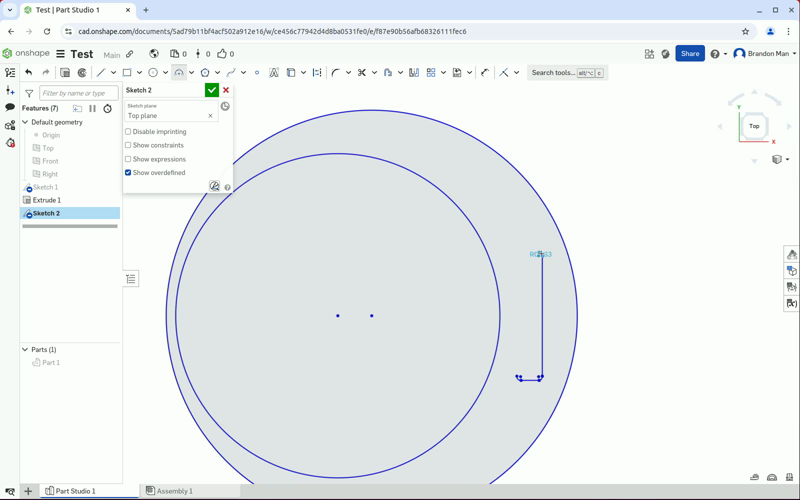
scroll(6)
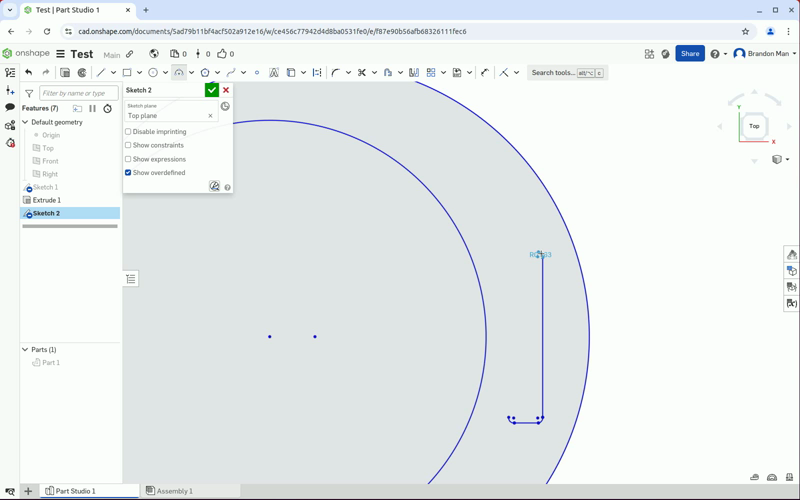
scroll(6)
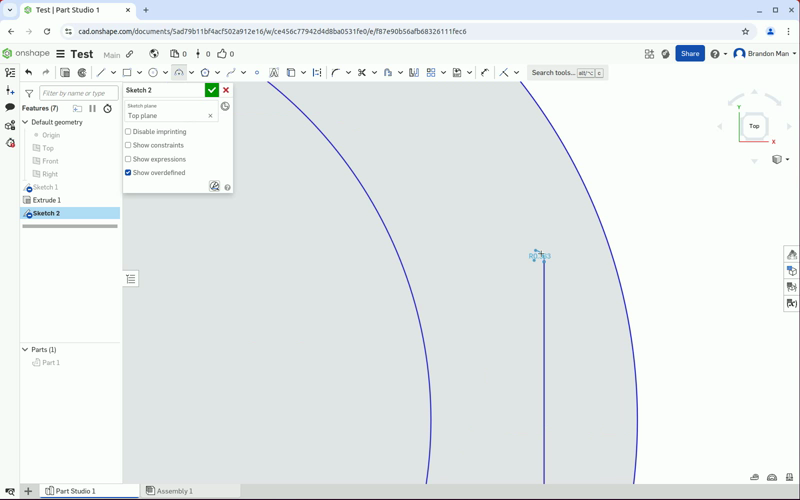
scroll(6)
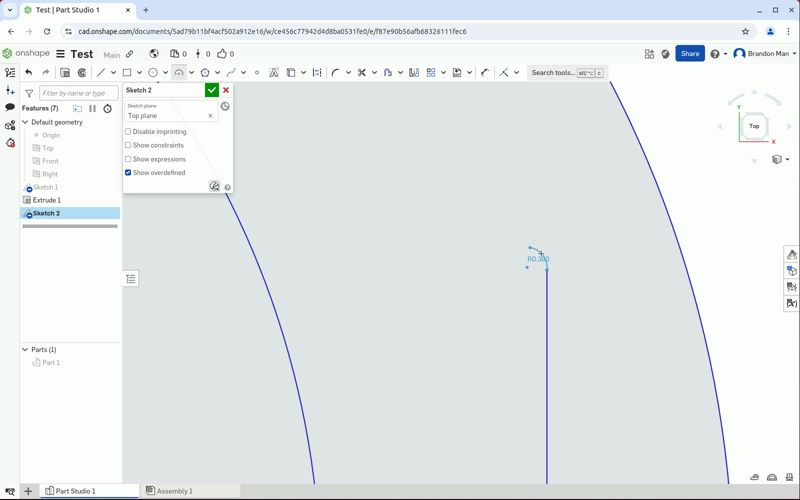
click(541, 253)
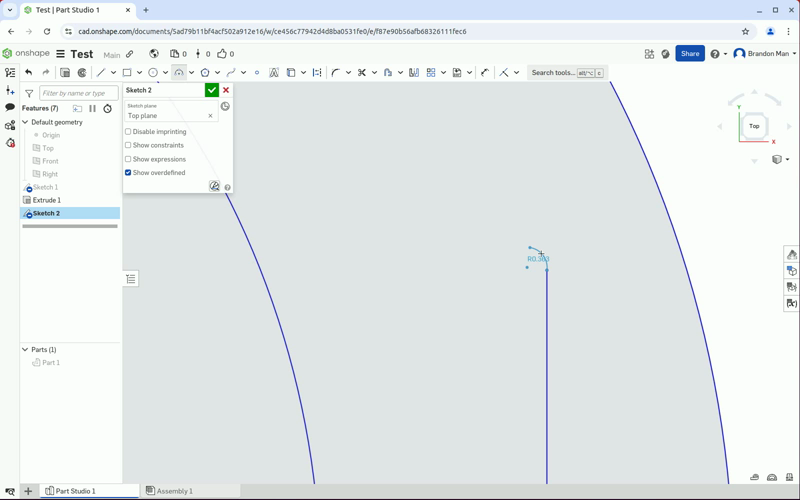
scroll(-6)
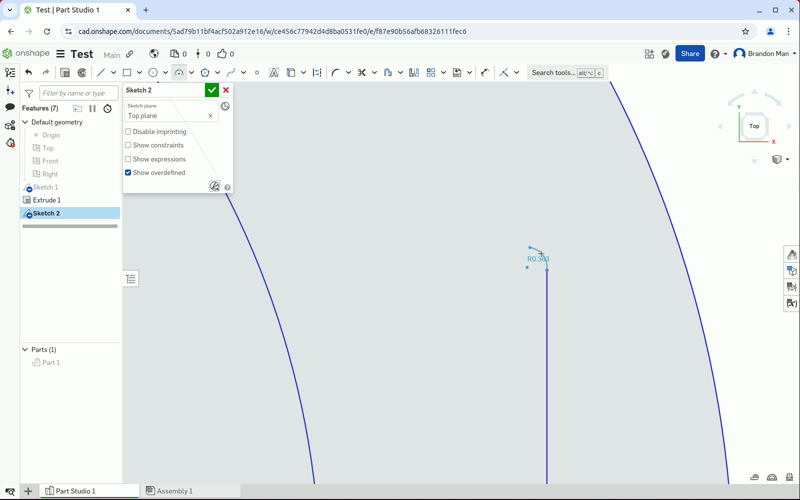
scroll(-6)
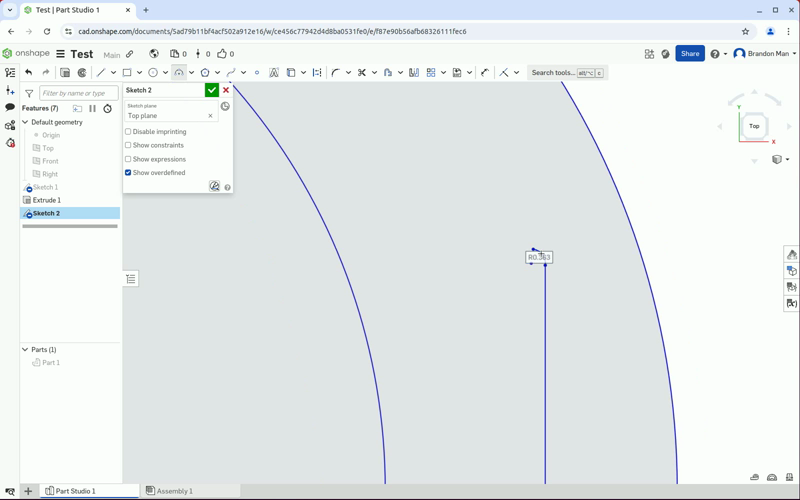
scroll(-6)
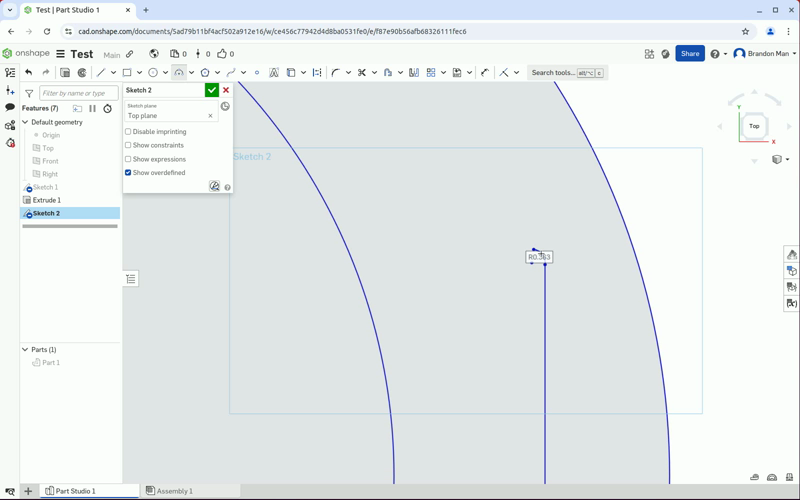
scroll(-6)
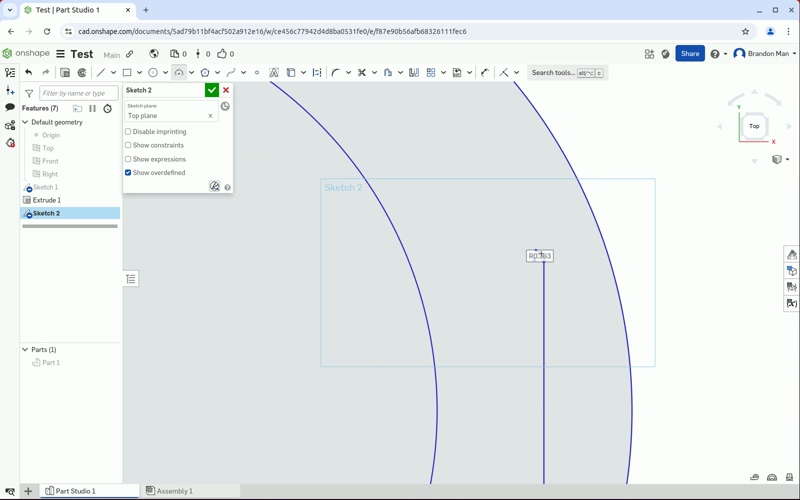
scroll(-6)
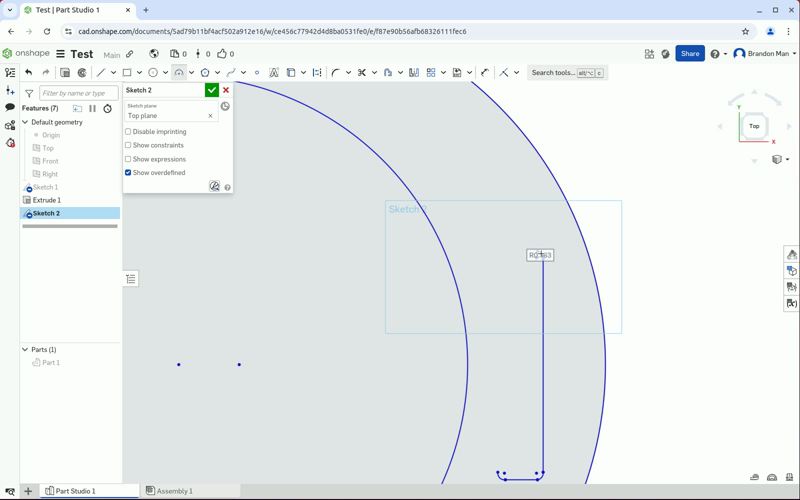
scroll(-6)
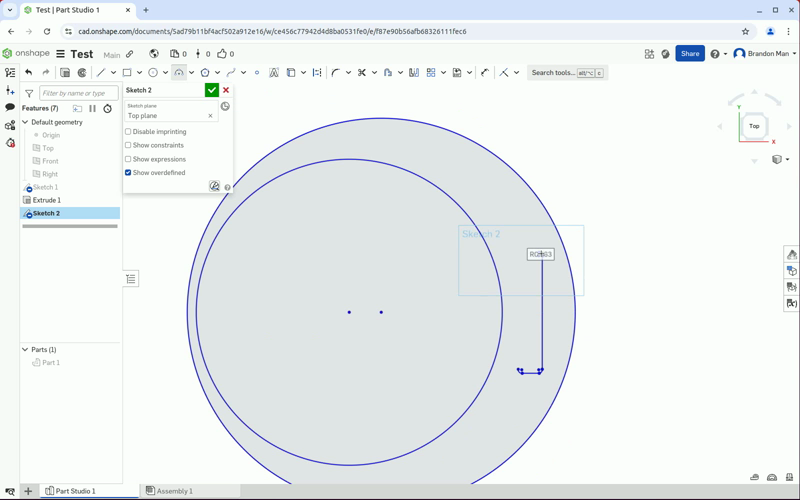
scroll(-6)
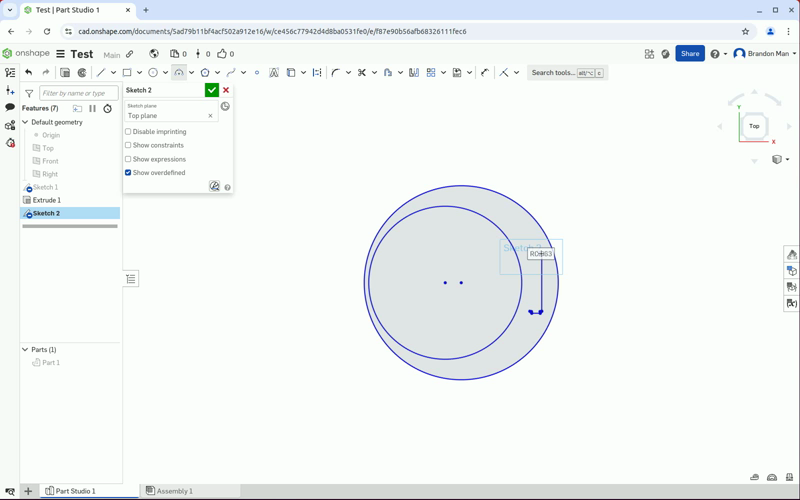
key_up(shift)
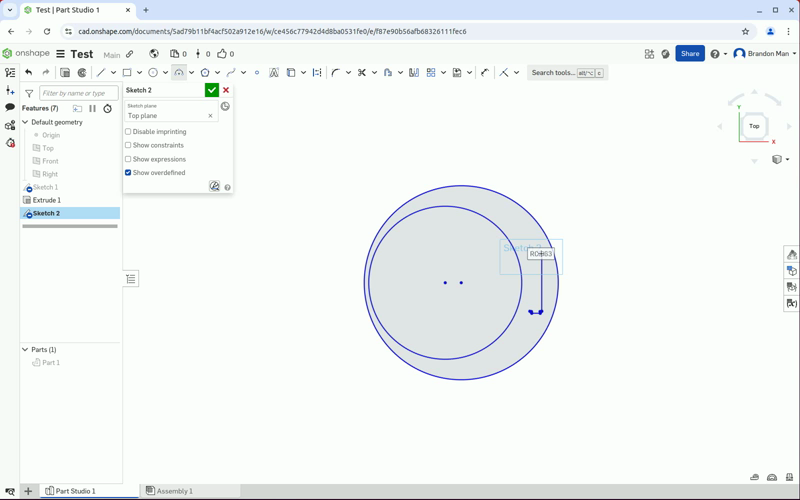
key(esc)
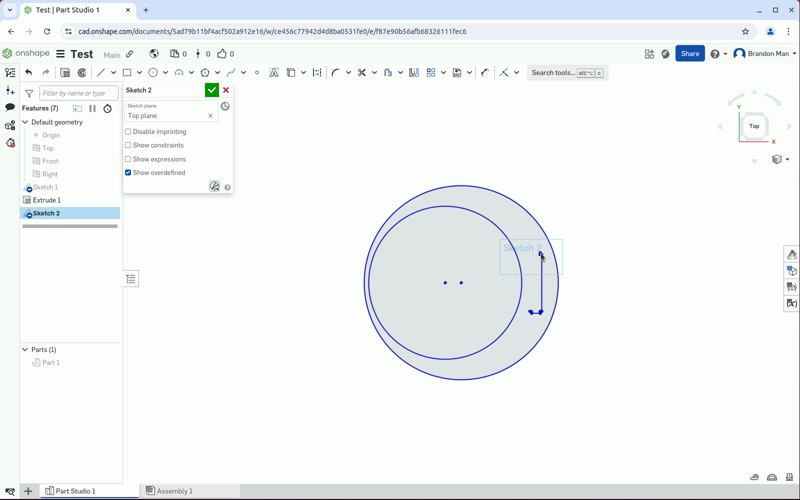
key(l)
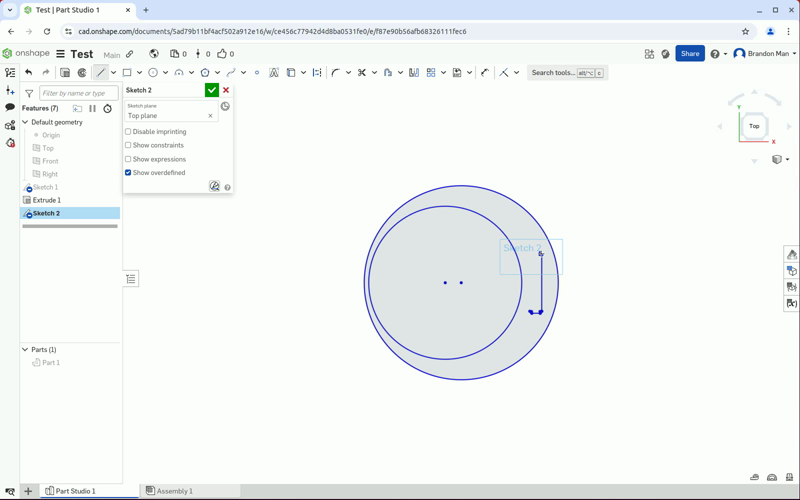
mouse_move(540, 252)
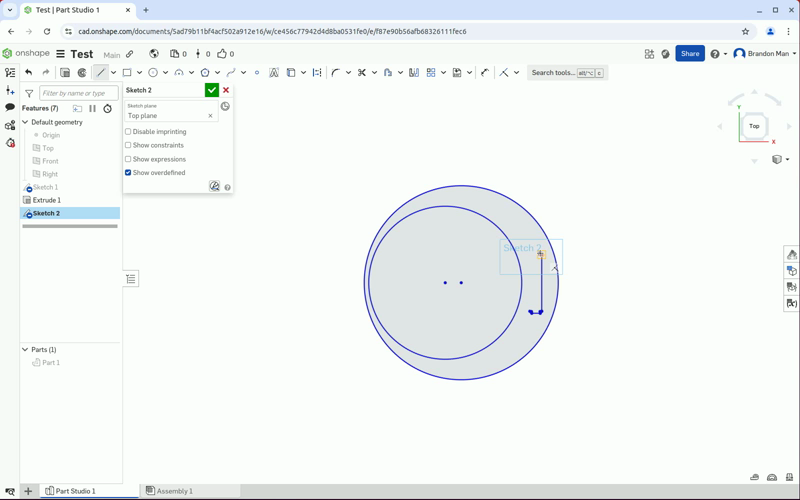
scroll(6)
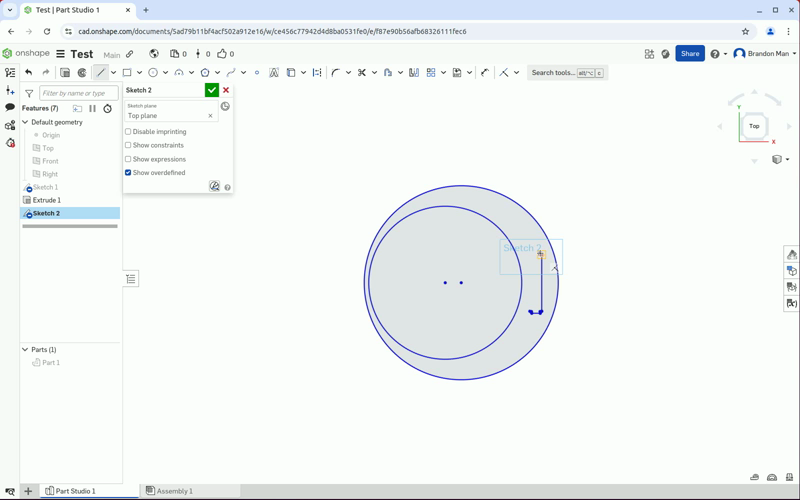
scroll(6)
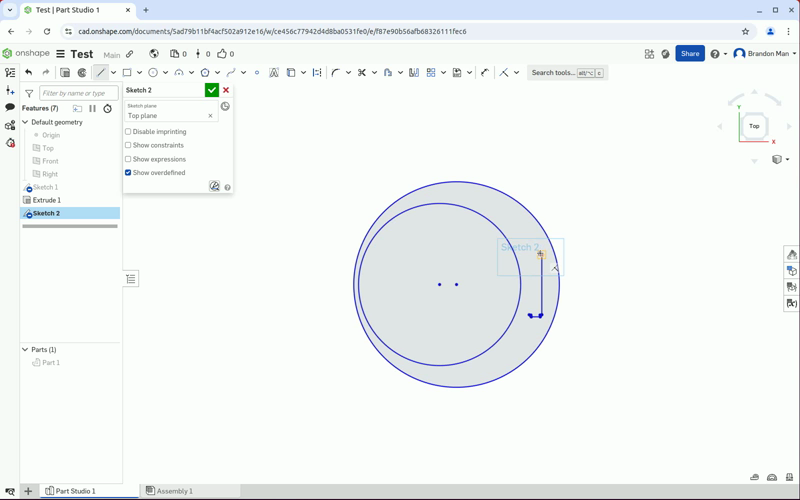
scroll(6)
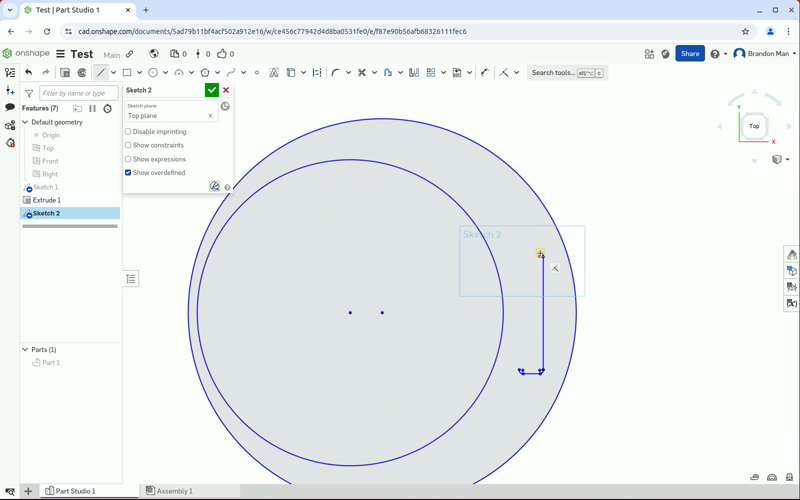
scroll(6)
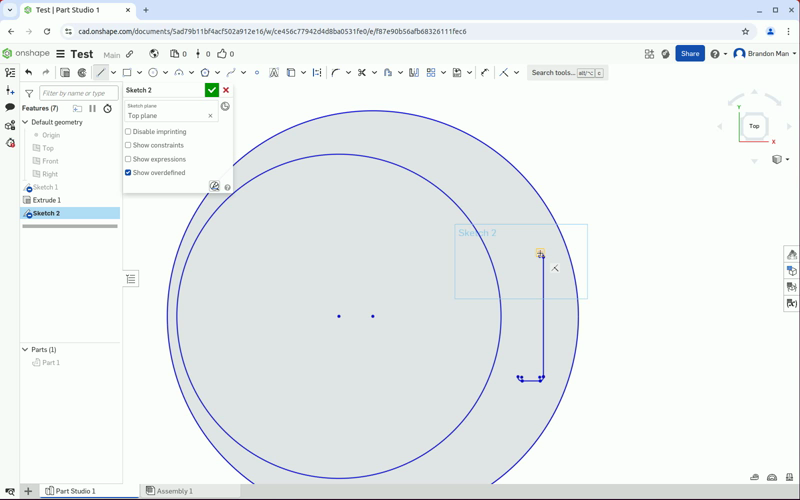
scroll(6)
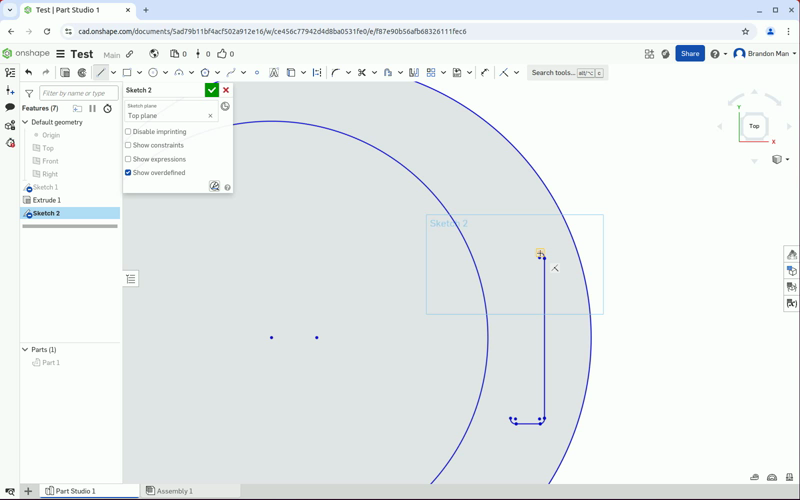
scroll(6)
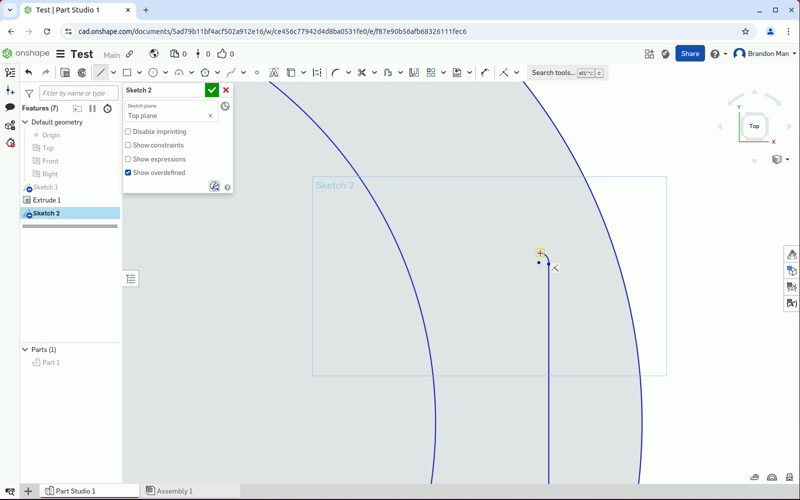
scroll(6)
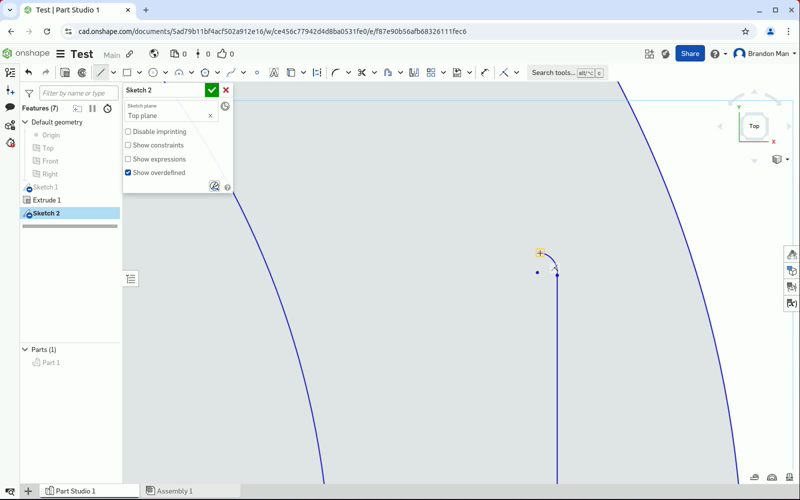
click(540, 252)
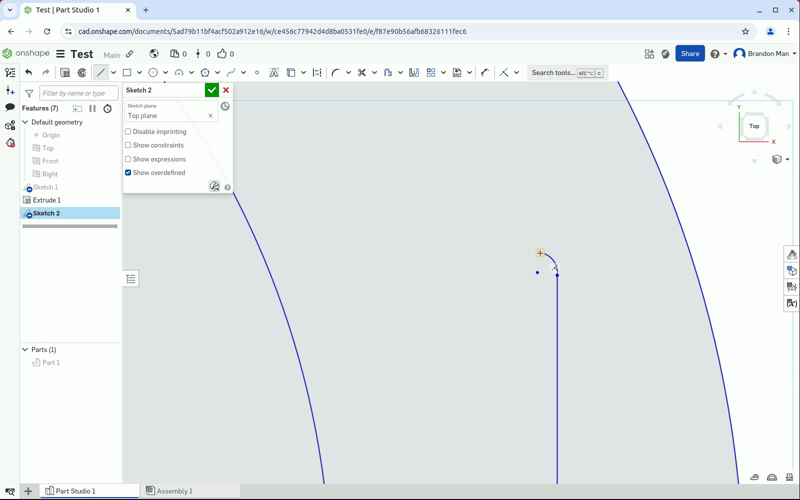
scroll(-6)
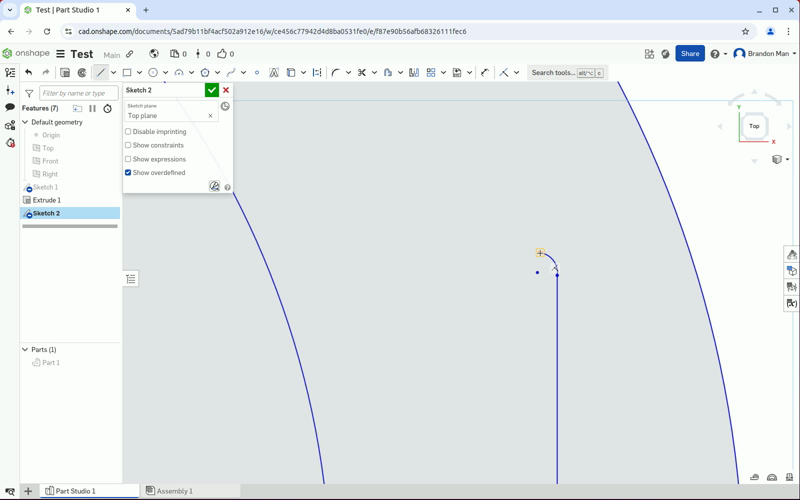
scroll(-6)
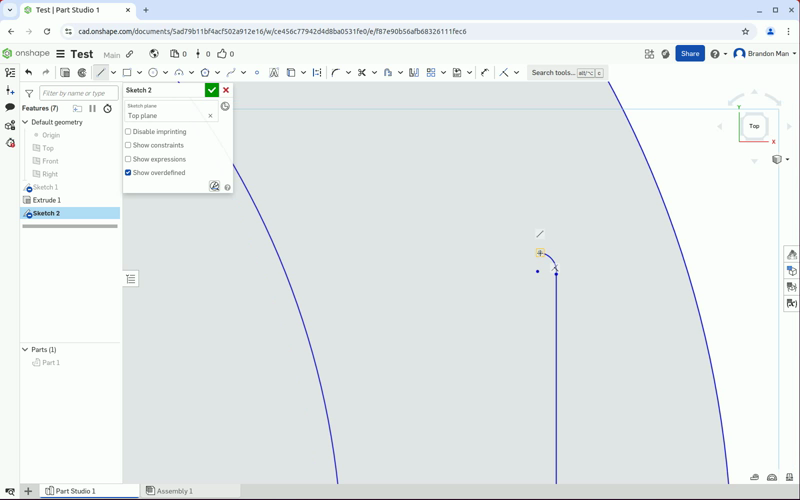
scroll(-6)
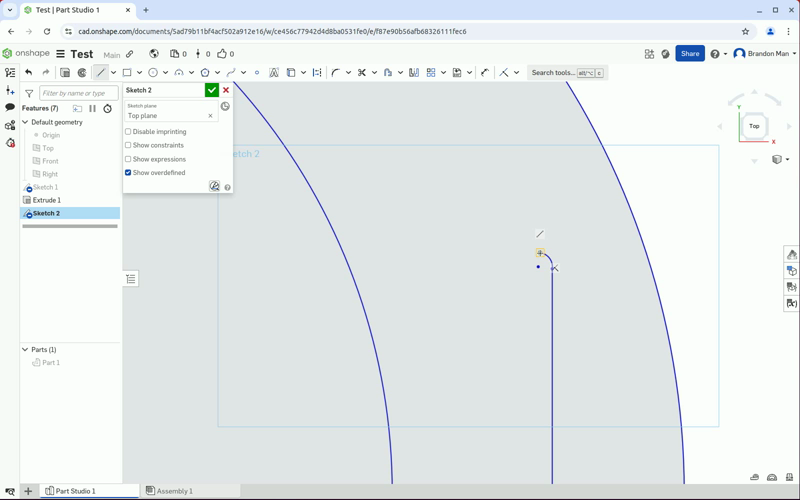
scroll(-6)
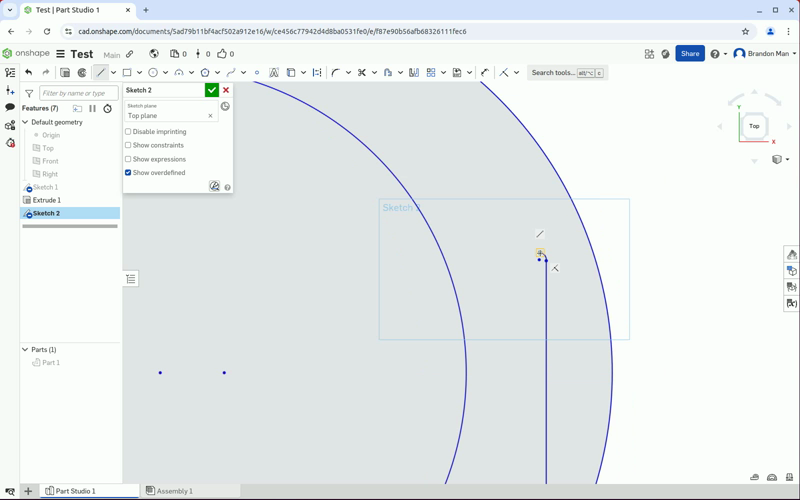
scroll(-6)
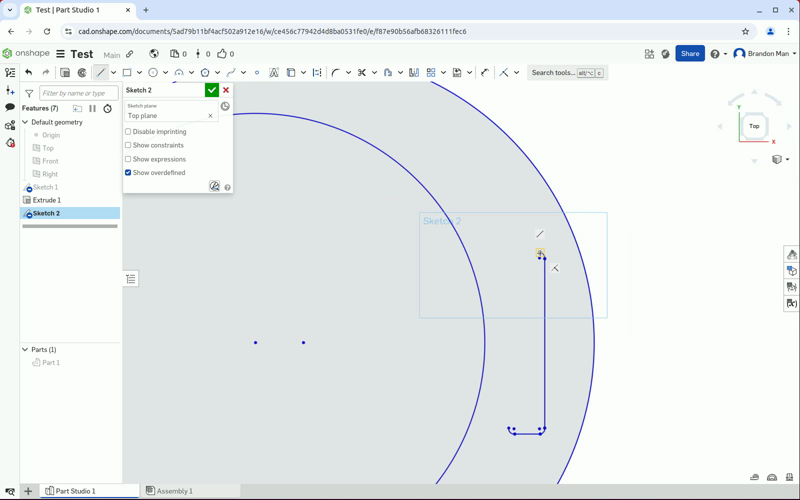
scroll(-6)
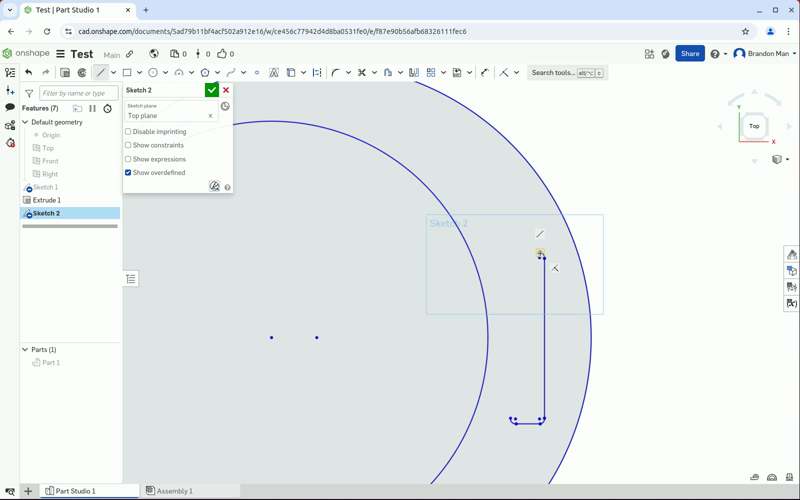
scroll(-6)
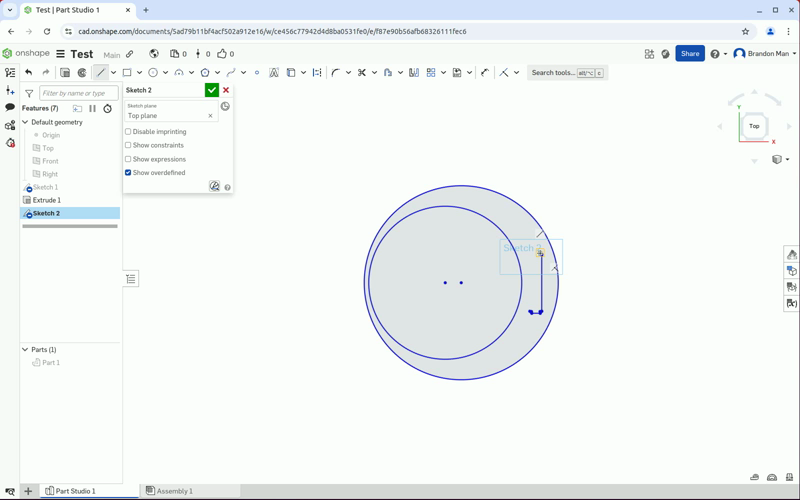
key_down(shift)
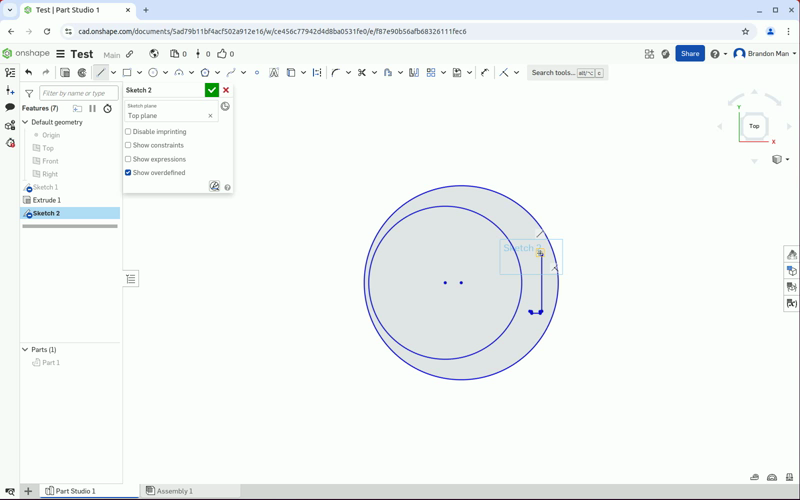
mouse_move(570, 252)
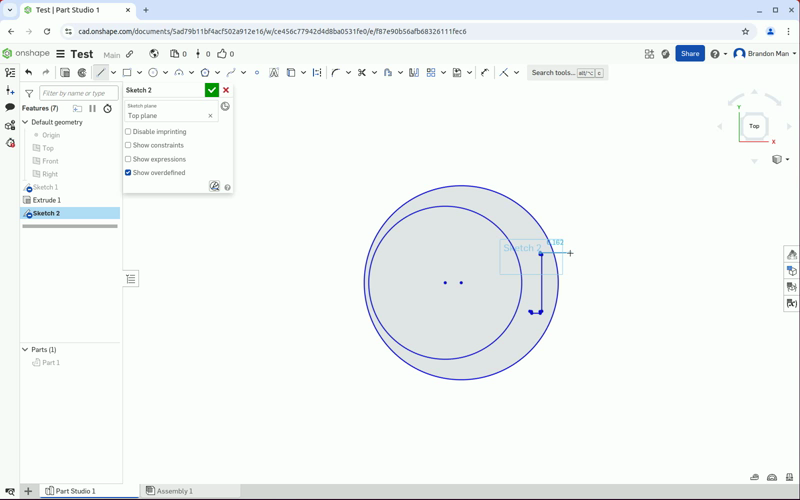
mouse_move(531, 252)
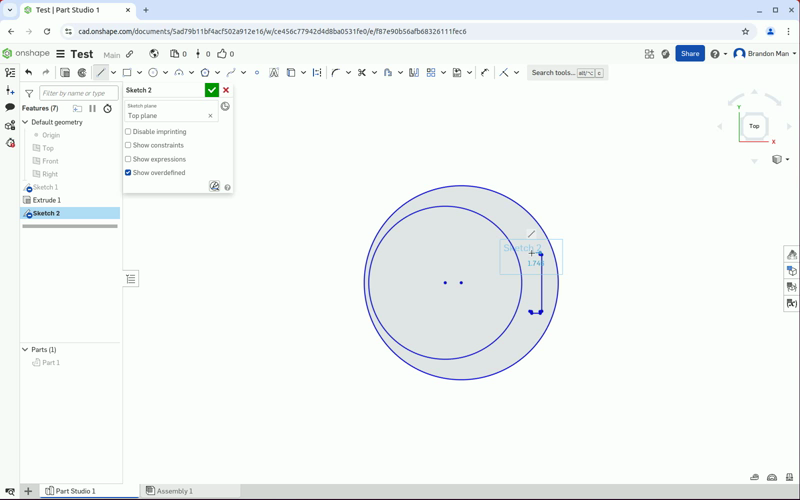
click(531, 252)
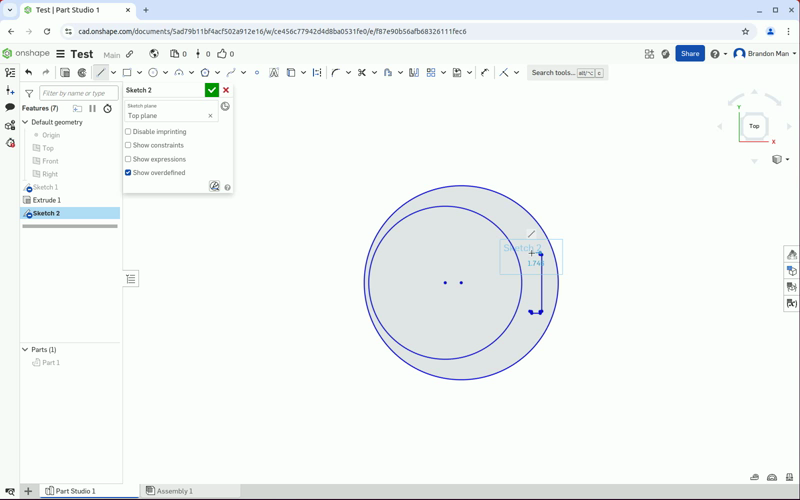
key_up(shift)
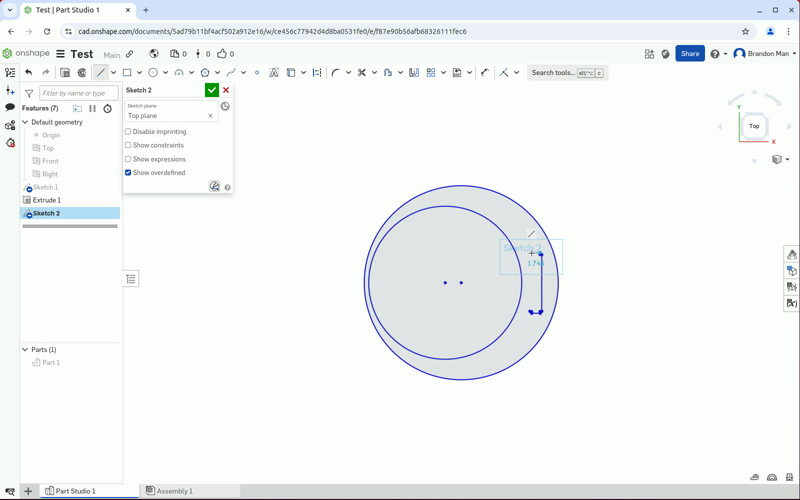
key(esc)
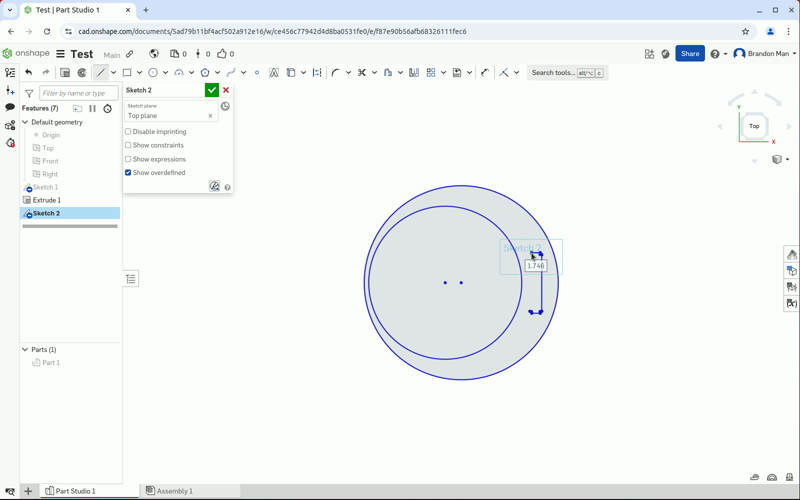
key(a)
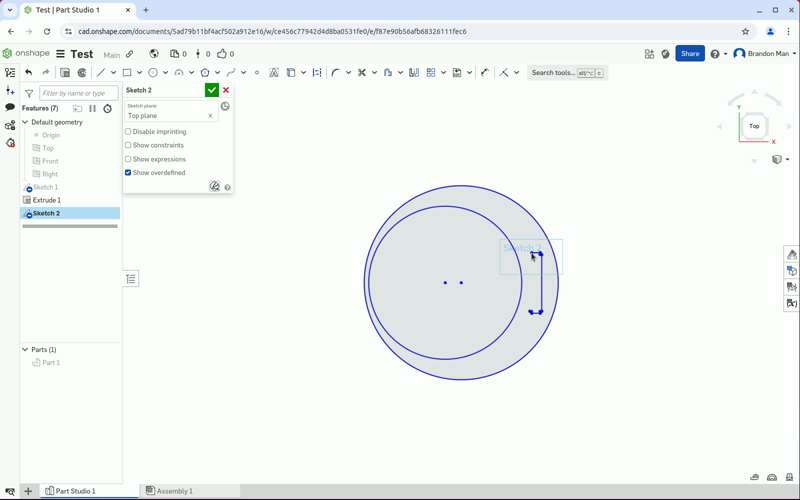
mouse_move(531, 252)
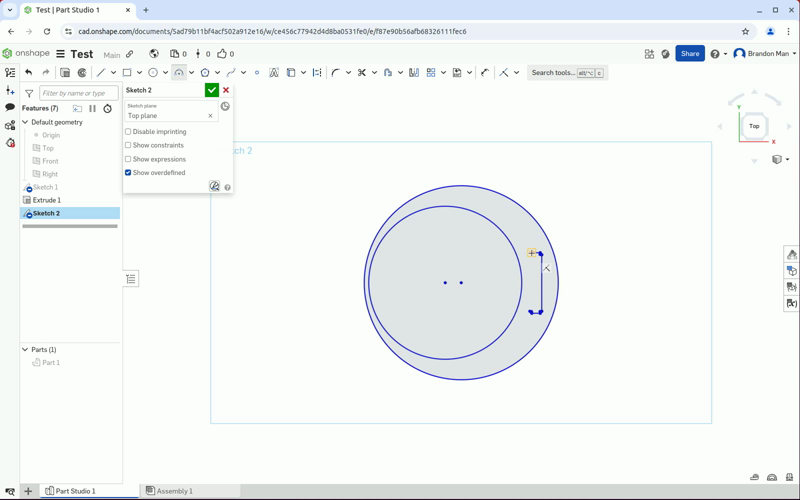
click(531, 252)
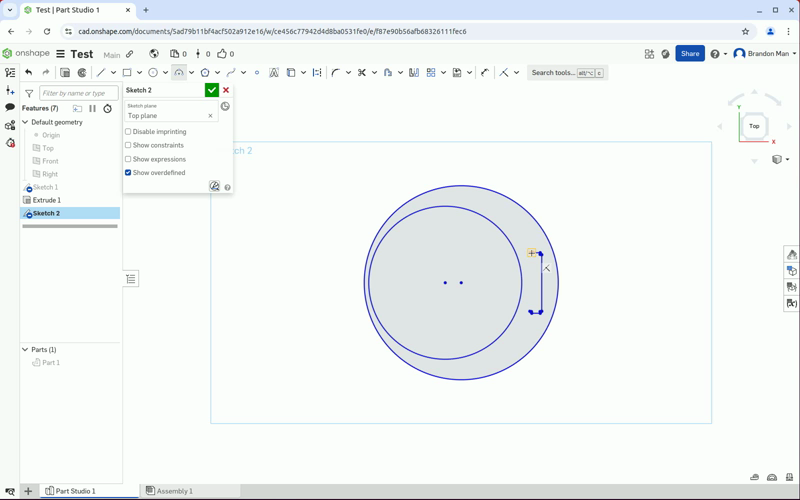
key_down(shift)
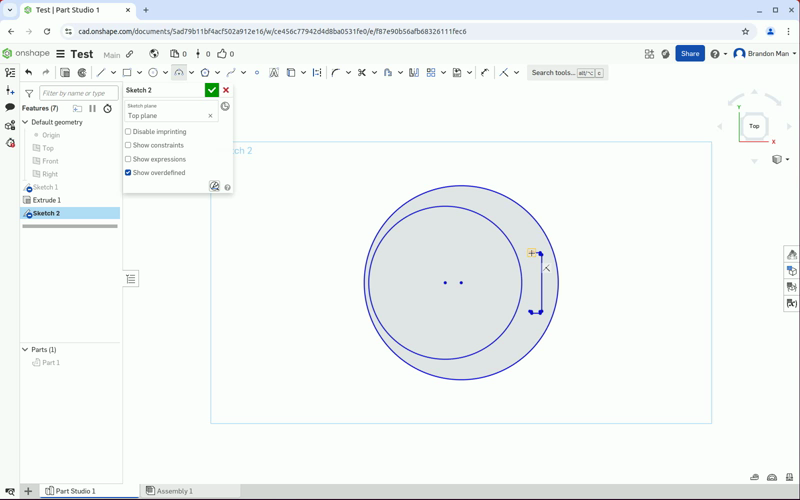
mouse_move(529, 254)
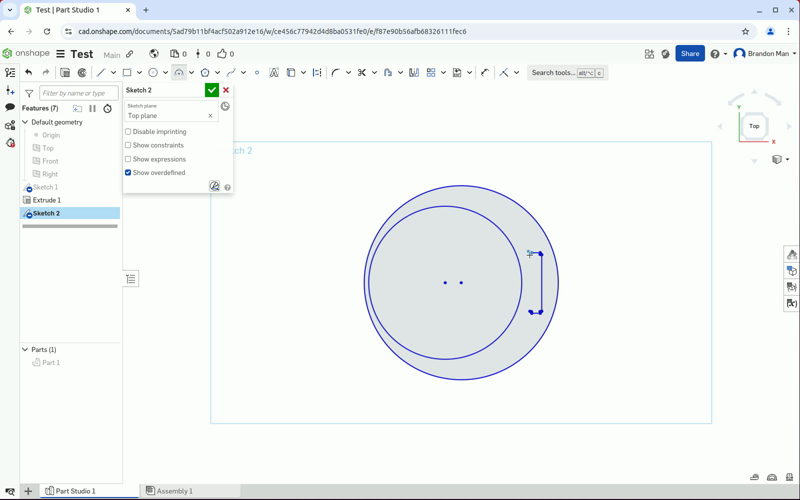
scroll(6)
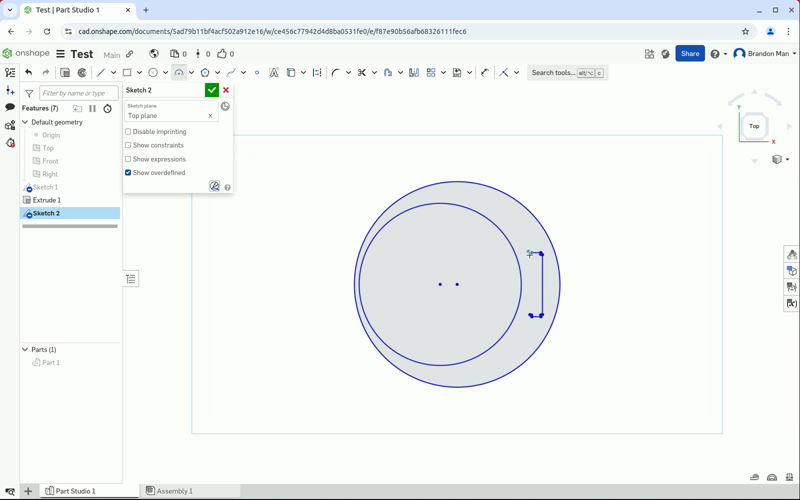
scroll(6)
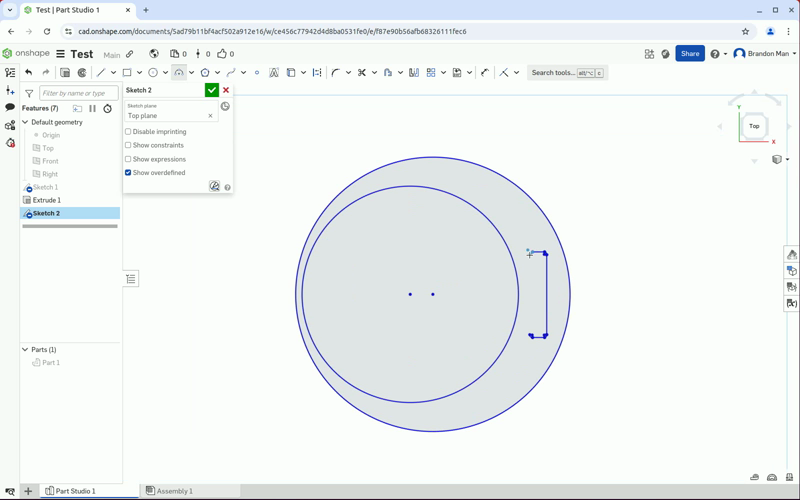
scroll(6)
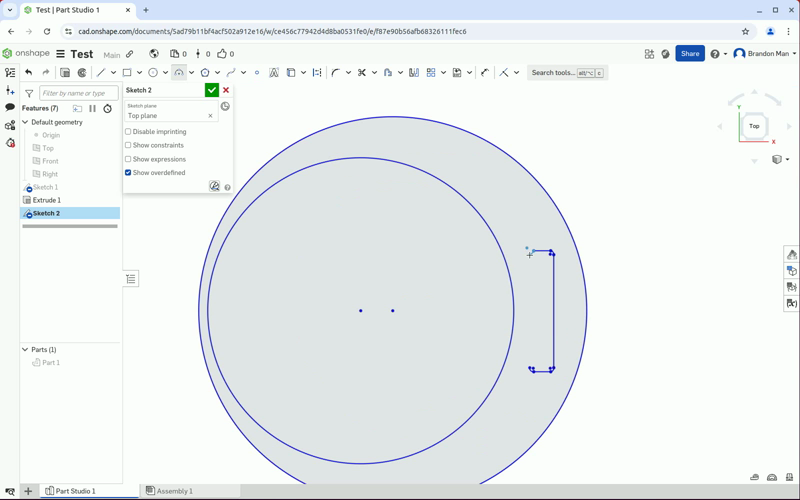
scroll(6)
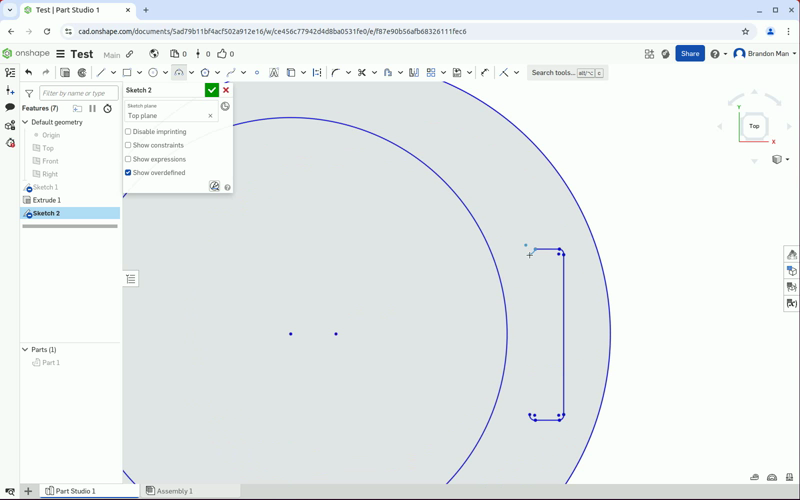
scroll(6)
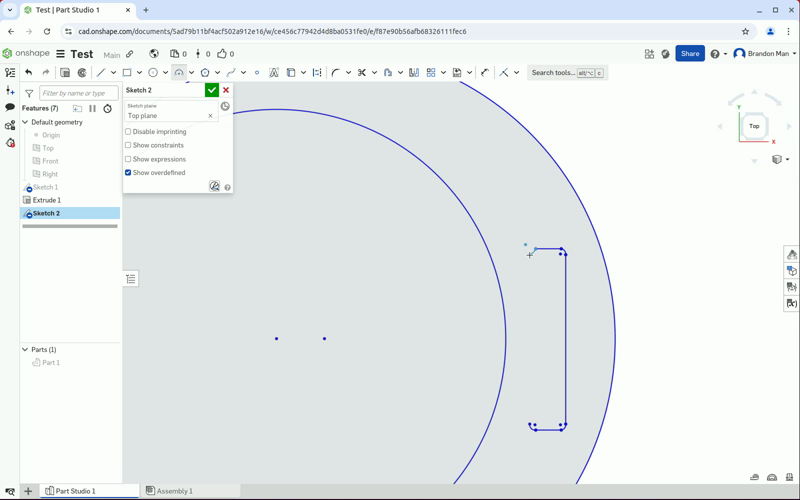
scroll(6)
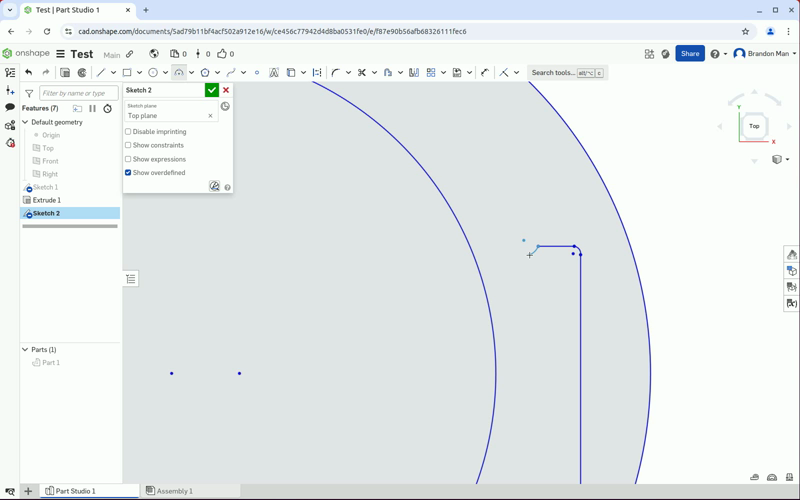
scroll(6)
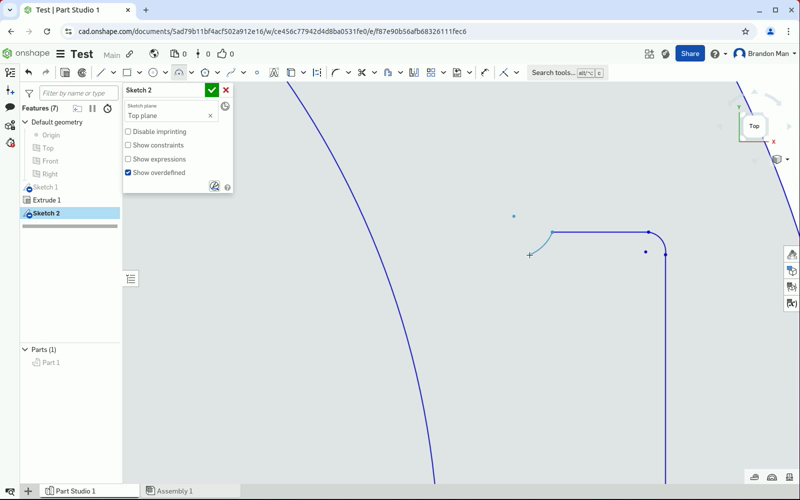
click(529, 254)
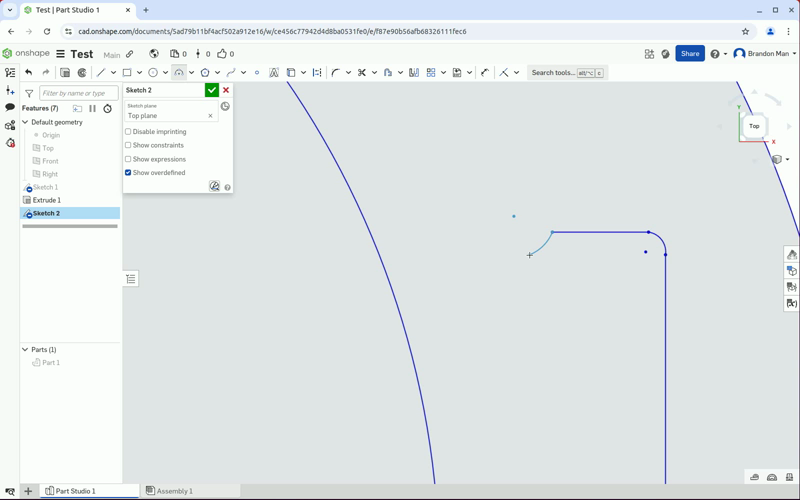
scroll(-6)
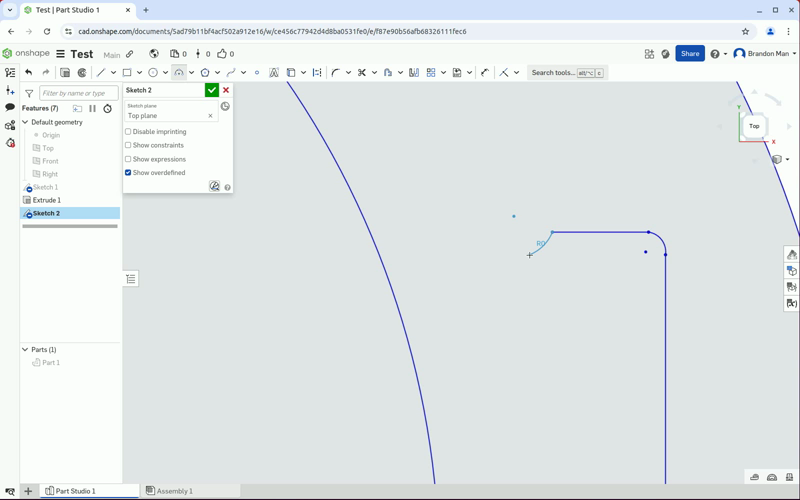
scroll(-6)
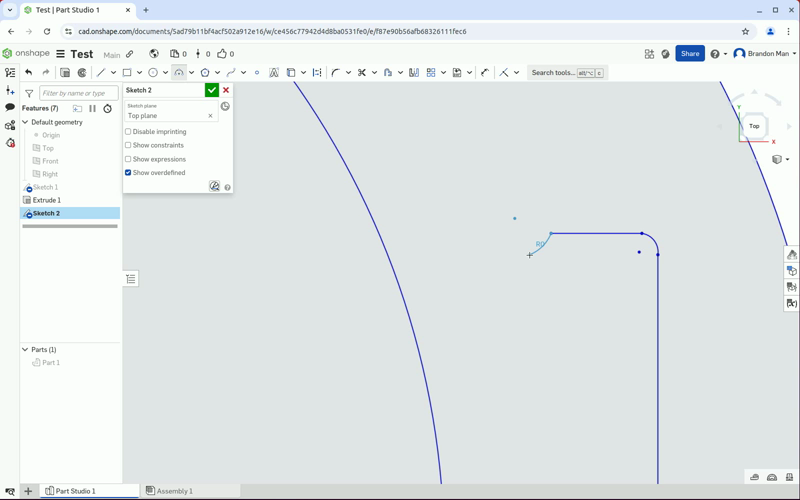
scroll(-6)
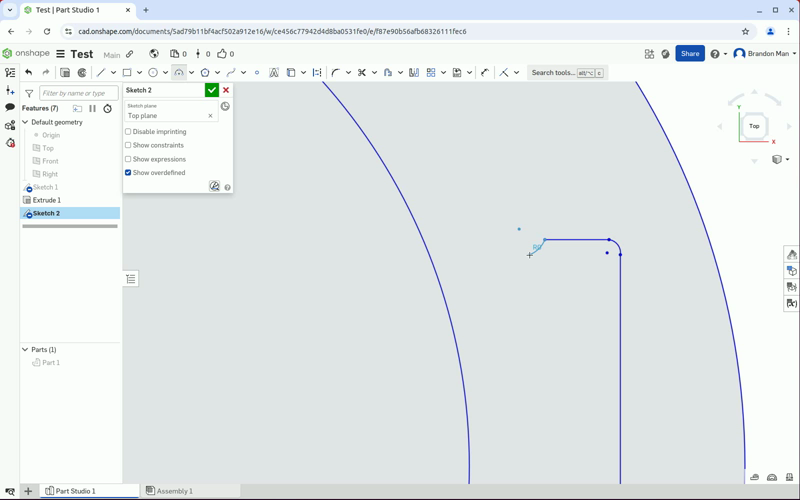
scroll(-6)
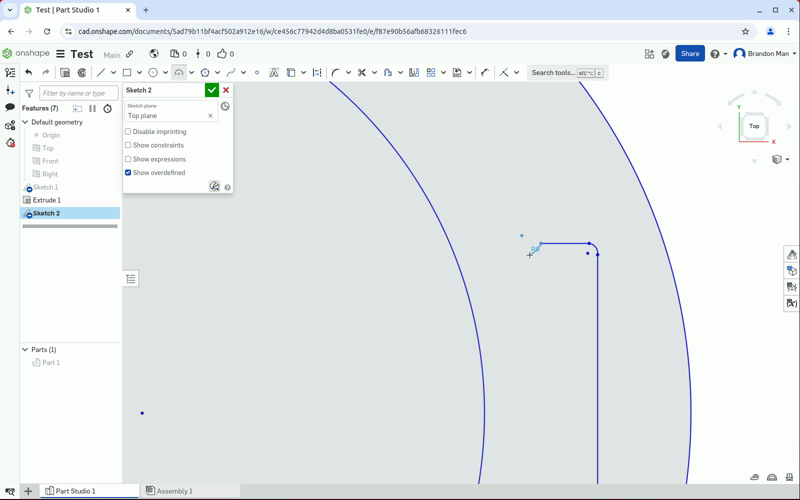
scroll(-6)
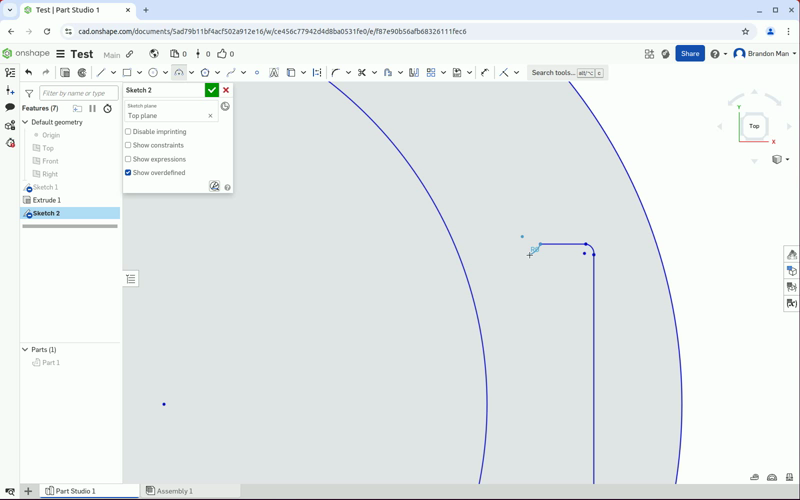
scroll(-6)
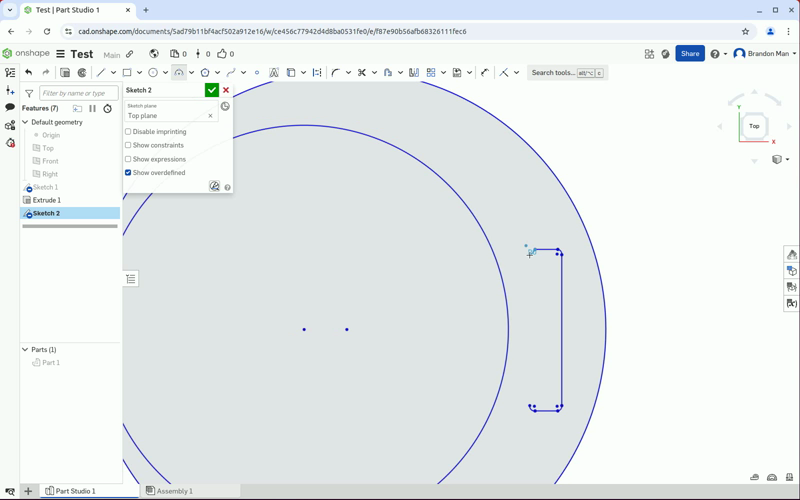
scroll(-6)
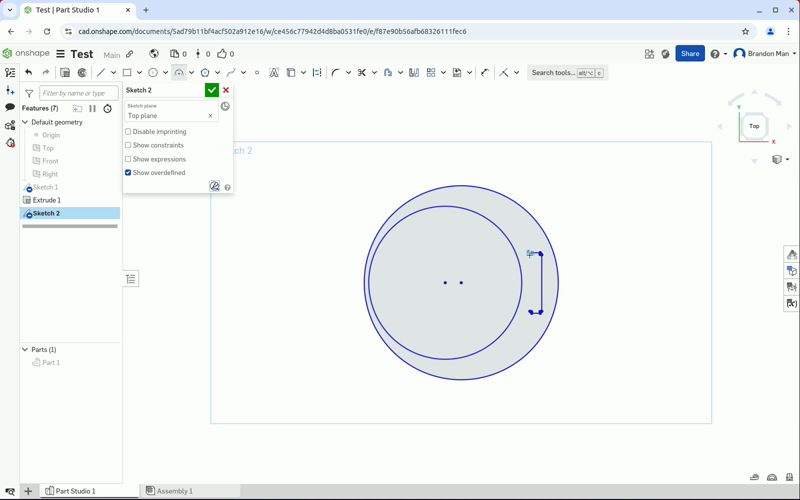
mouse_move(530, 253)
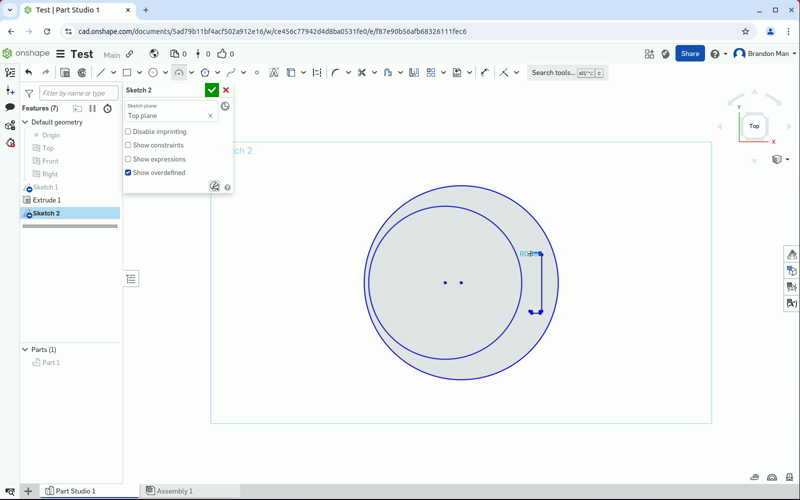
scroll(6)
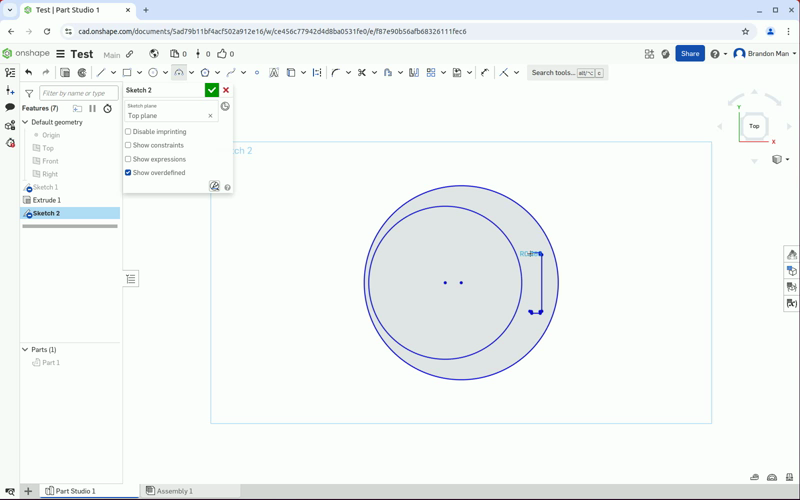
scroll(6)
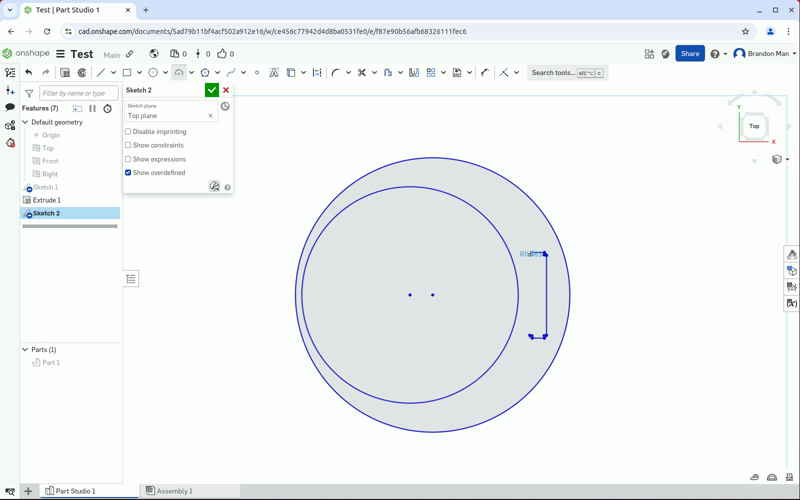
scroll(6)
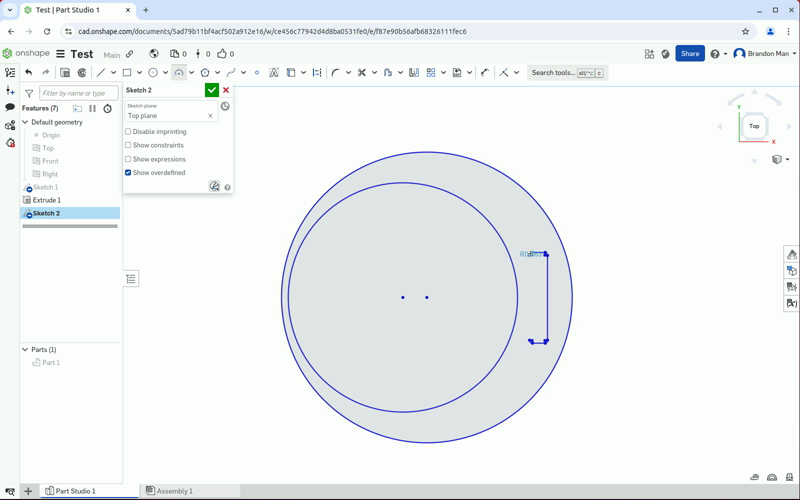
scroll(6)
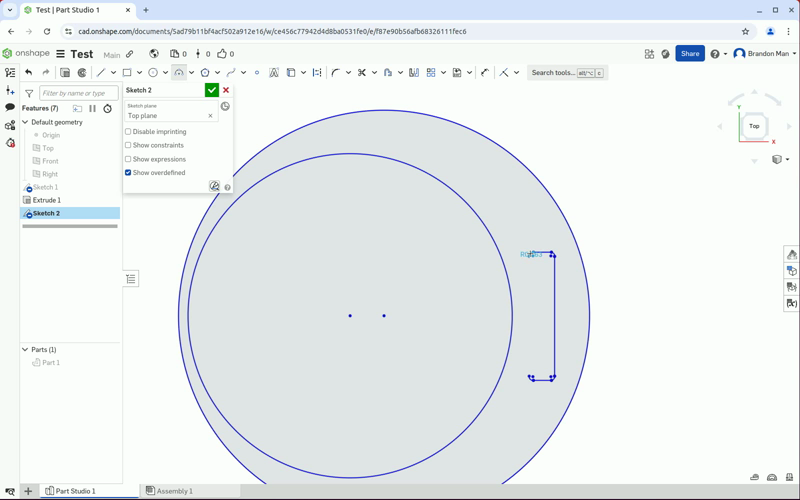
scroll(6)
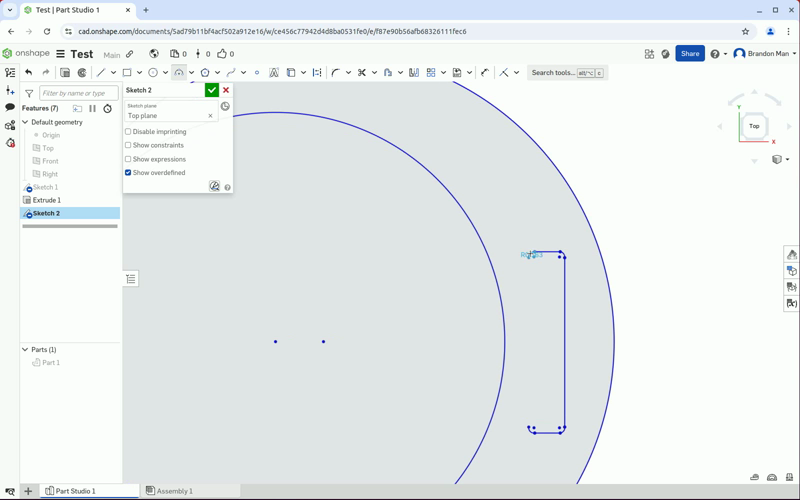
scroll(6)
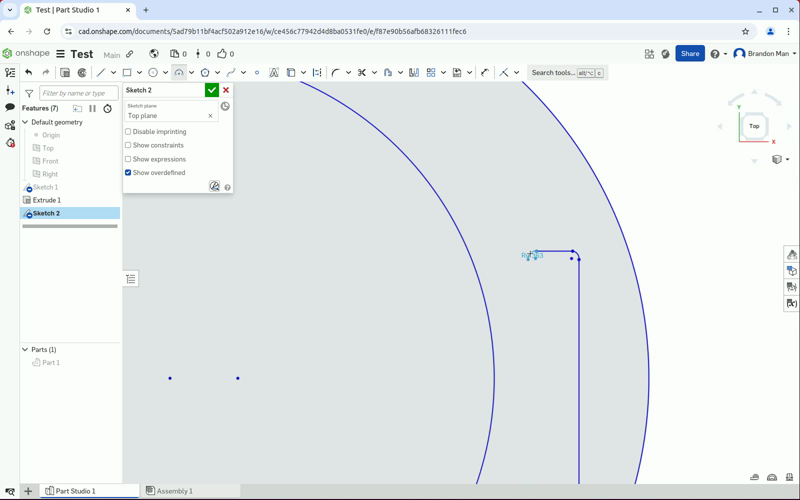
scroll(6)
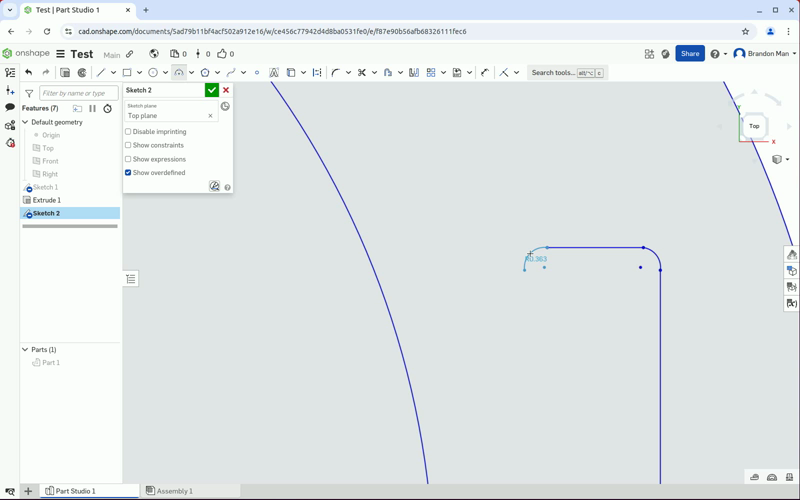
click(530, 253)
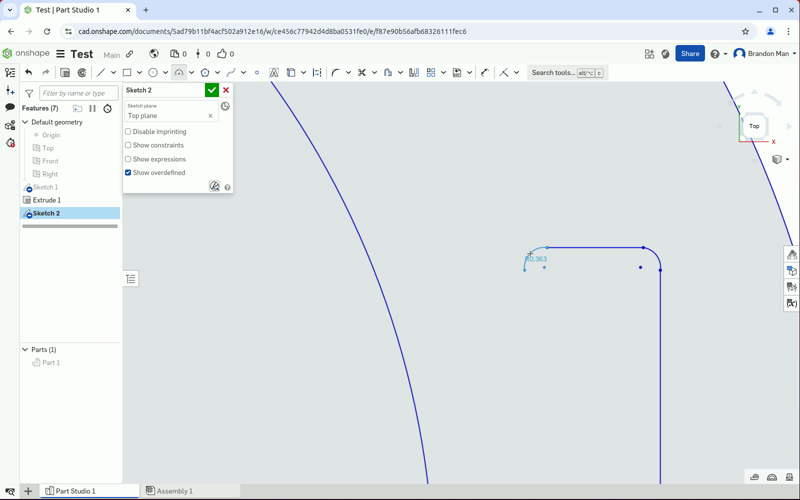
scroll(-6)
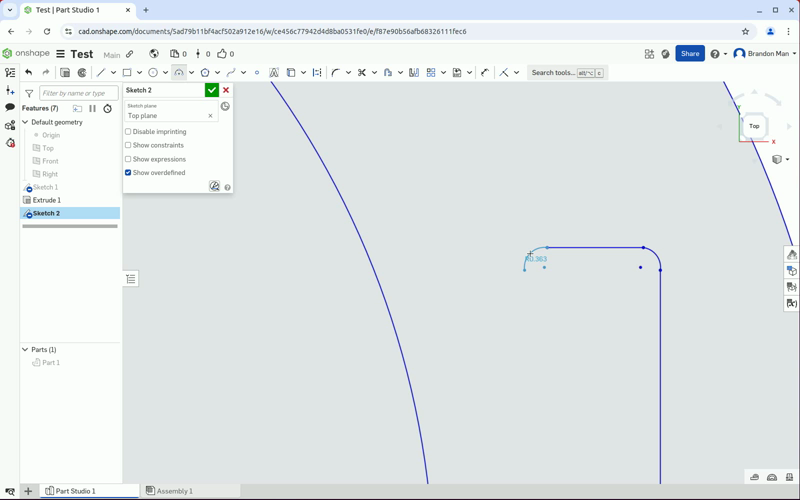
scroll(-6)
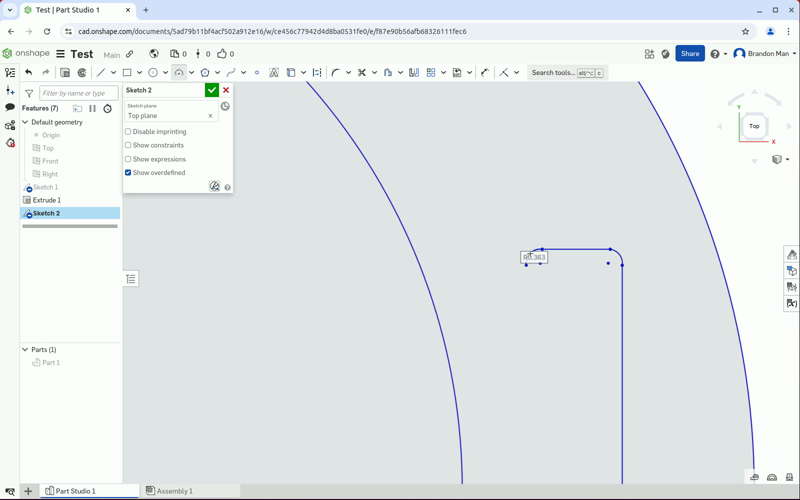
scroll(-6)
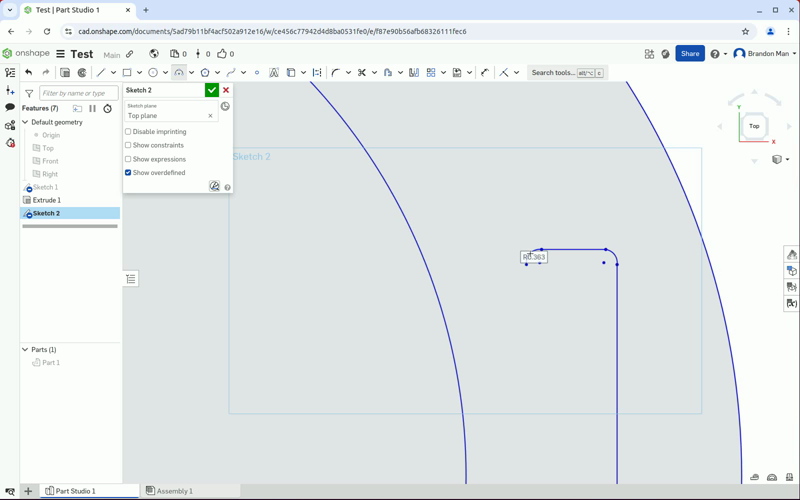
scroll(-6)
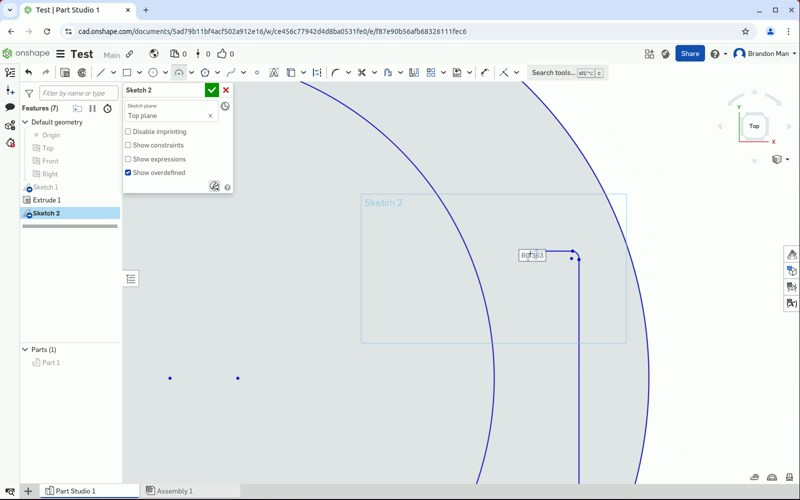
scroll(-6)
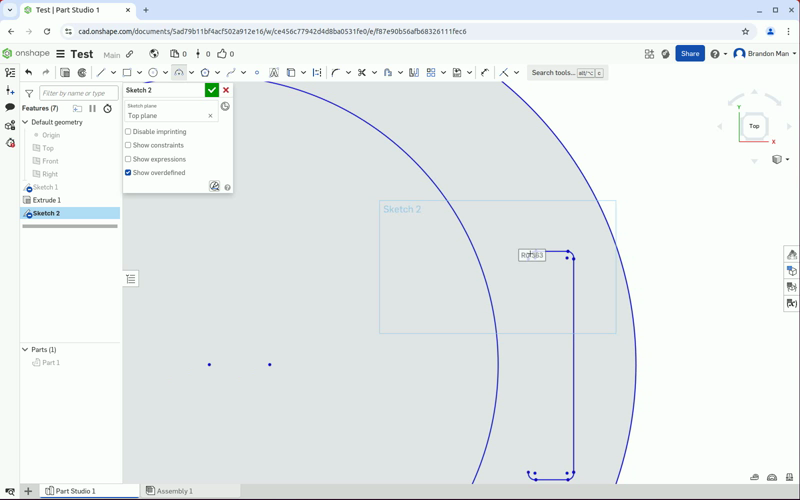
scroll(-6)
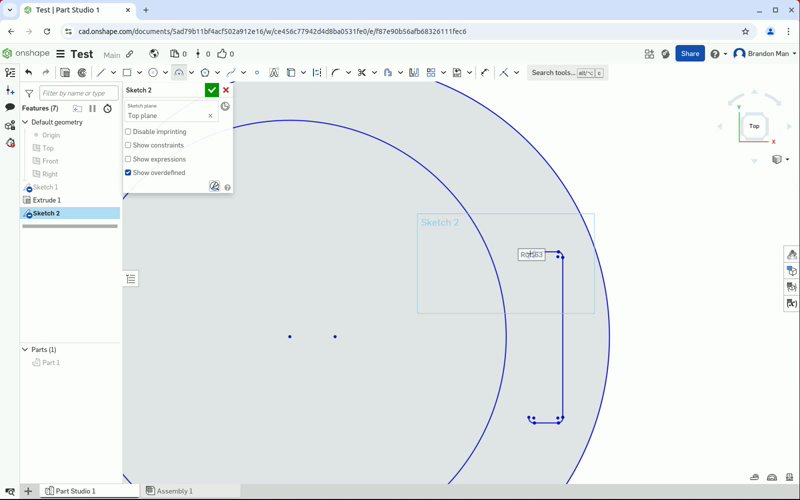
scroll(-6)
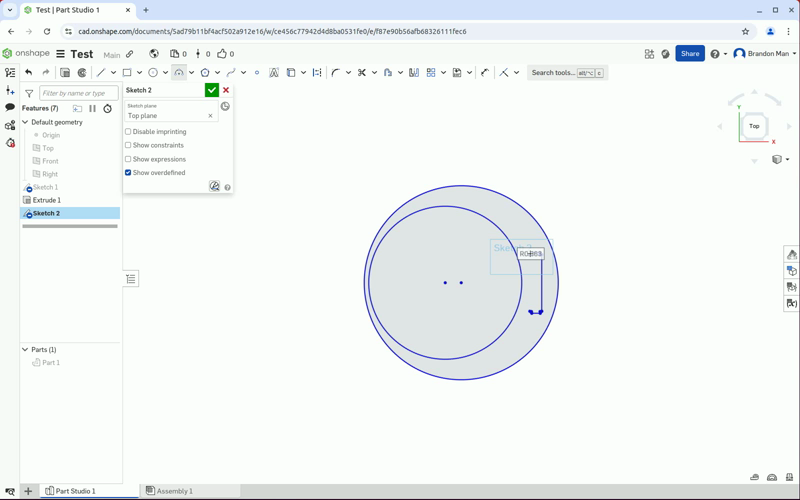
key_up(shift)
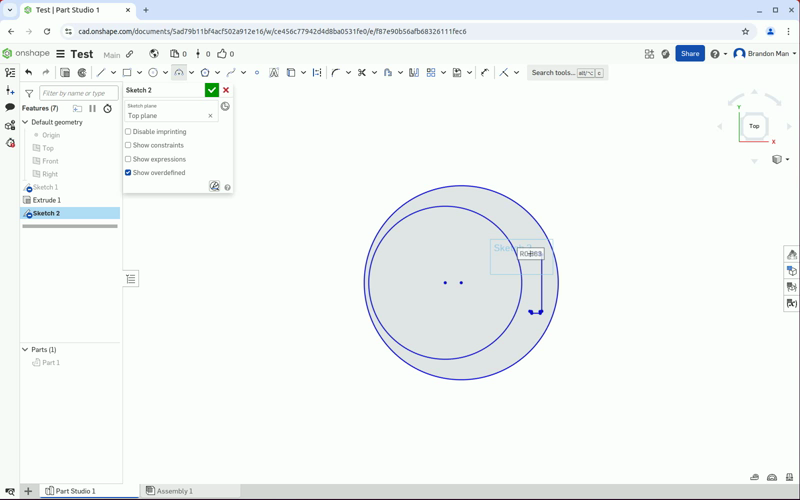
key(esc)
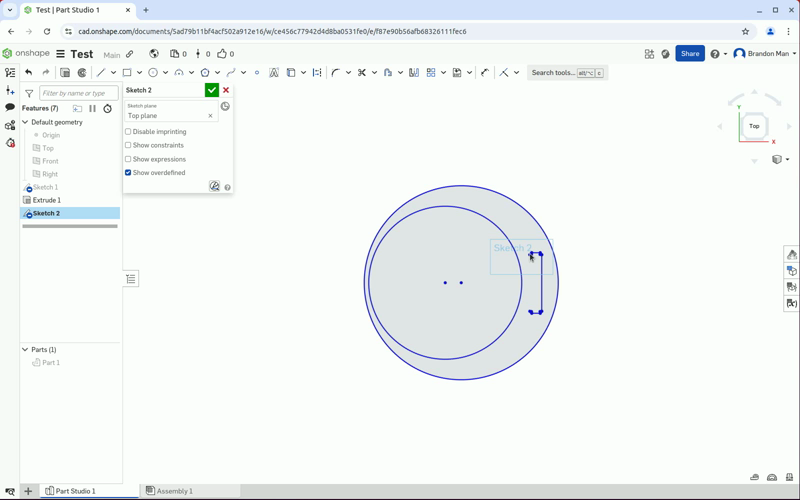
key(l)
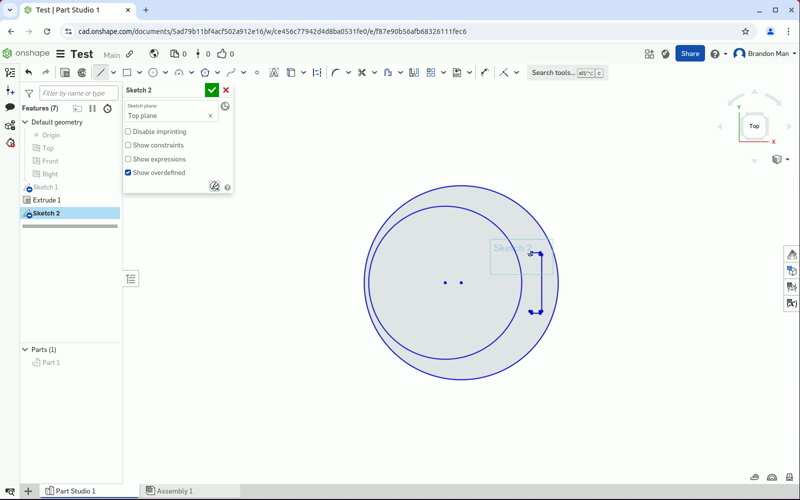
mouse_move(529, 254)
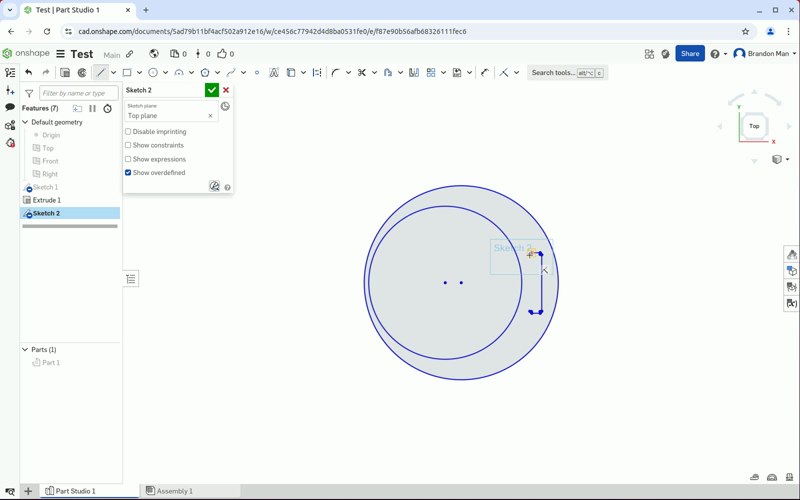
scroll(6)
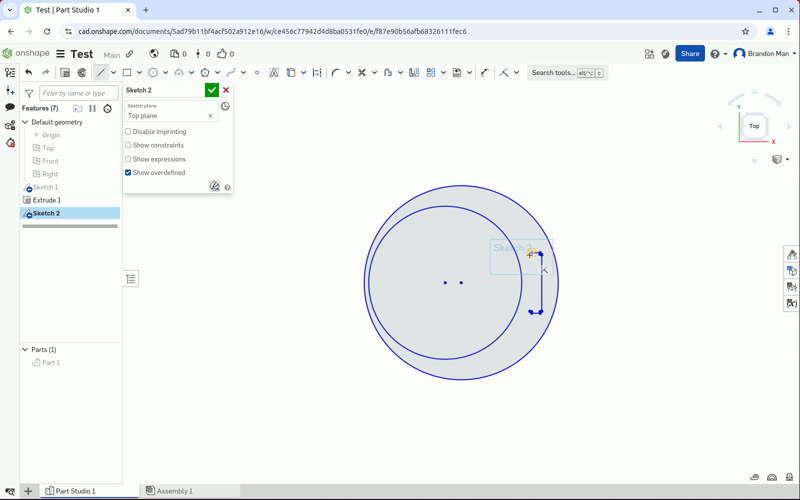
scroll(6)
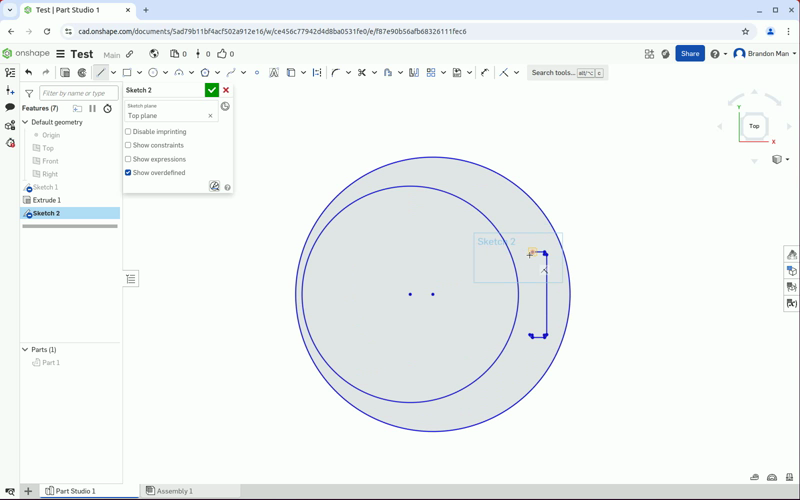
scroll(6)
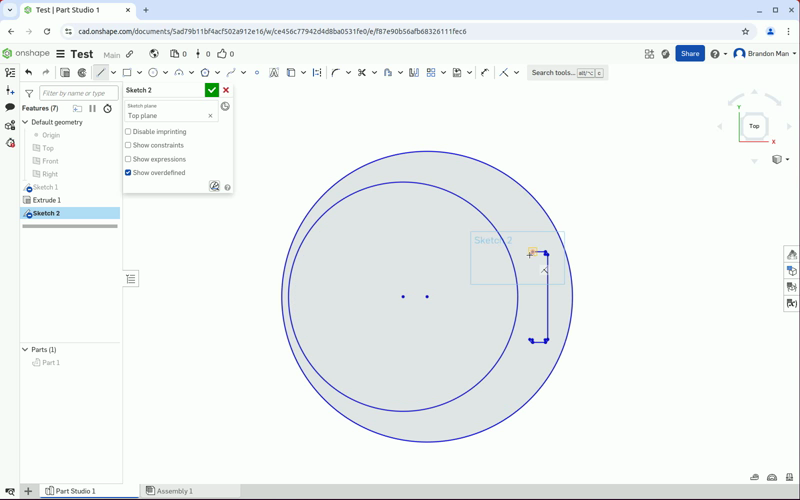
scroll(6)
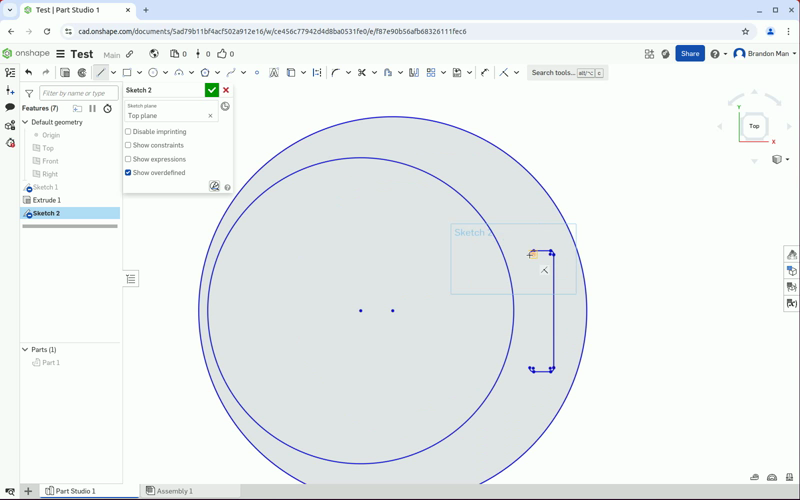
scroll(6)
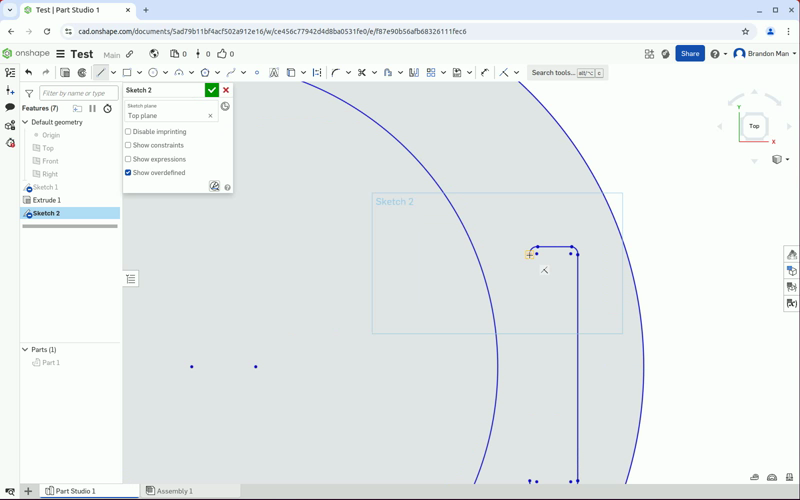
scroll(6)
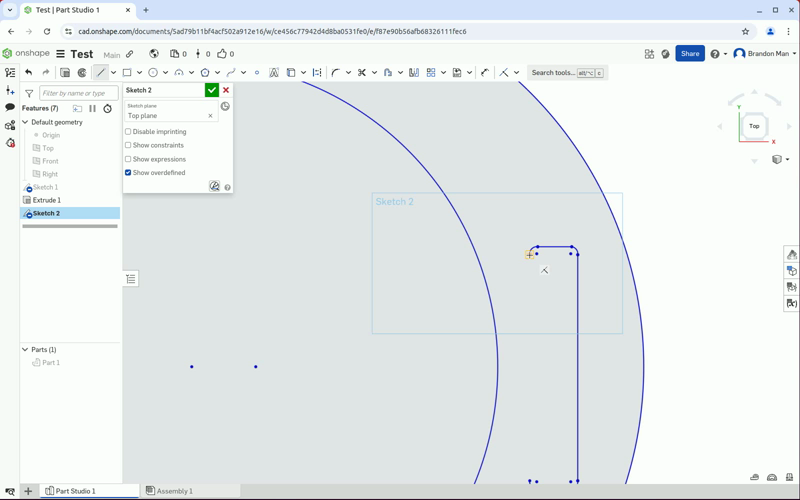
scroll(6)
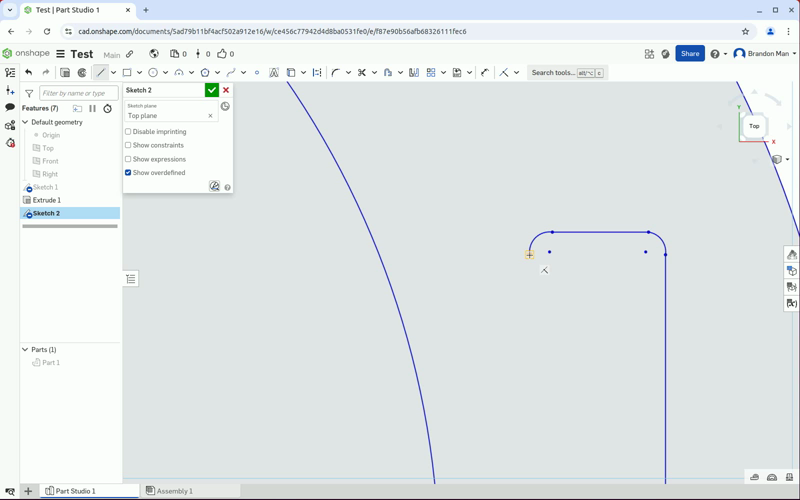
click(529, 254)
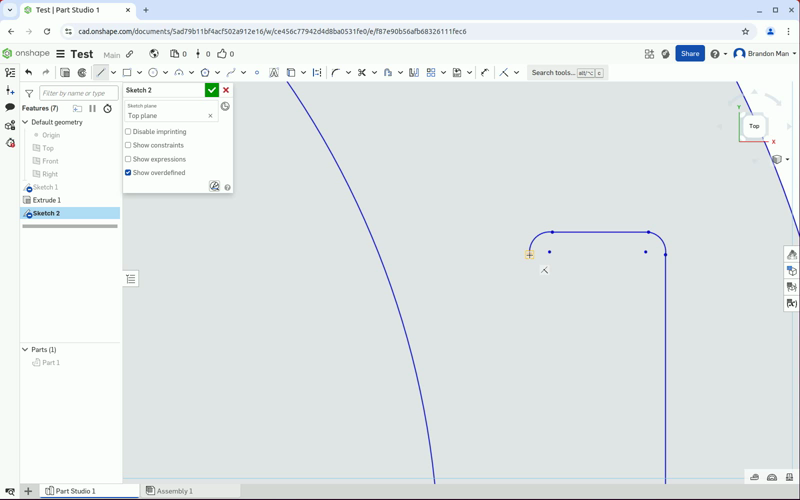
scroll(-6)
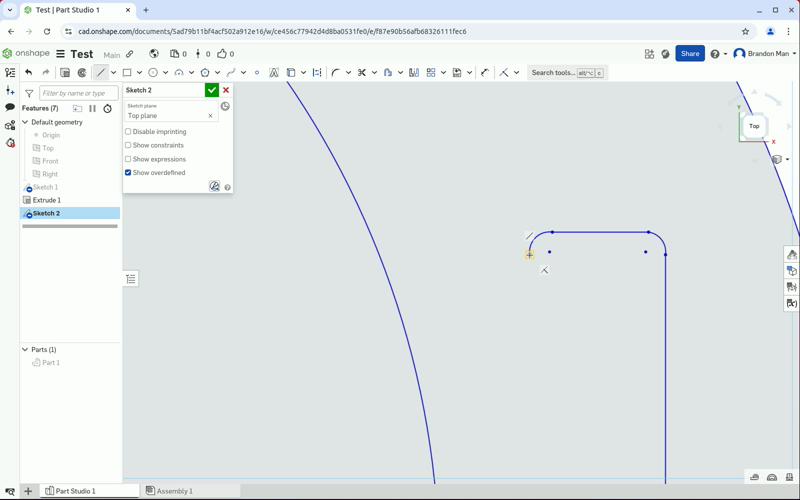
scroll(-6)
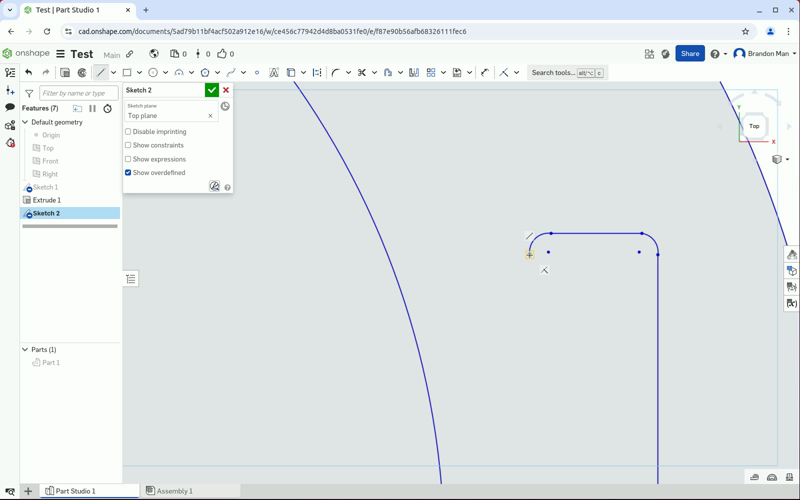
scroll(-6)
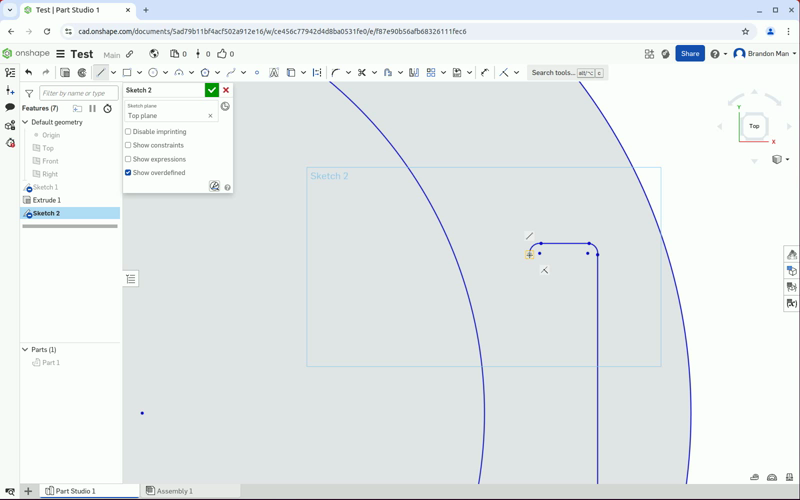
scroll(-6)
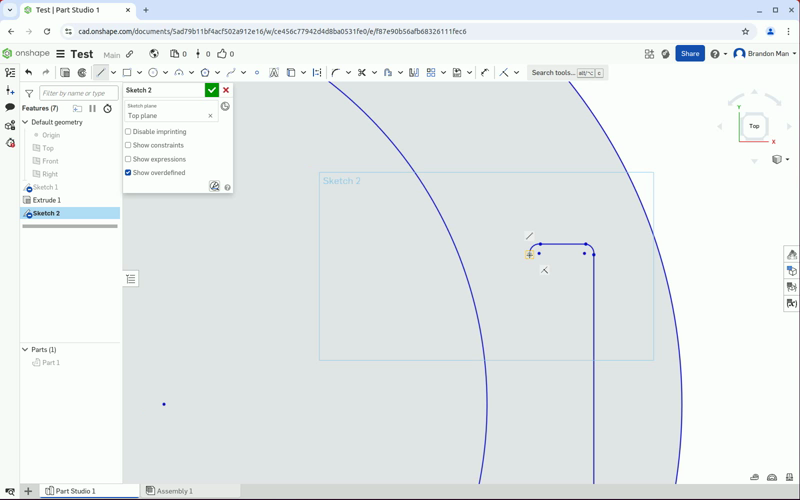
scroll(-6)
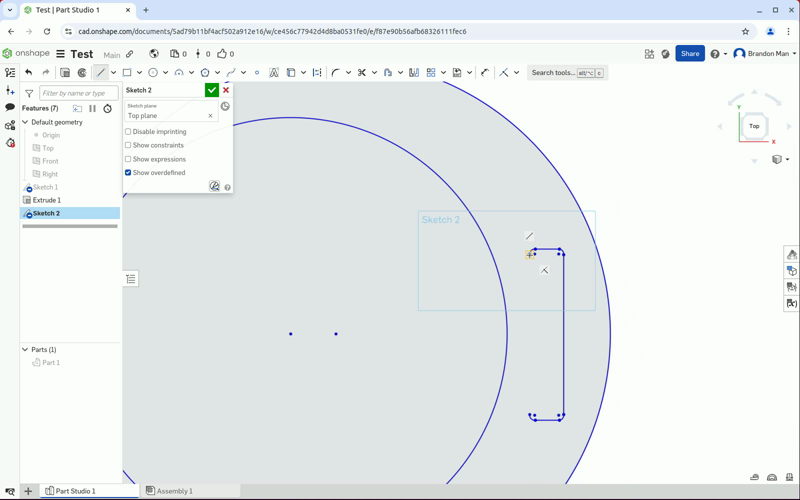
scroll(-6)
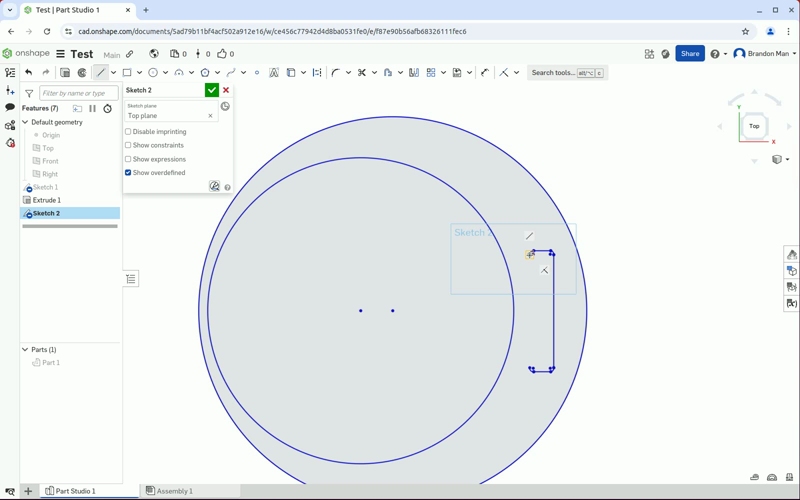
scroll(-6)
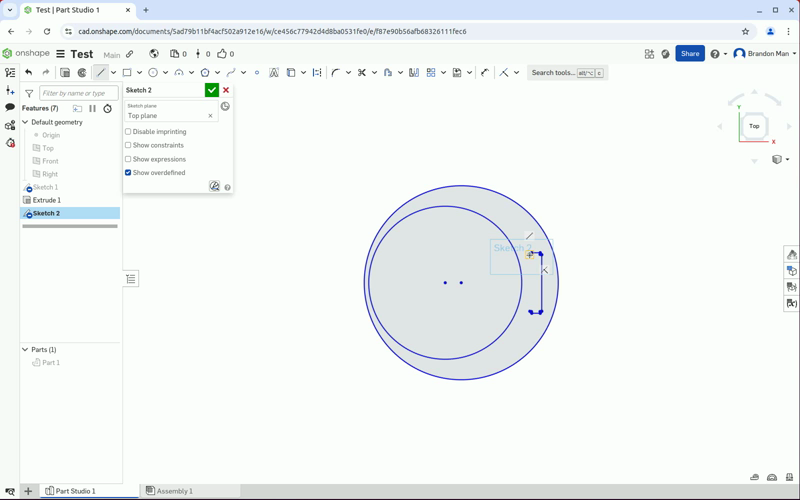
mouse_move(559, 254)
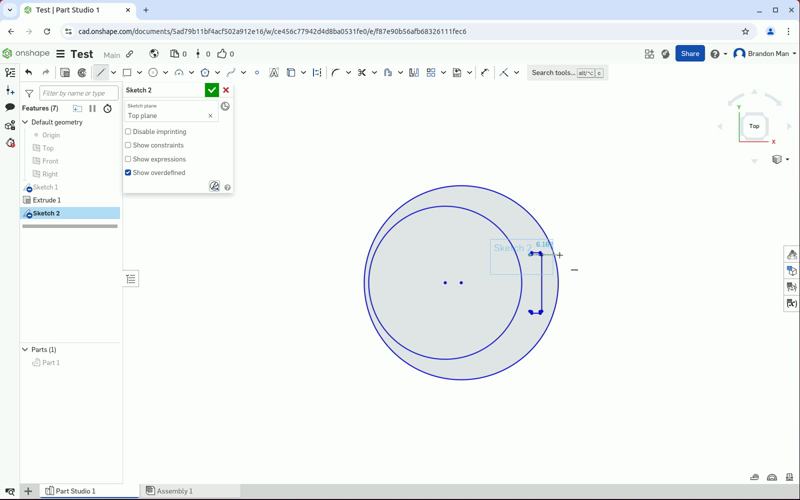
key_down(shift)
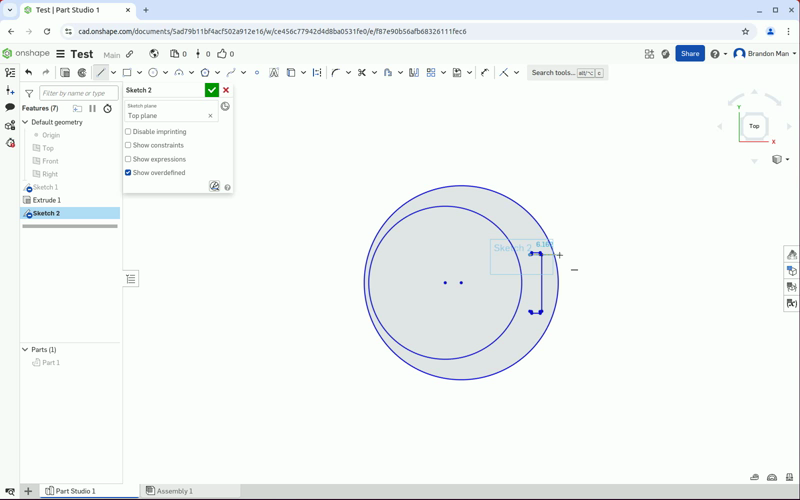
mouse_move(529, 311)
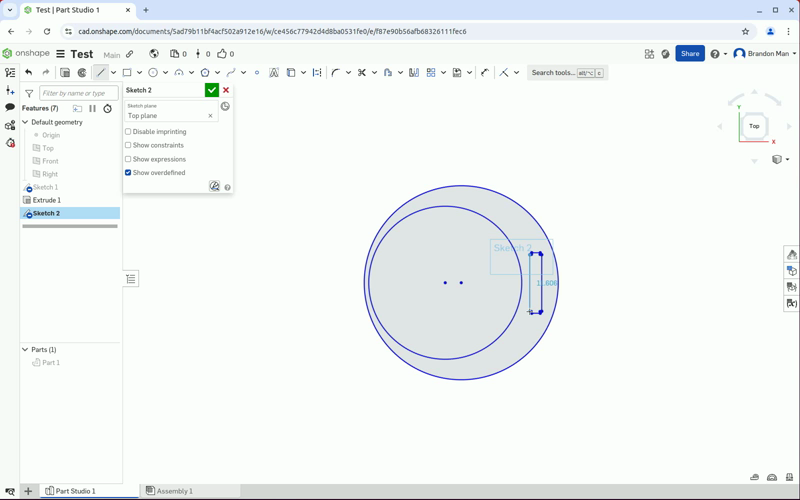
scroll(6)
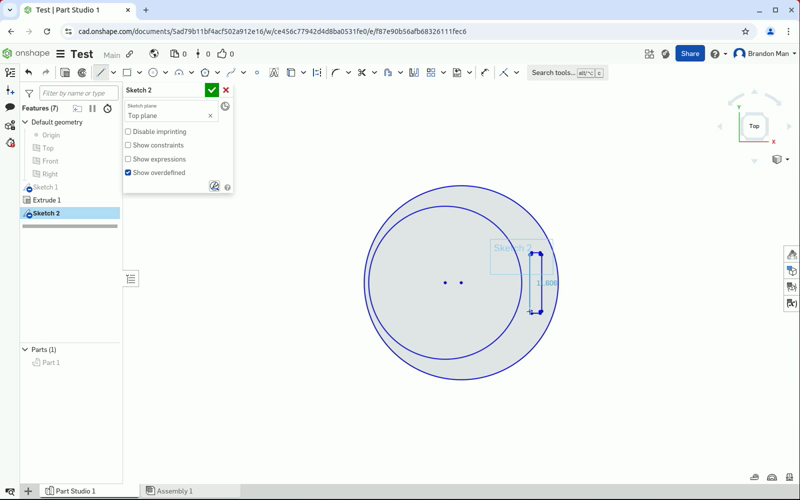
scroll(6)
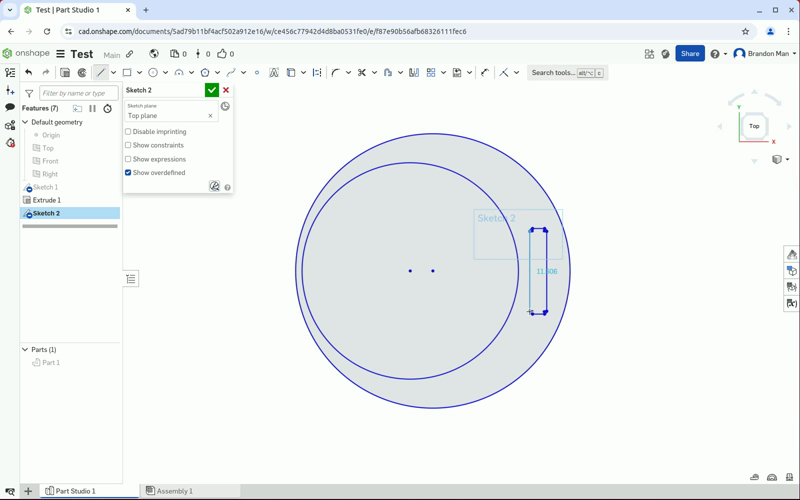
scroll(6)
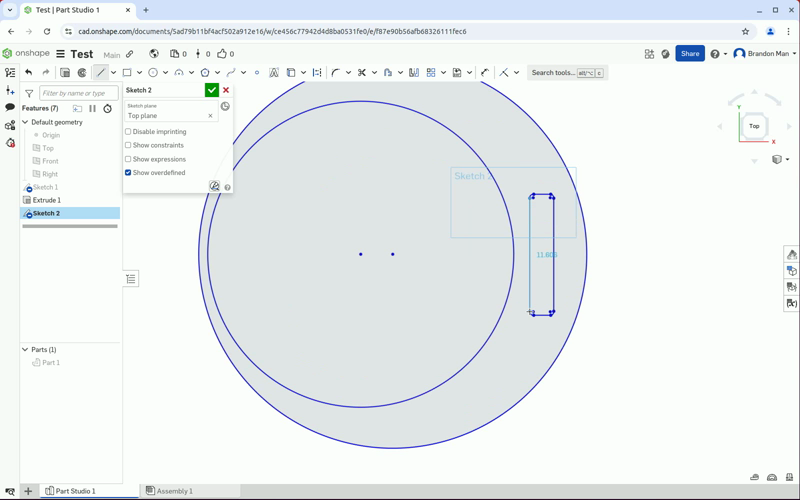
scroll(6)
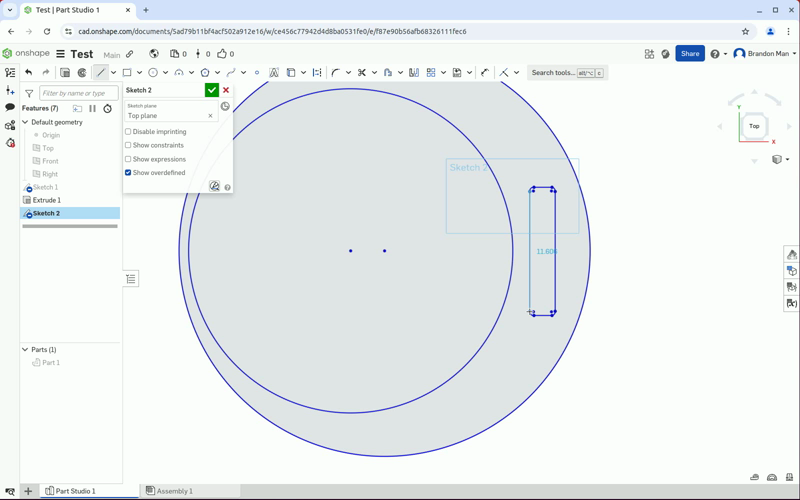
scroll(6)
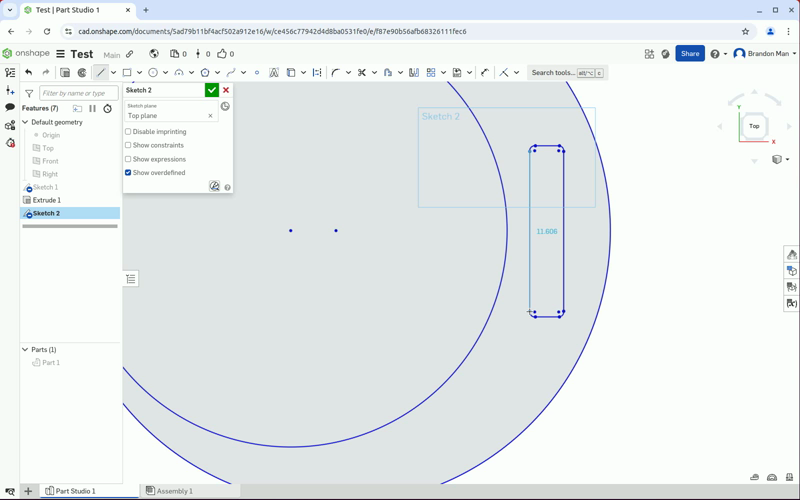
scroll(6)
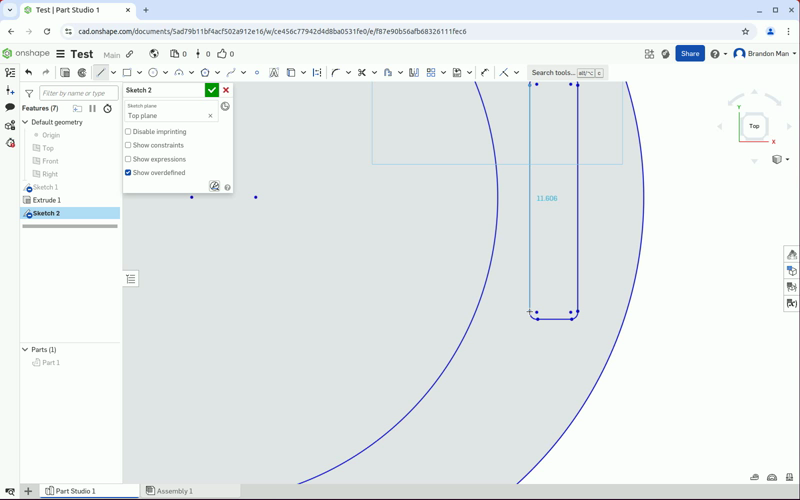
scroll(6)
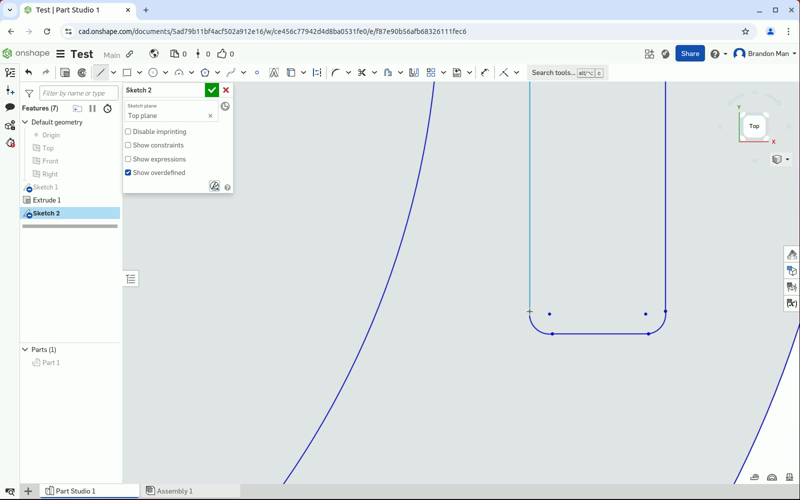
key_up(shift)
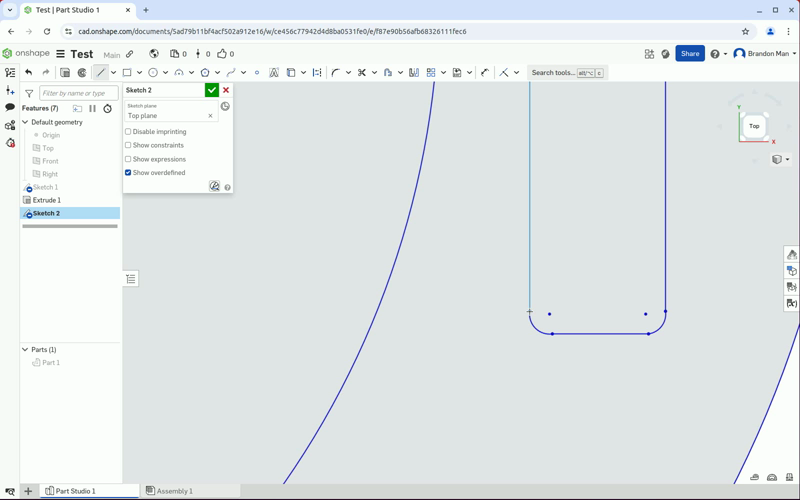
click(529, 311)
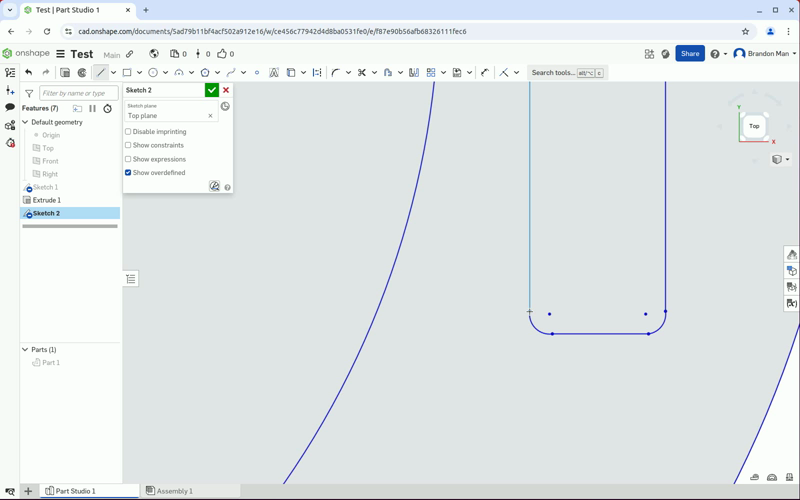
scroll(-6)
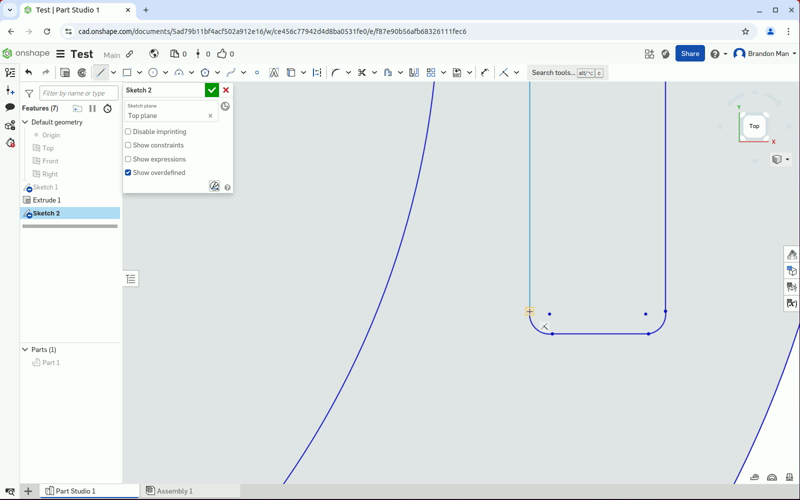
scroll(-6)
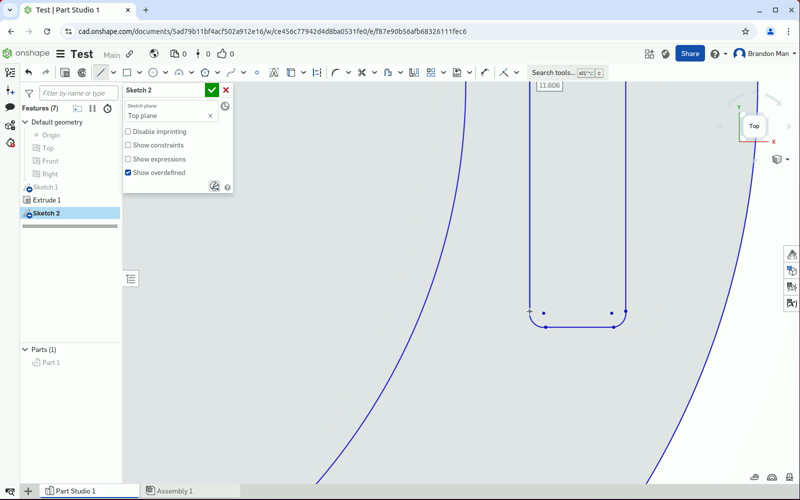
scroll(-6)
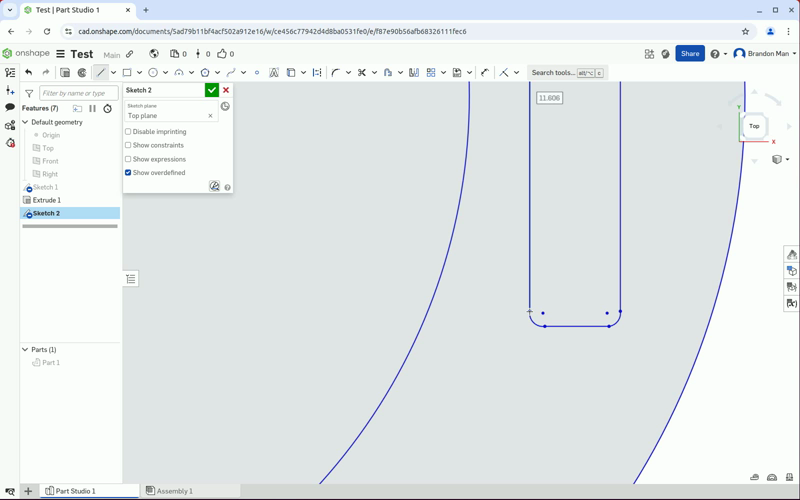
scroll(-6)
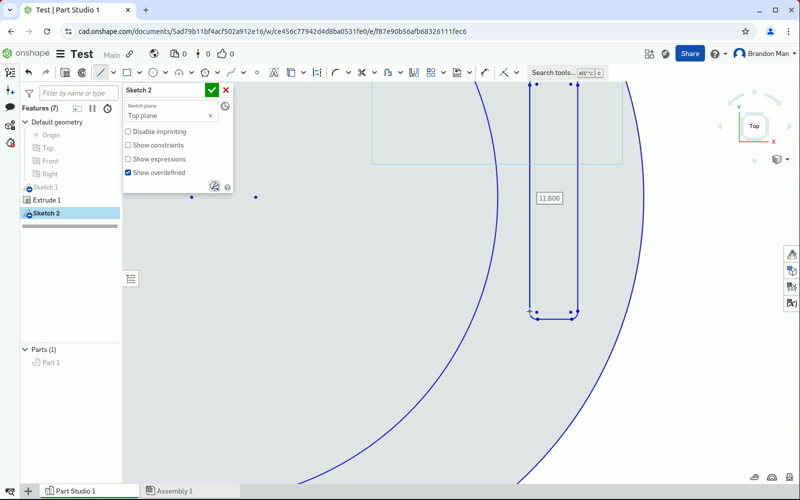
scroll(-6)
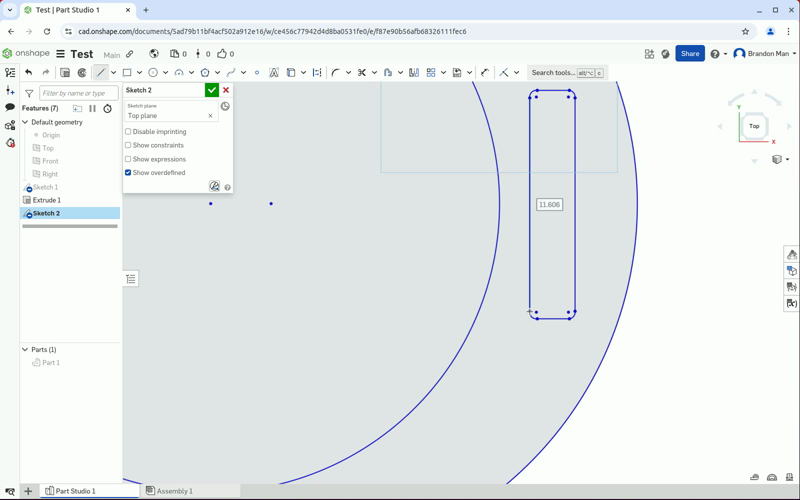
scroll(-6)
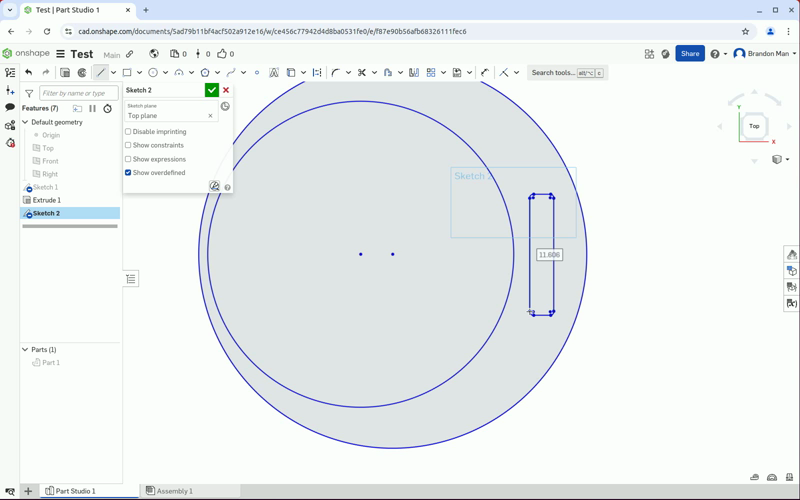
scroll(-6)
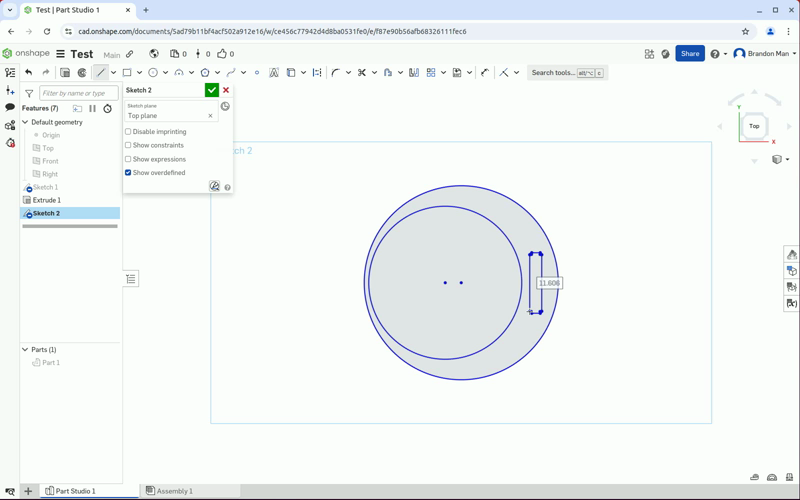
key(esc)
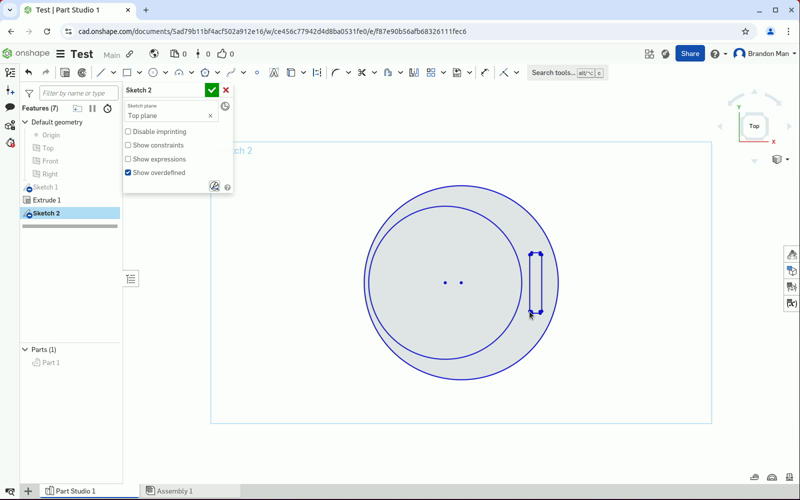
mouse_move(498, 218)
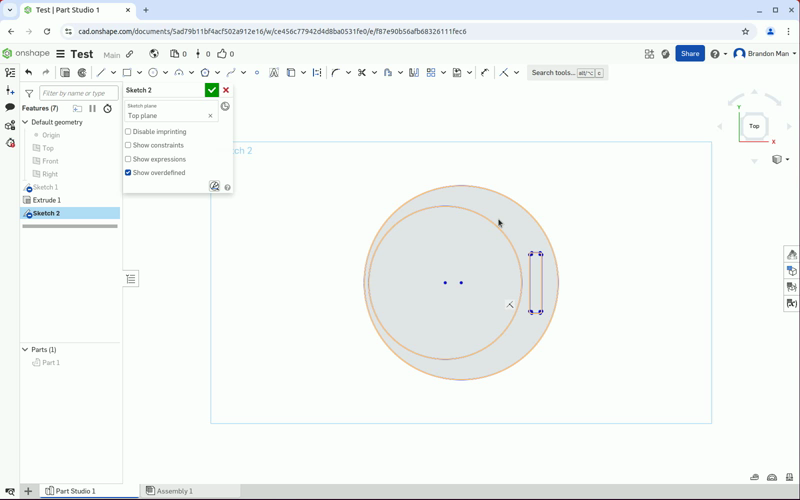
click(498, 218)
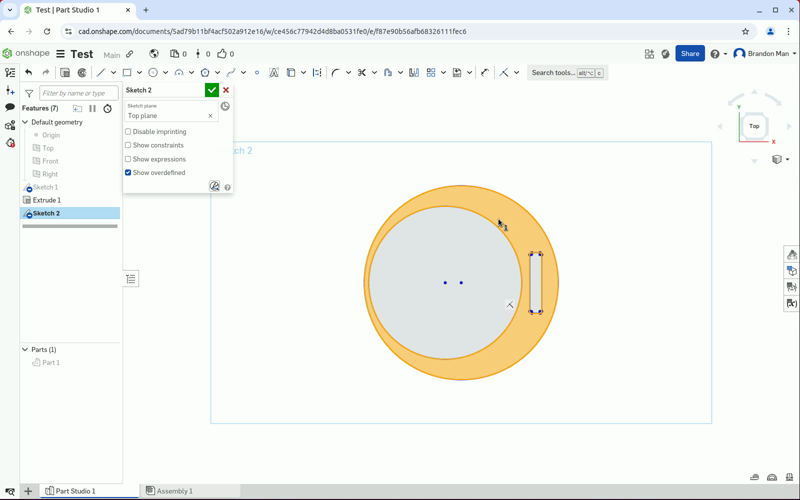
mouse_move(73, 352)
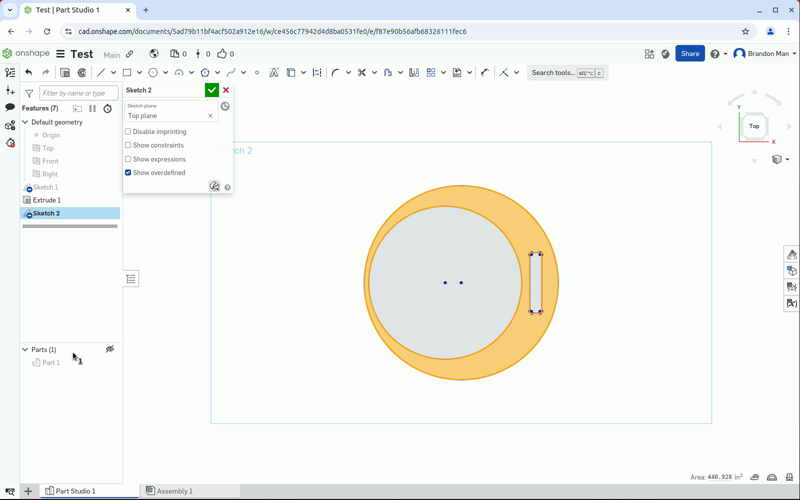
key(shift+y)
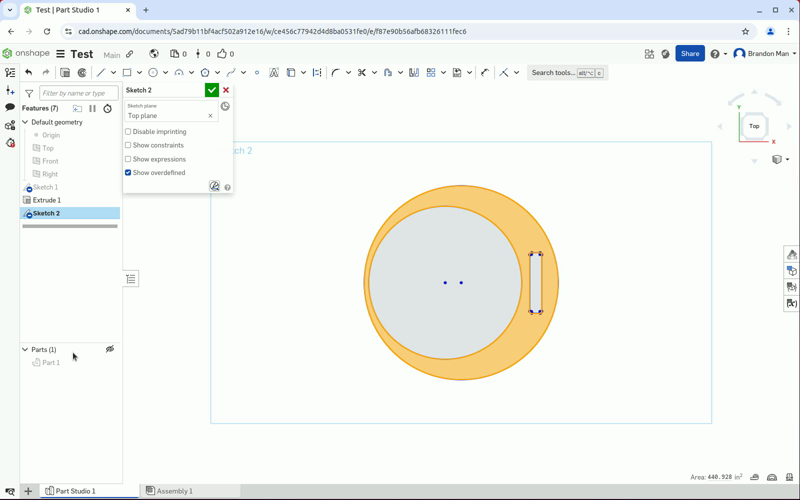
key(shift+e)
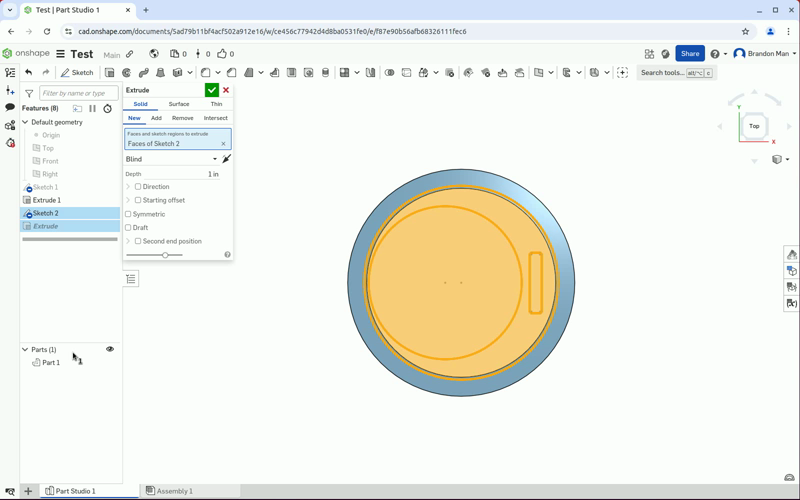
mouse_move(143, 106)
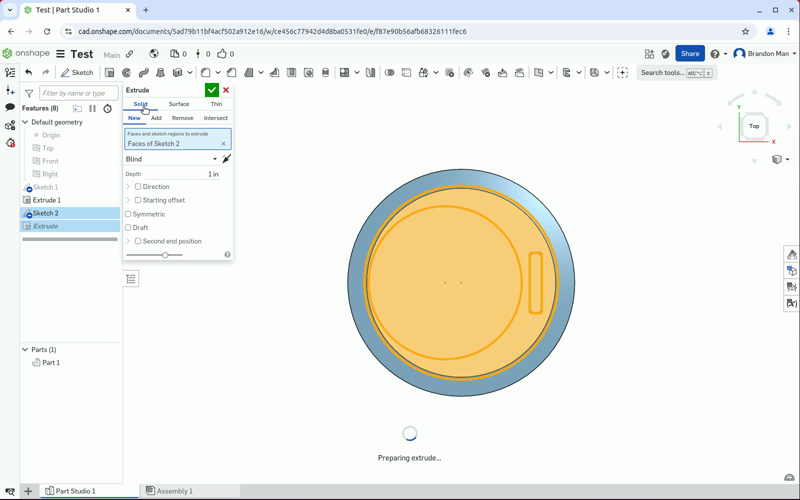
click(143, 106)
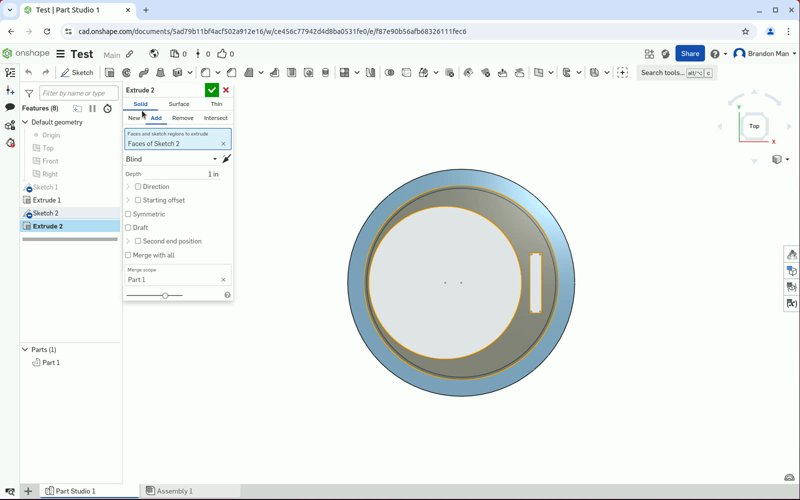
mouse_move(137, 120)
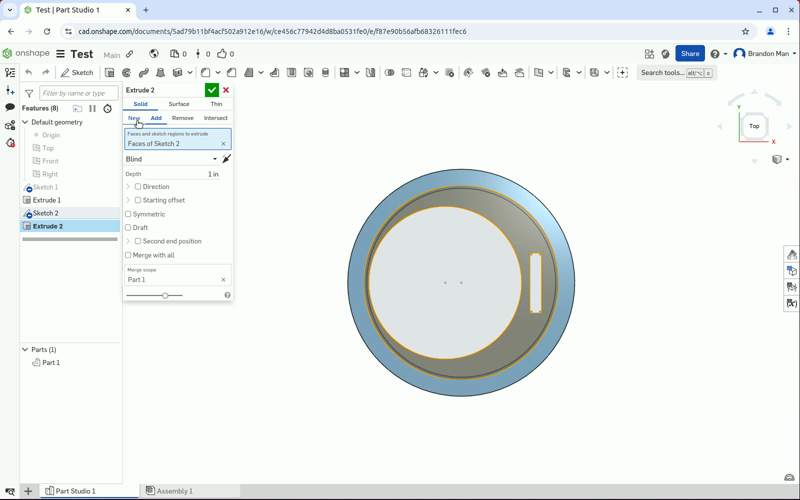
click(137, 120)
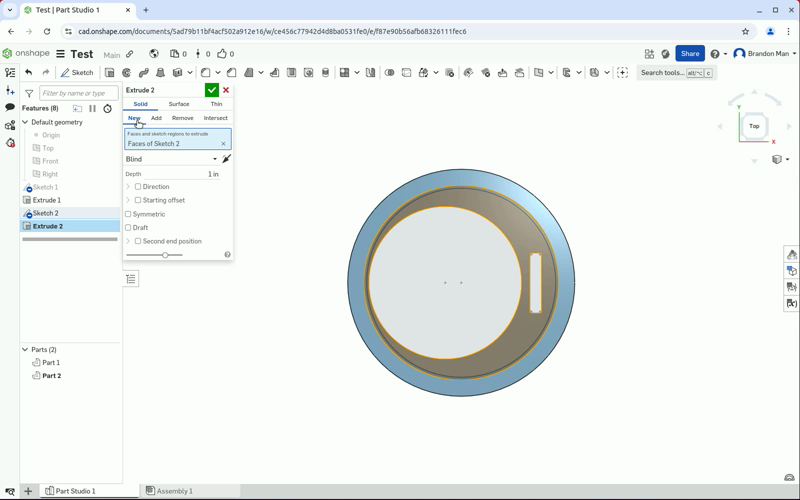
key(tab, 4)
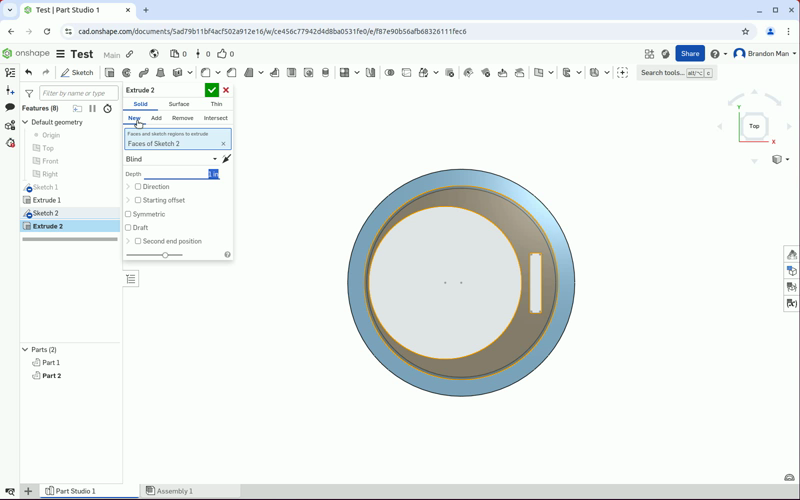
text(22.868)
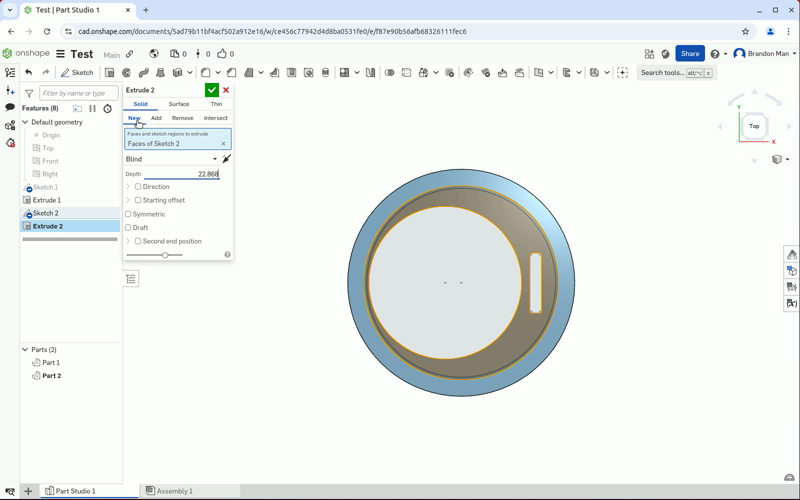
key(enter)
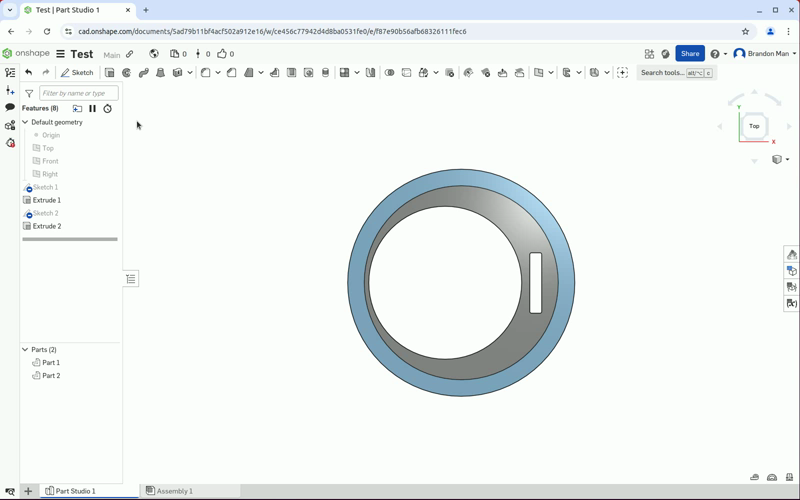
key(shift+h)
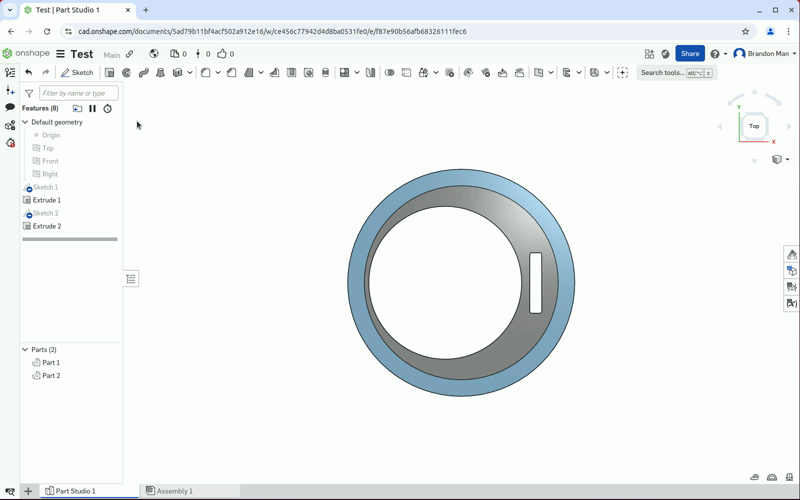
key(shift+h)
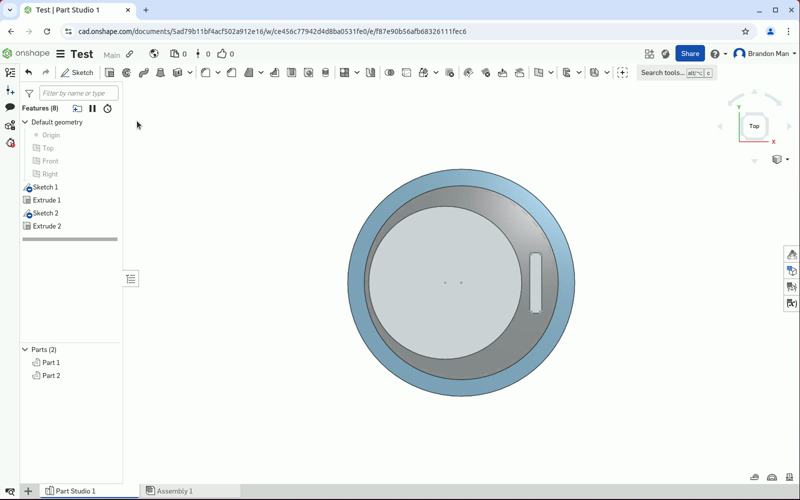
key(shift+7)
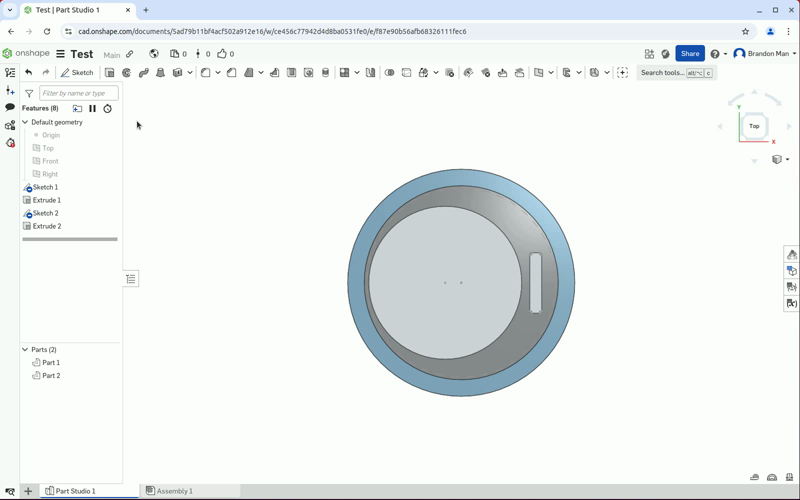
key(up, 3)
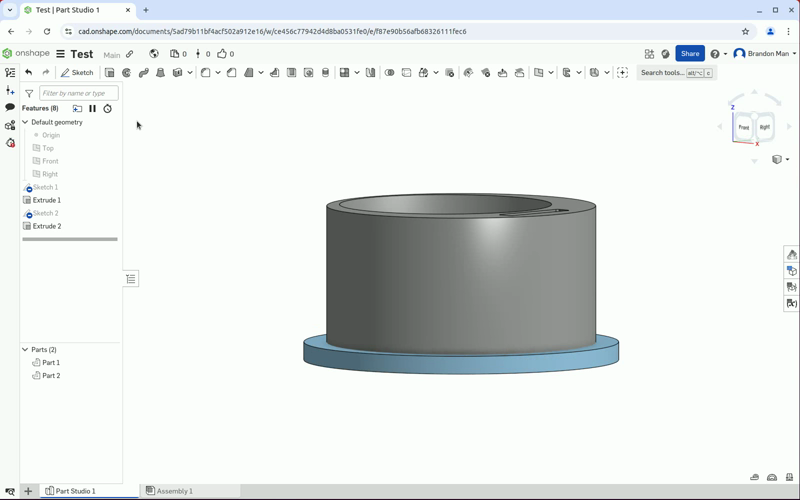
key(left, 3)
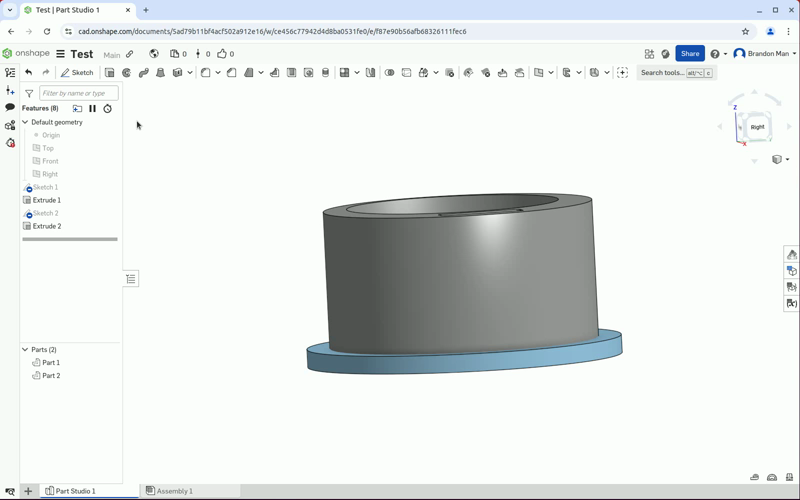
key(right, 3)
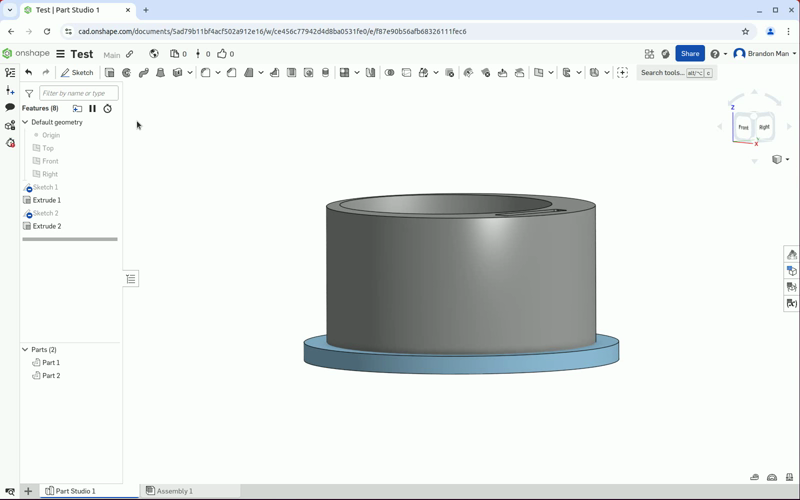
key(down, 3)
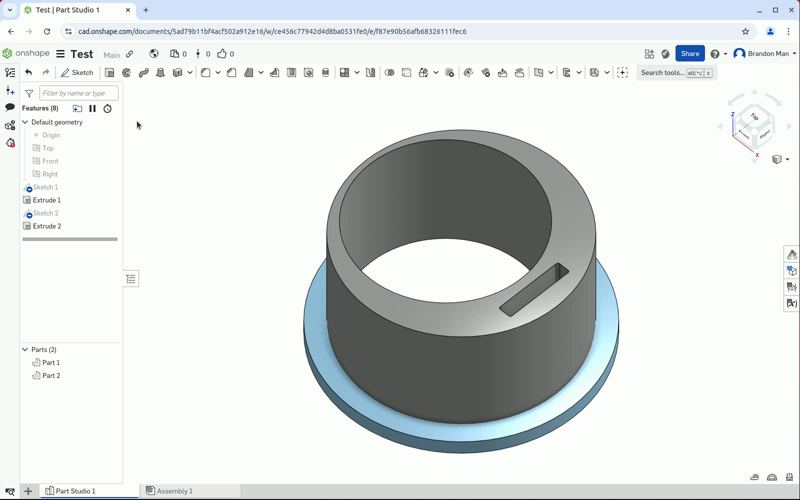
mouse_move(73, 189)
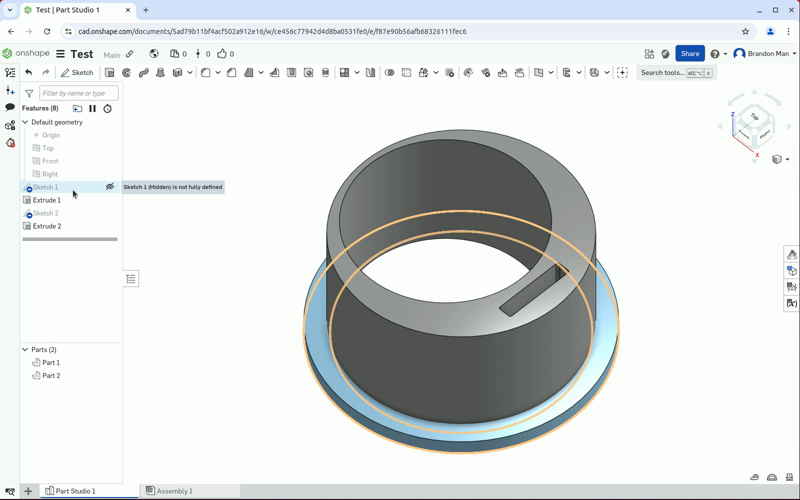
click(73, 189)